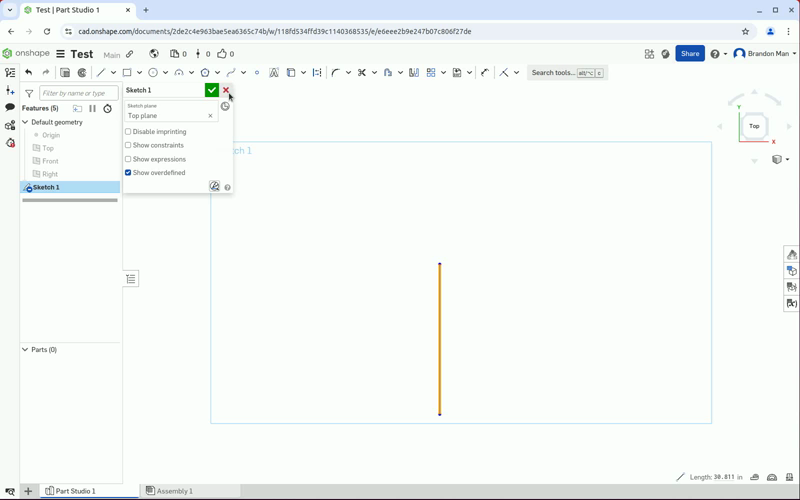
key(shift+h)
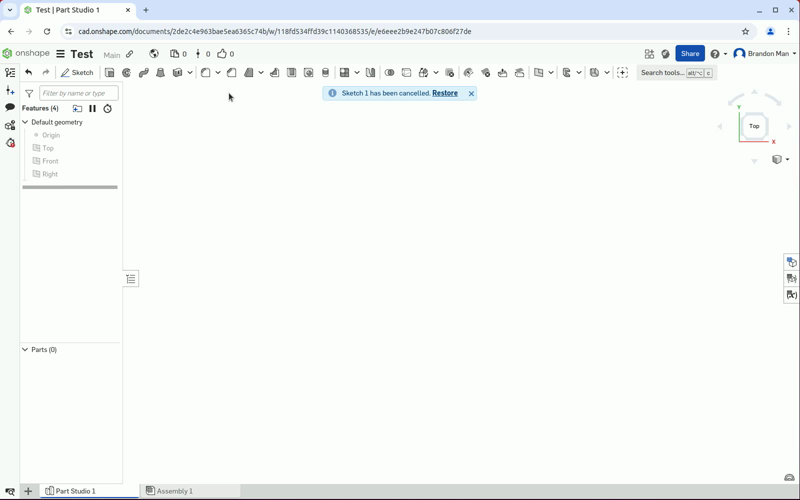
mouse_move(73, 352)
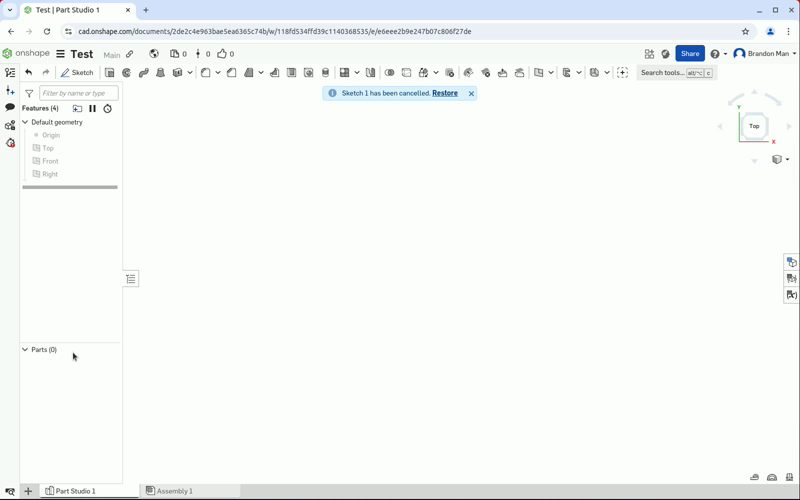
key(y)
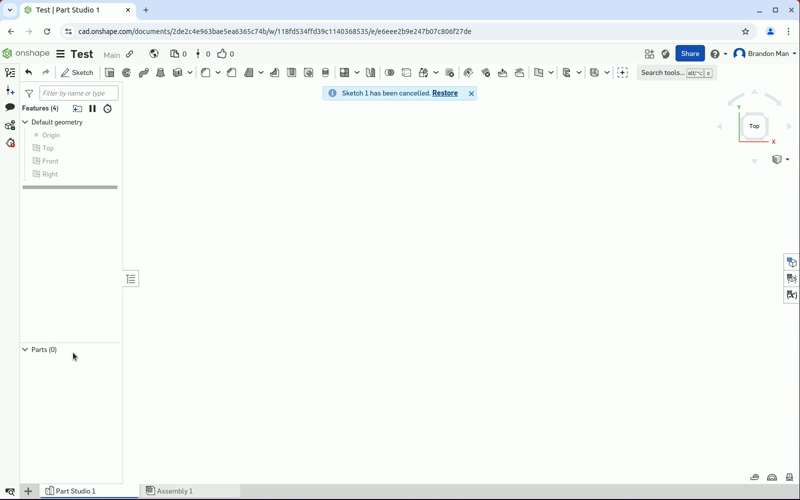
key(shift+p)
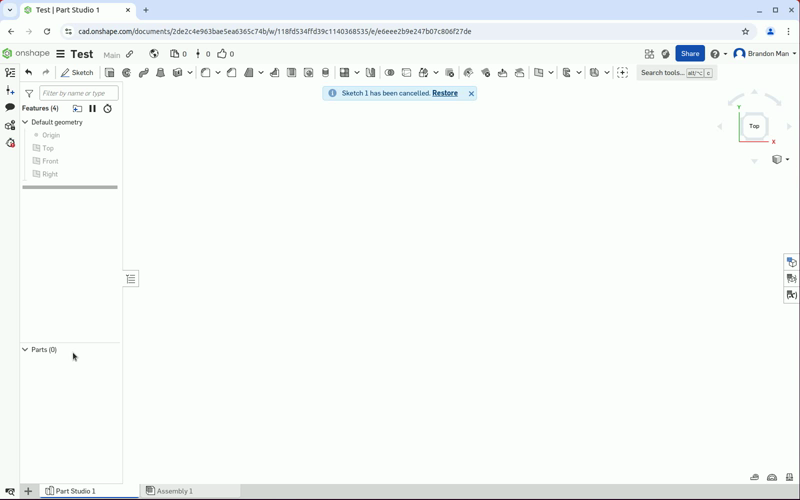
key(space)
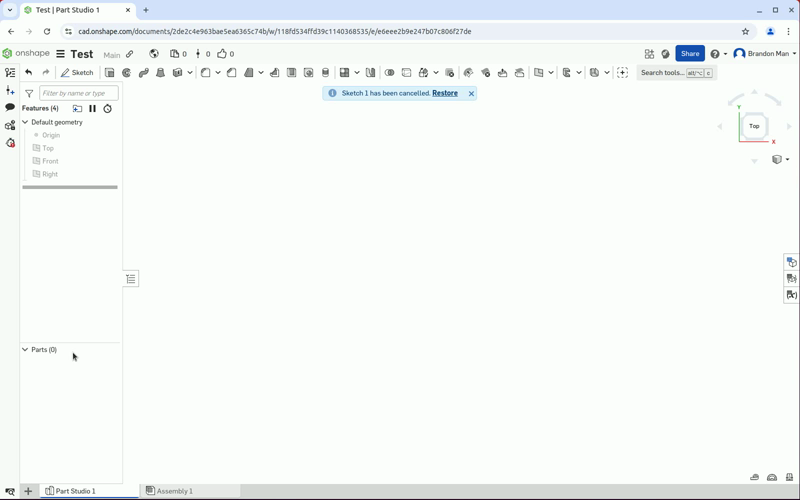
key_down(shift)
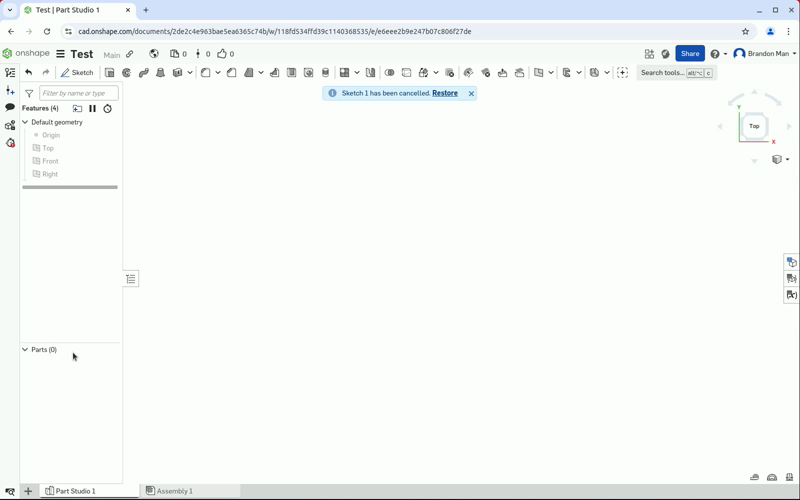
key(up)
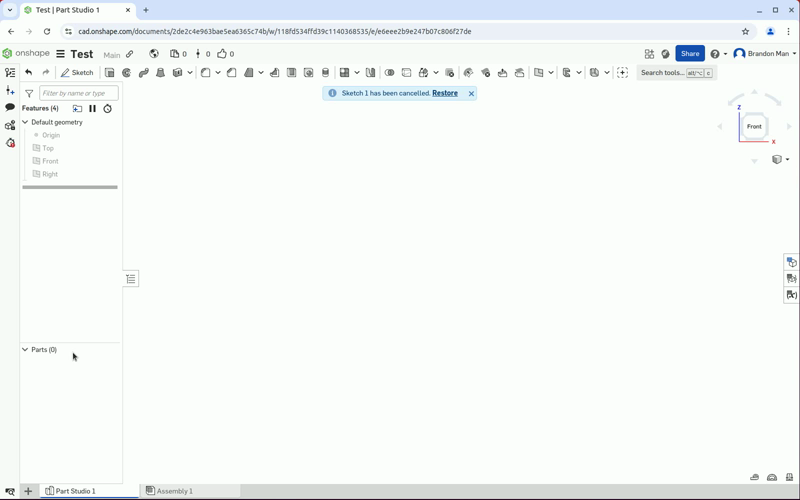
key_up(shift)
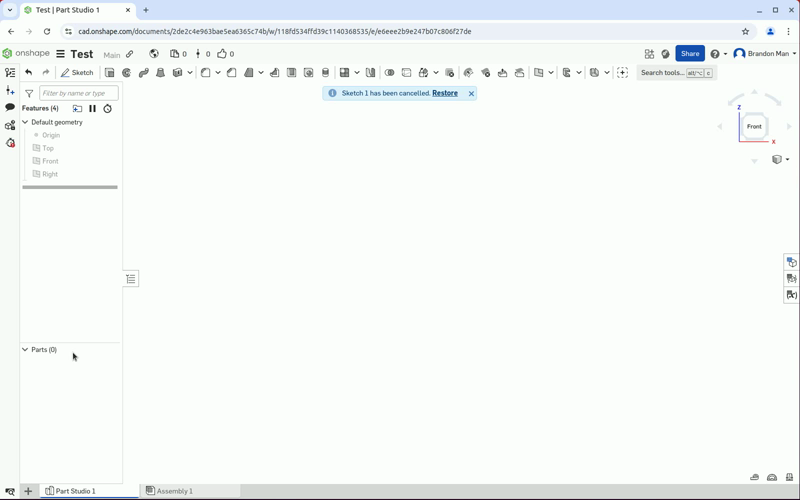
mouse_move(73, 352)
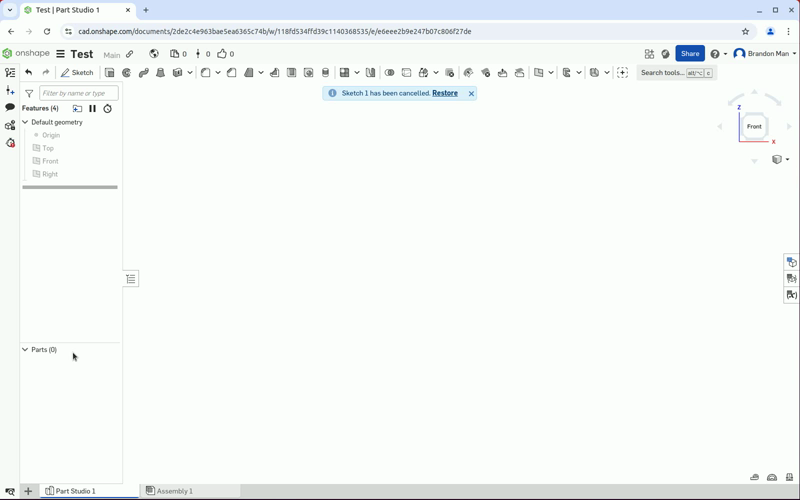
key(shift+y)
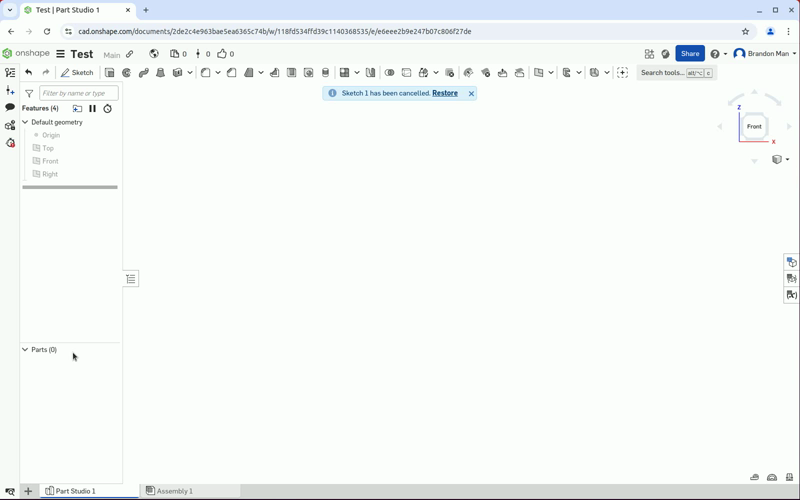
key(shift+s)
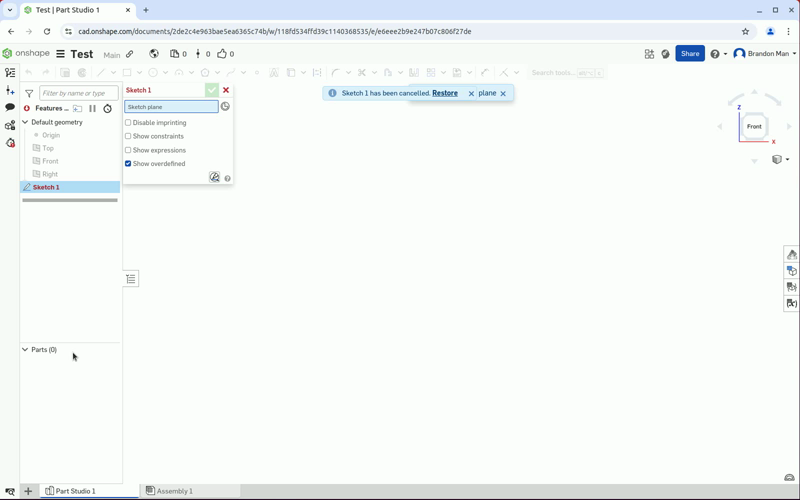
mouse_move(73, 163)
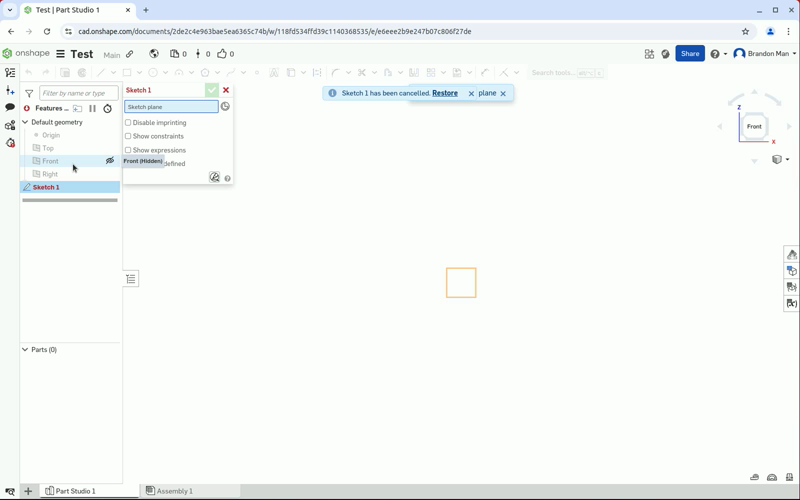
click(73, 163)
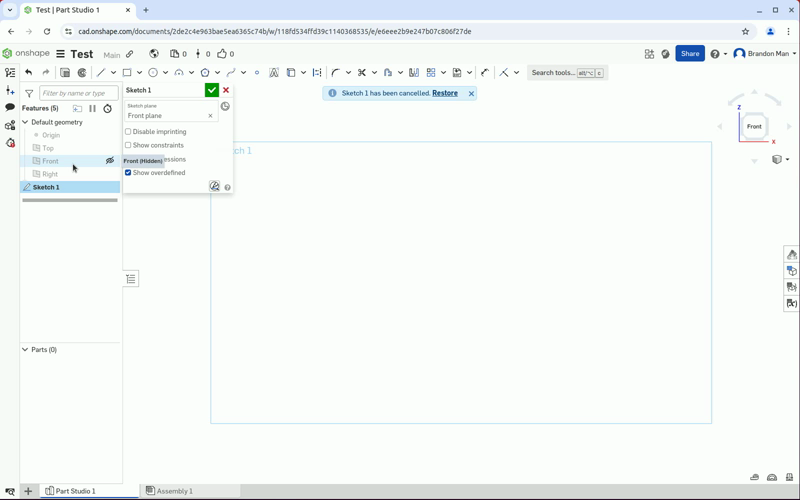
mouse_move(73, 352)
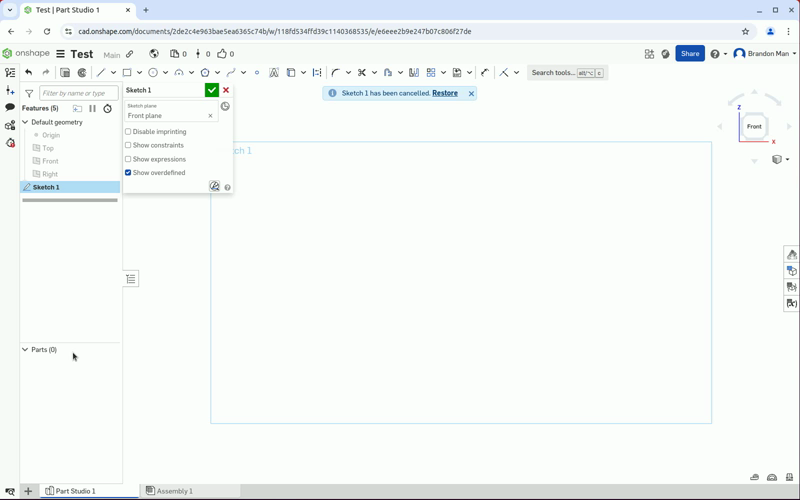
key(y)
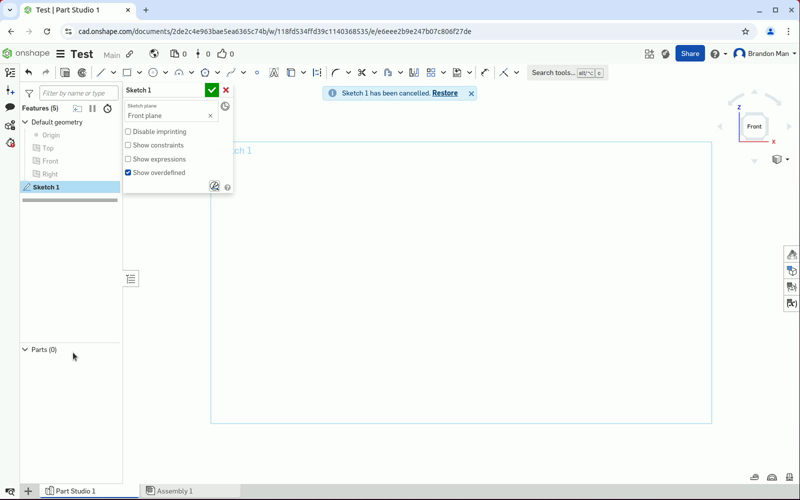
key(l)
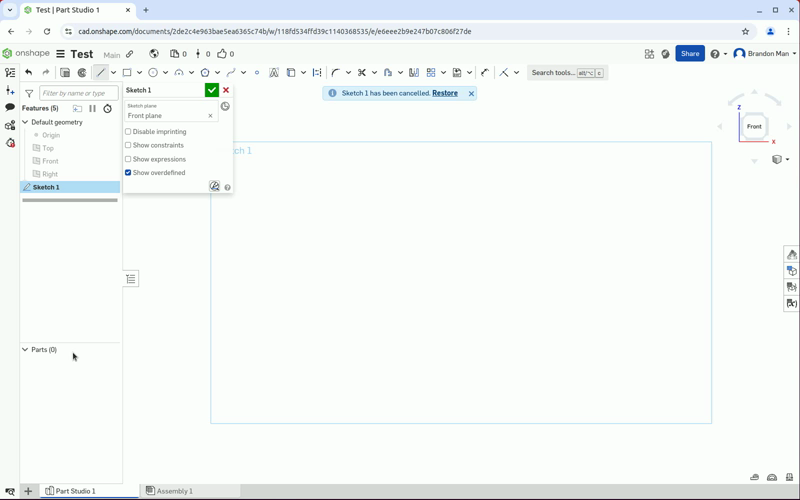
key_down(shift)
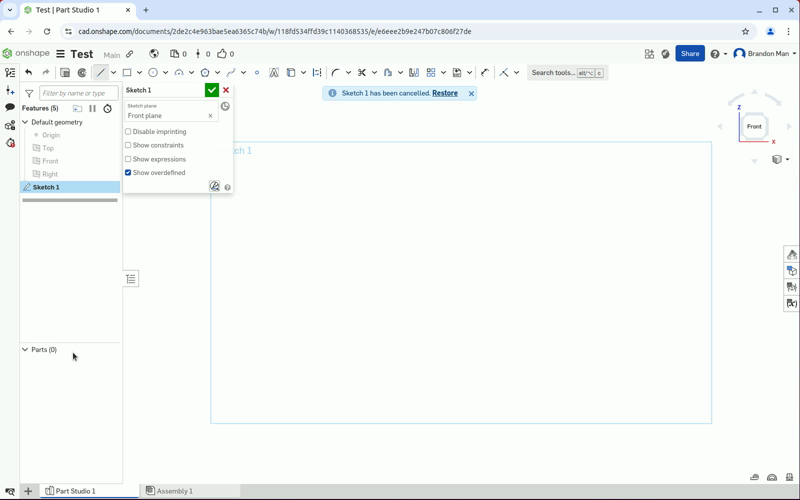
mouse_move(460, 282)
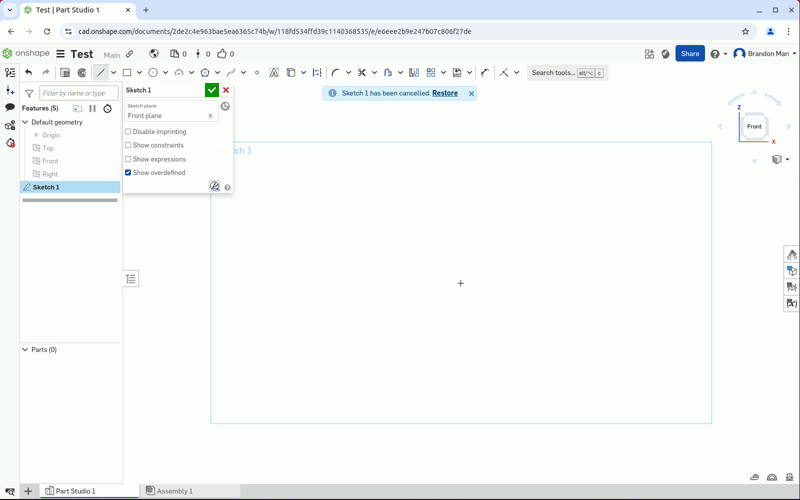
click(460, 282)
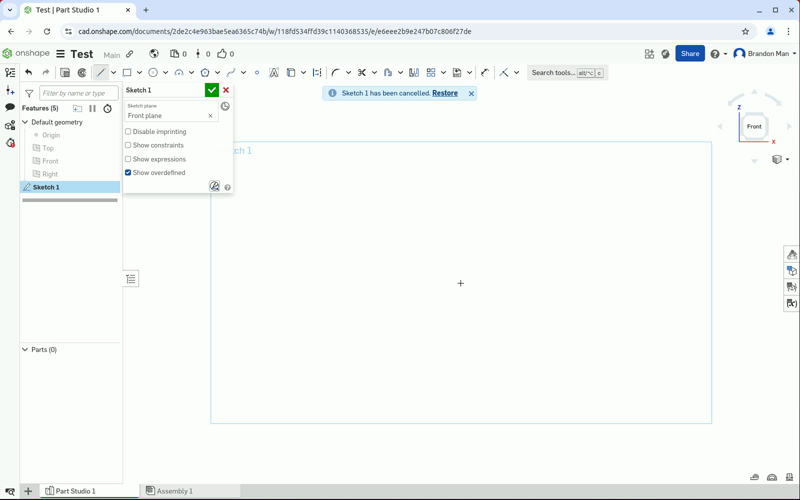
key_up(shift)
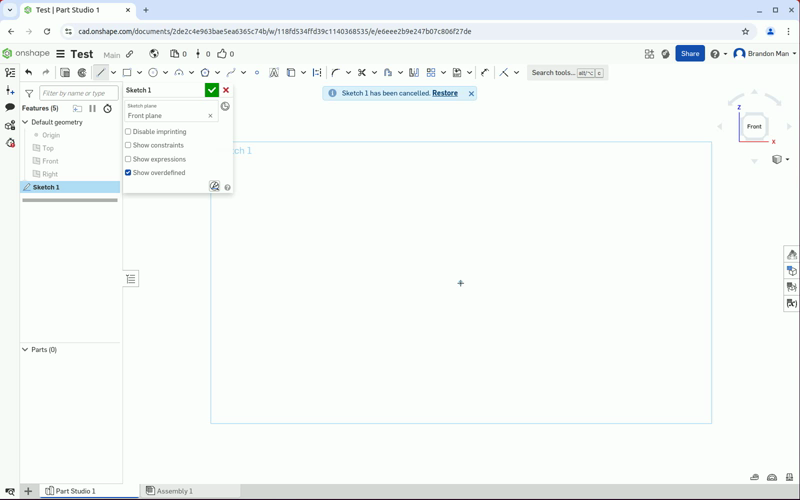
key_down(shift)
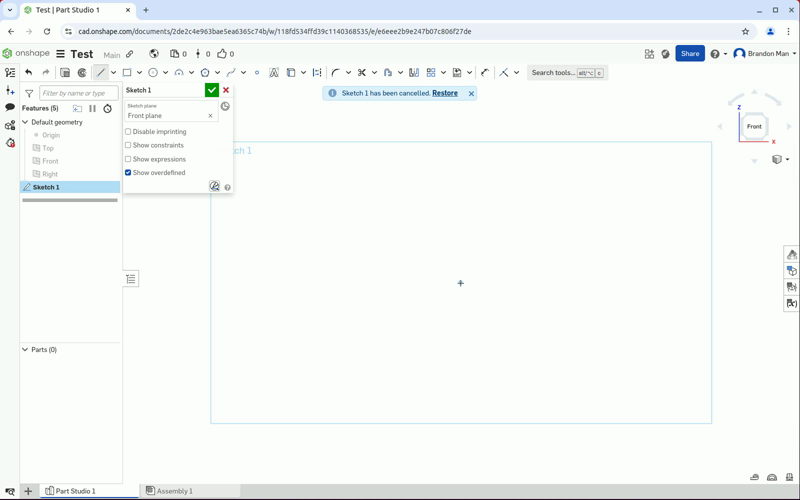
mouse_move(490, 282)
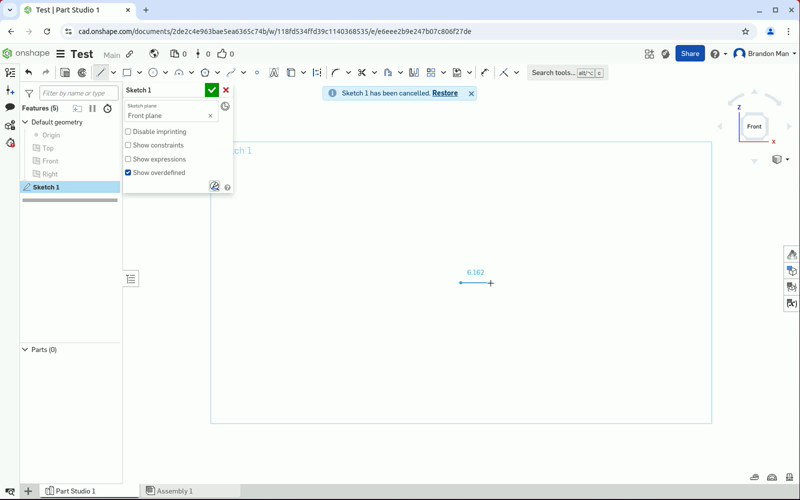
mouse_move(469, 282)
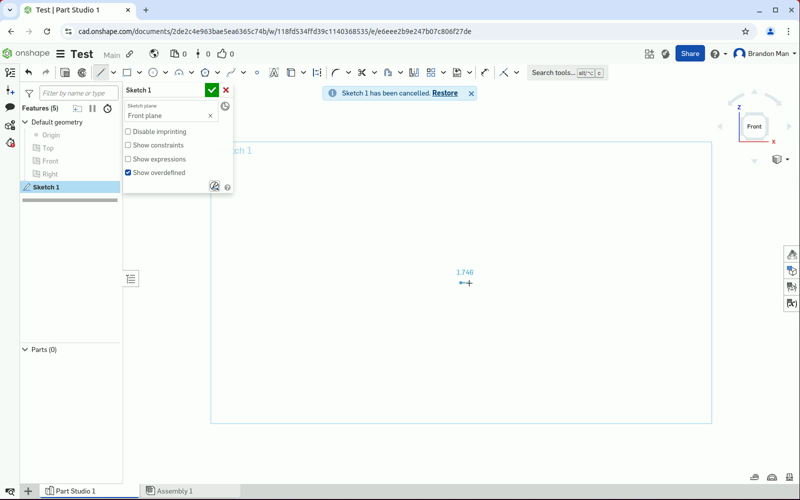
click(469, 282)
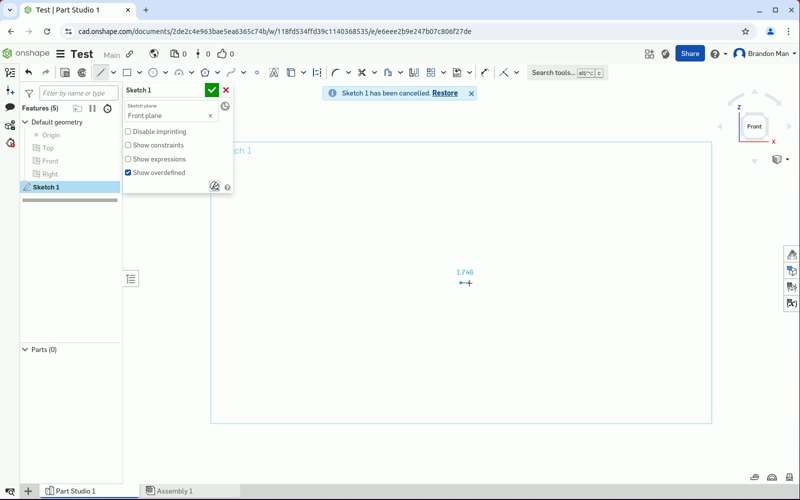
key_up(shift)
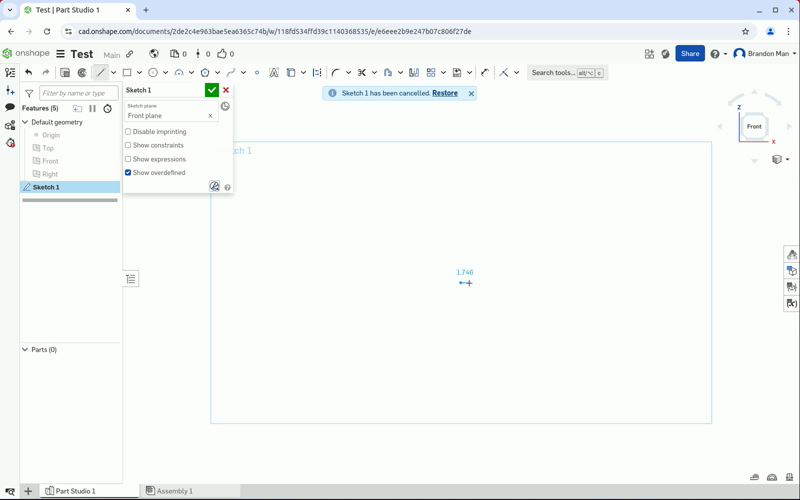
key_down(shift)
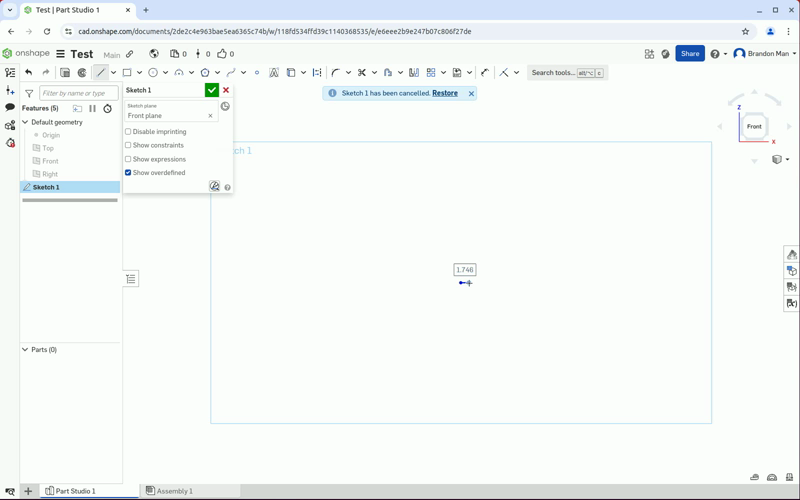
mouse_move(469, 170)
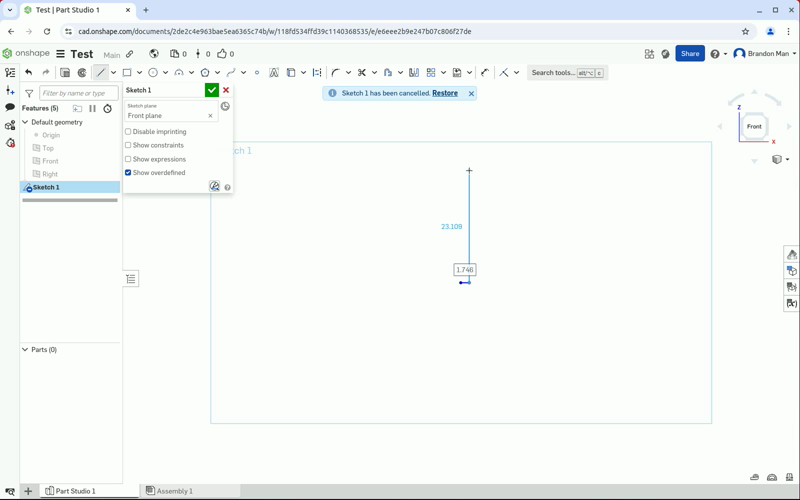
click(469, 170)
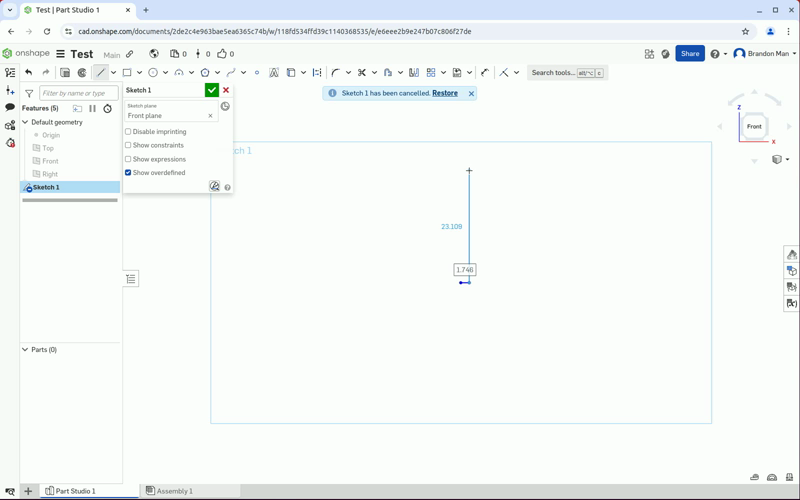
key_up(shift)
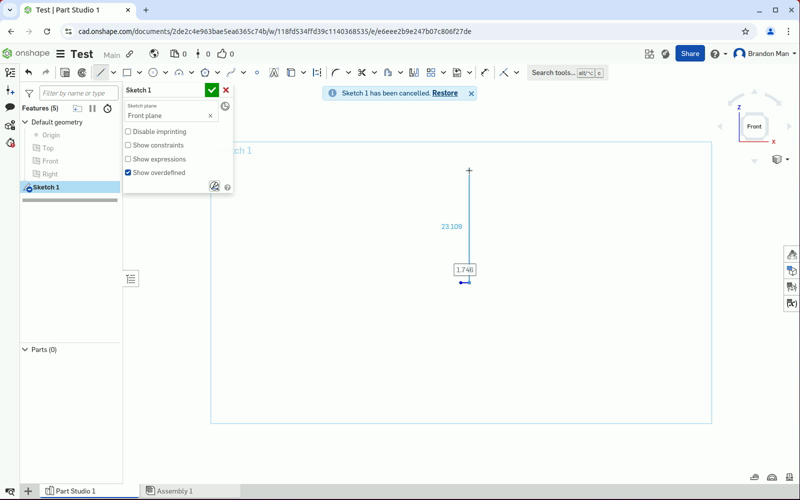
key_down(shift)
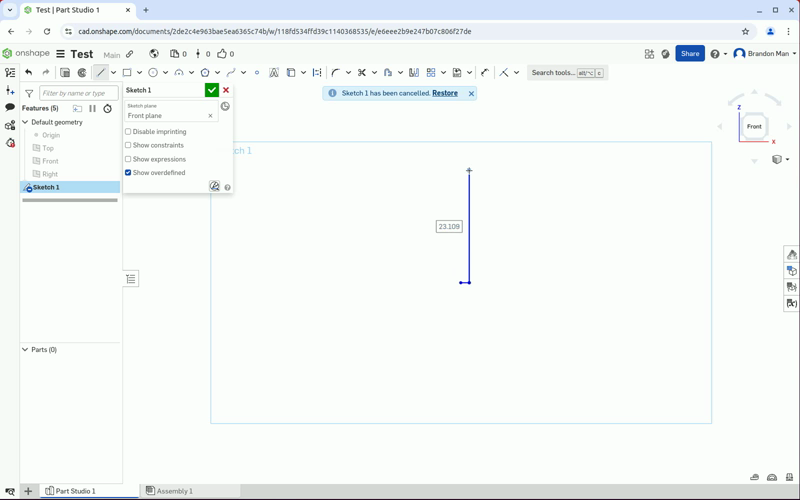
mouse_move(499, 170)
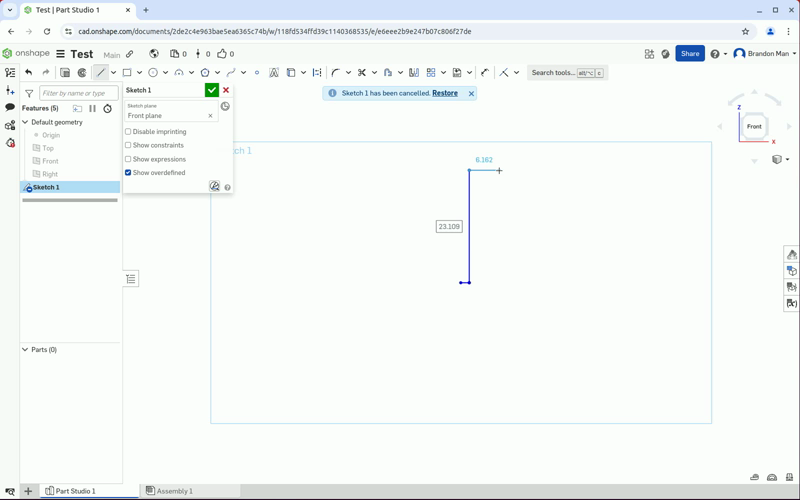
mouse_move(460, 170)
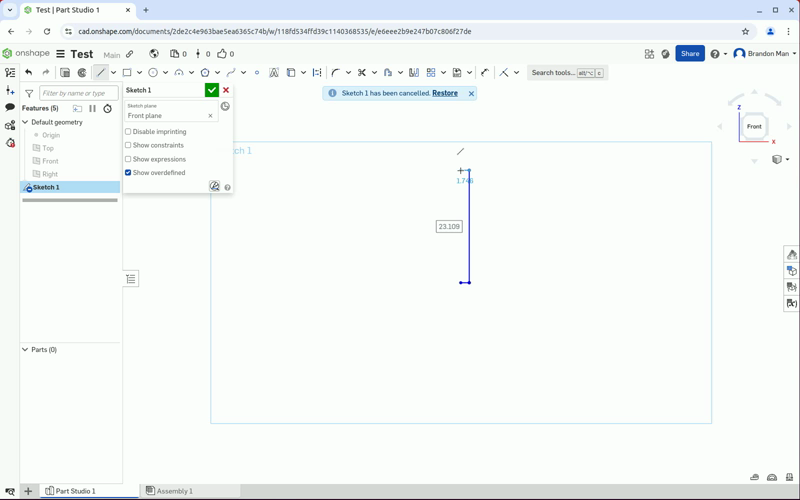
click(460, 170)
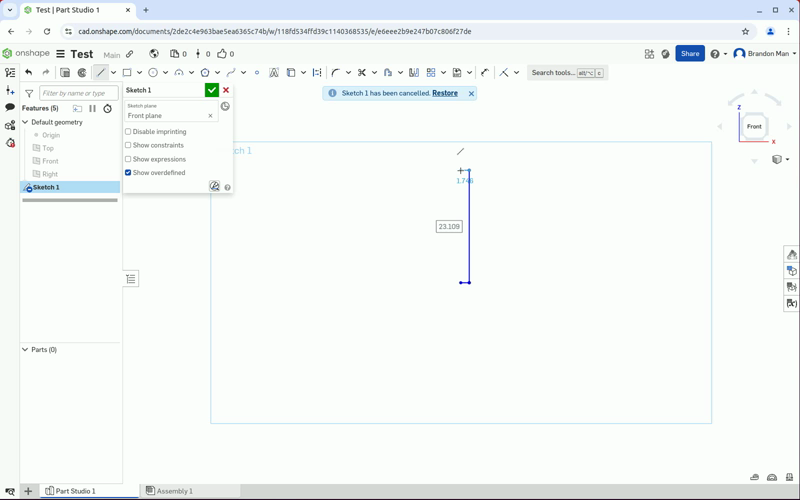
key_up(shift)
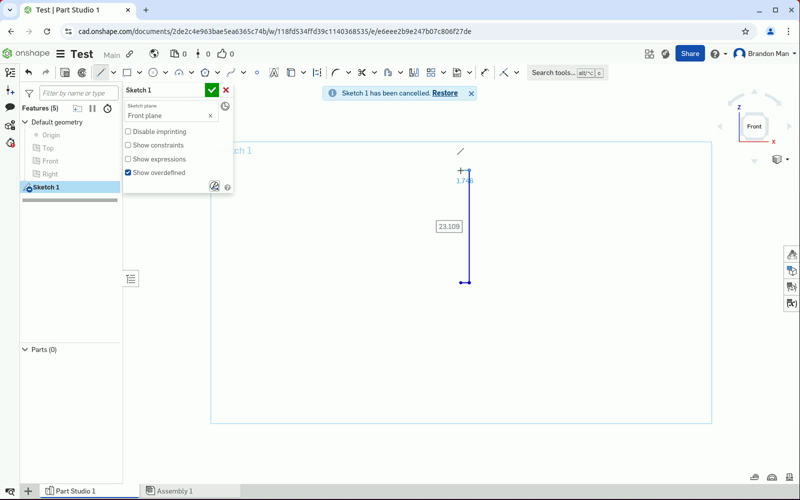
key_down(shift)
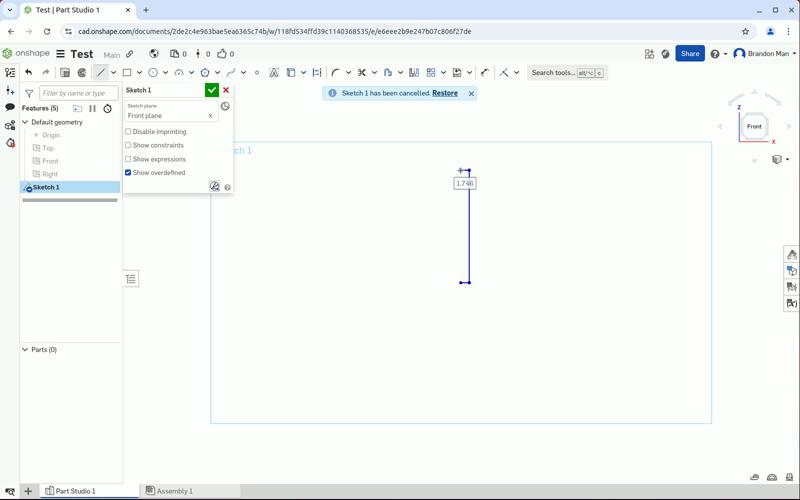
mouse_move(460, 282)
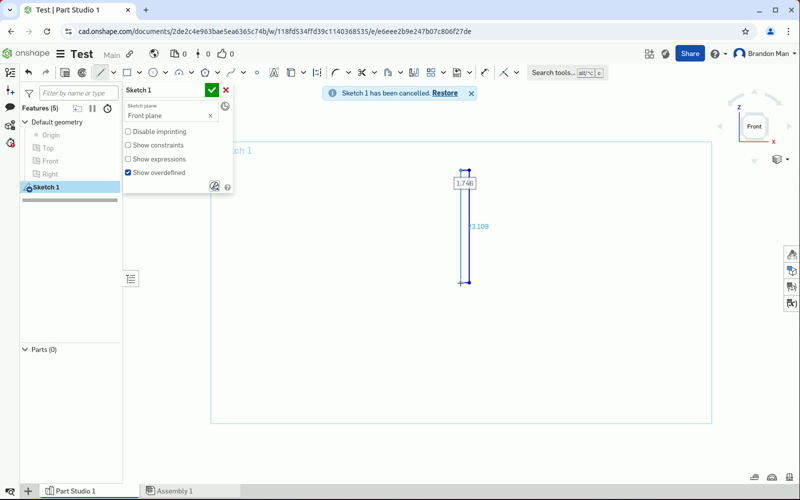
key_up(shift)
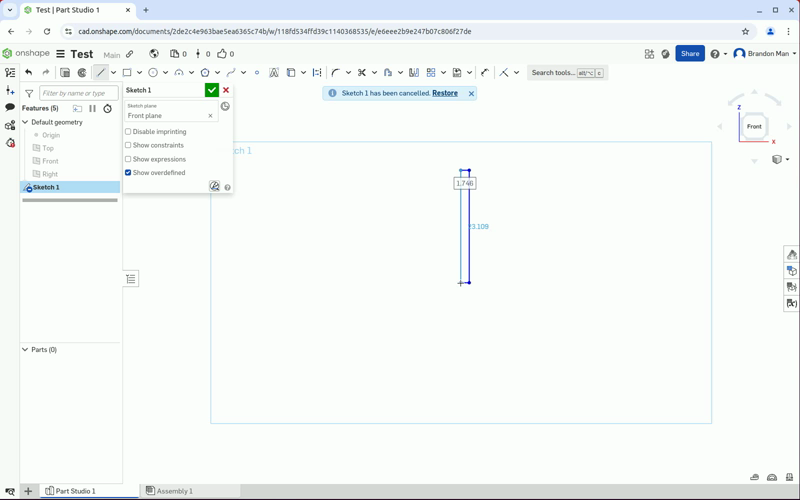
click(460, 282)
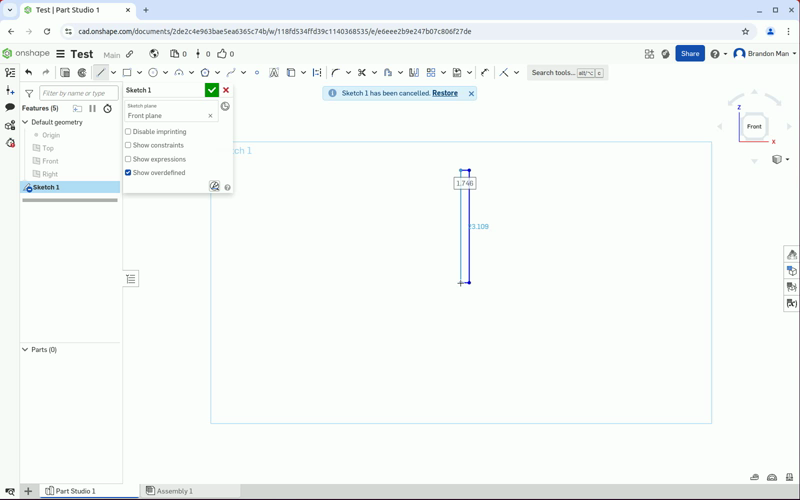
key(esc)
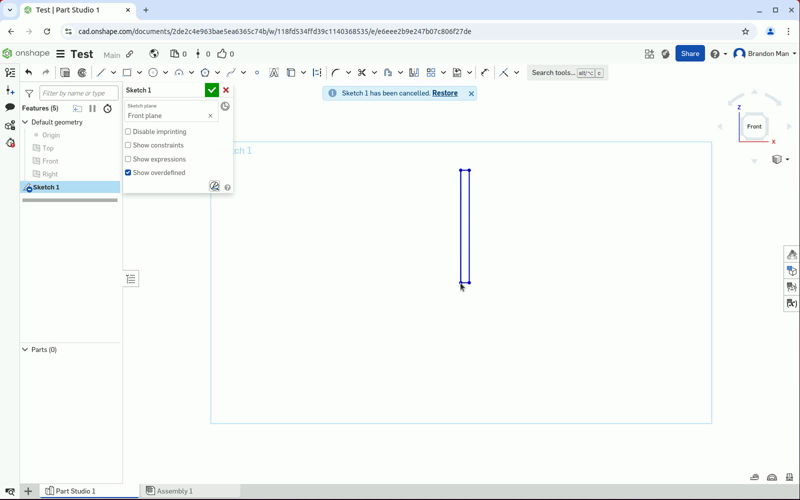
mouse_move(462, 252)
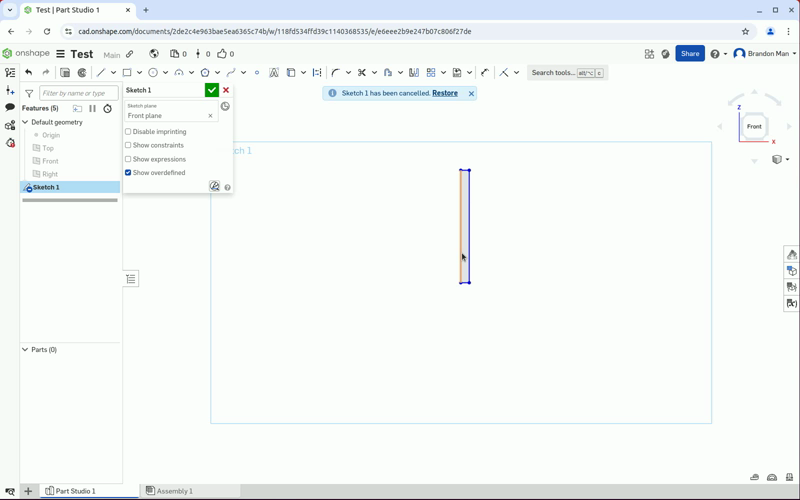
scroll(6)
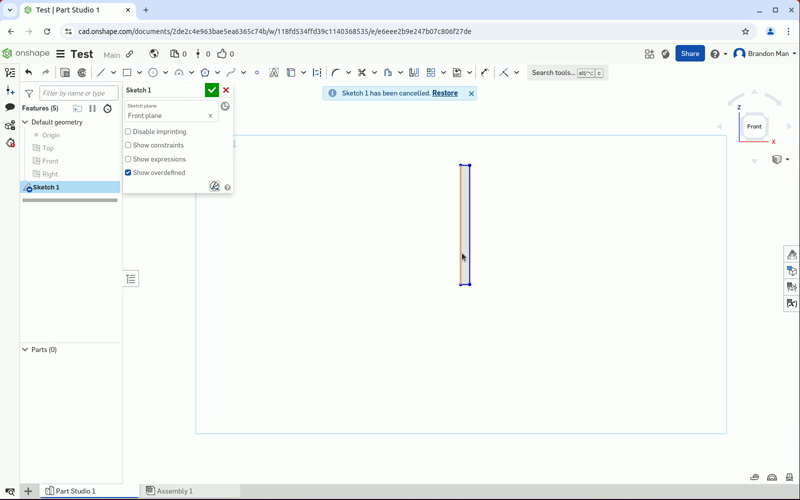
scroll(6)
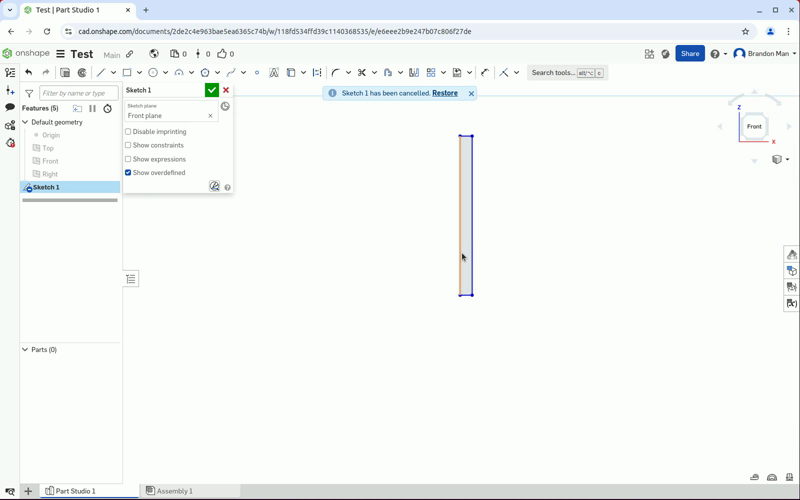
scroll(6)
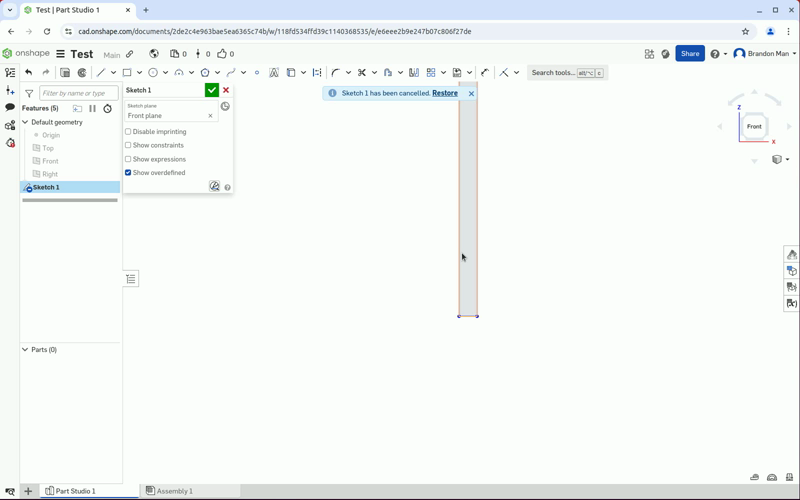
scroll(6)
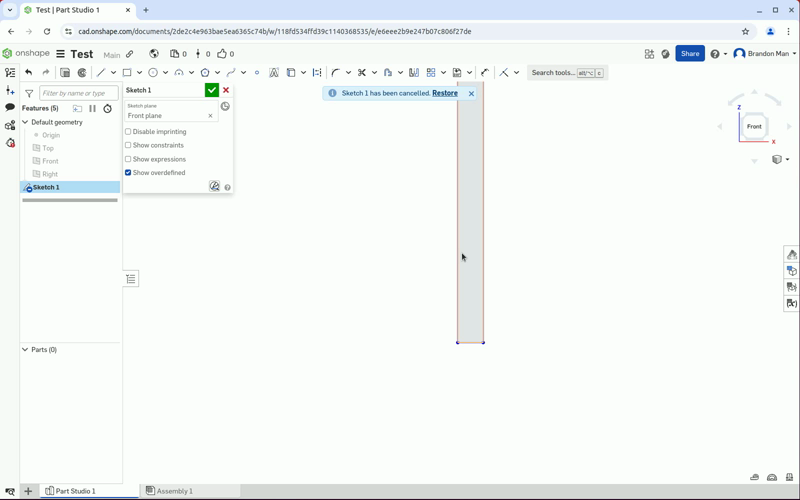
scroll(6)
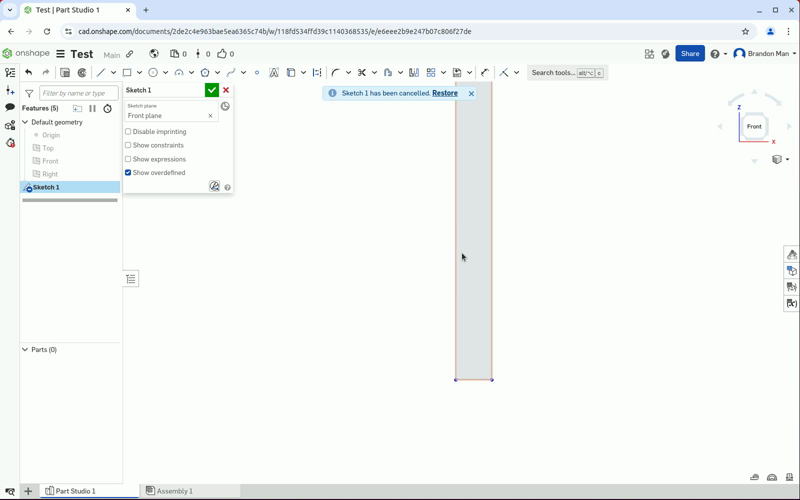
scroll(6)
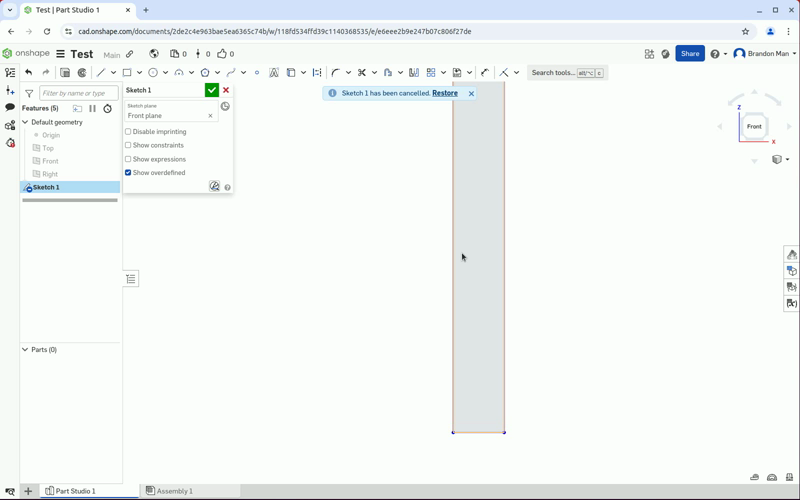
scroll(6)
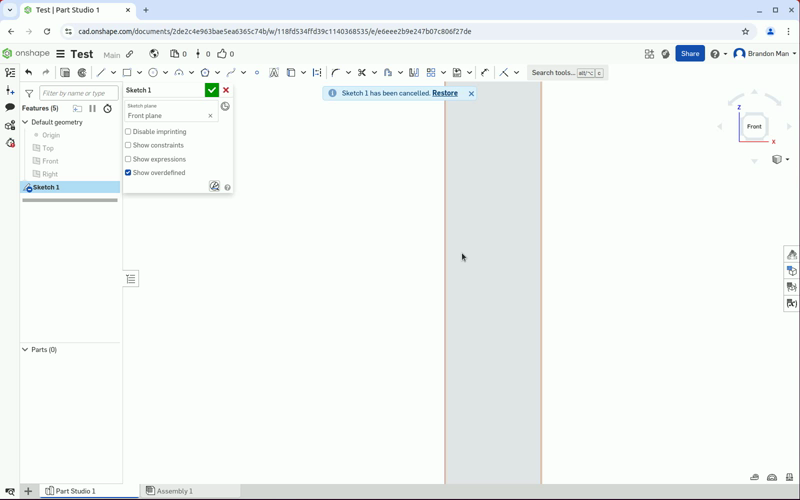
click(462, 252)
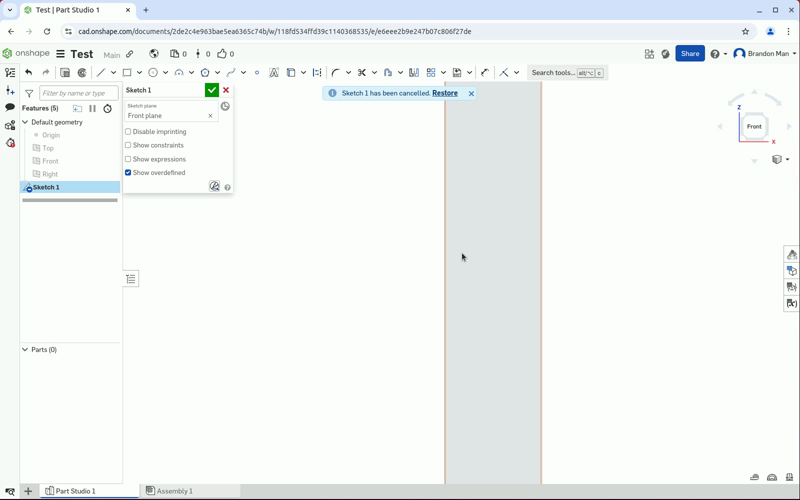
scroll(-6)
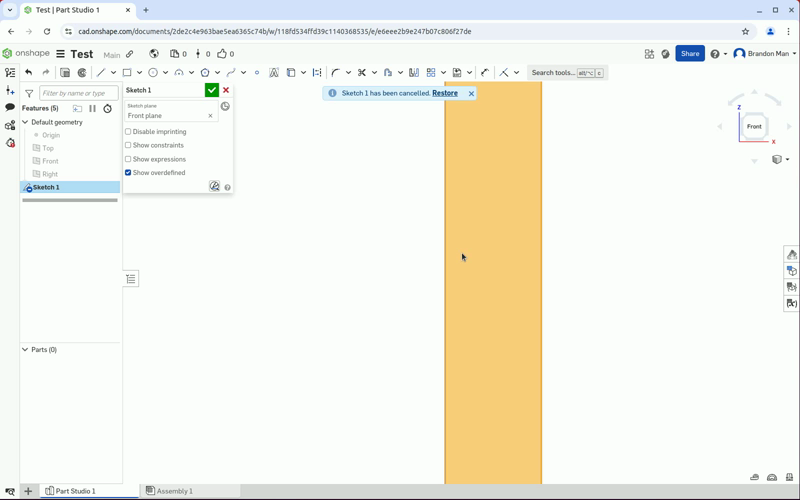
scroll(-6)
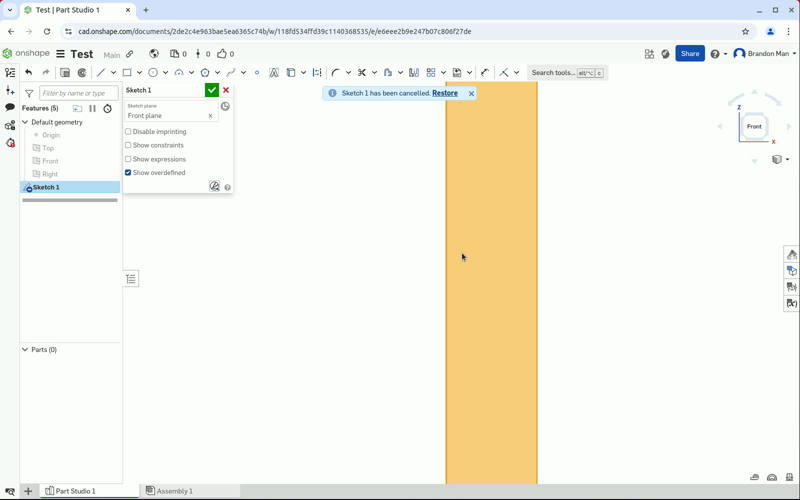
scroll(-6)
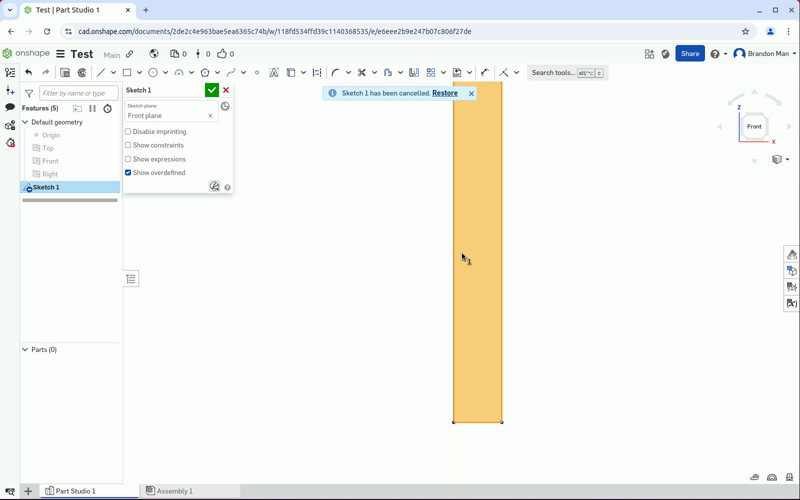
scroll(-6)
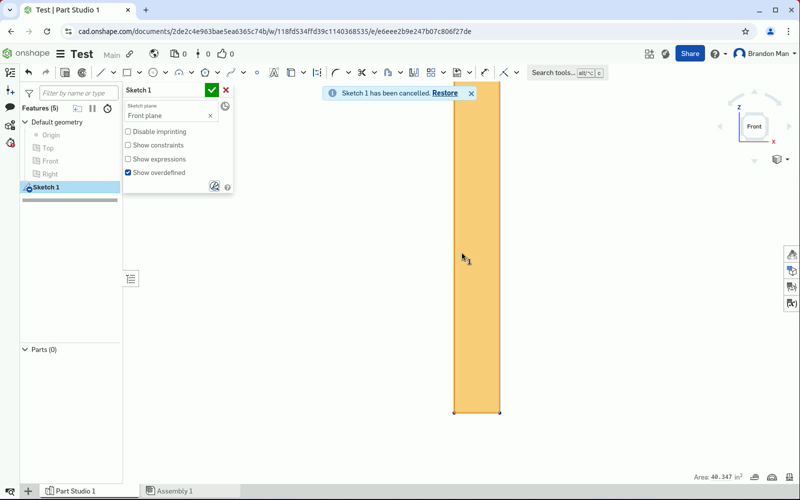
scroll(-6)
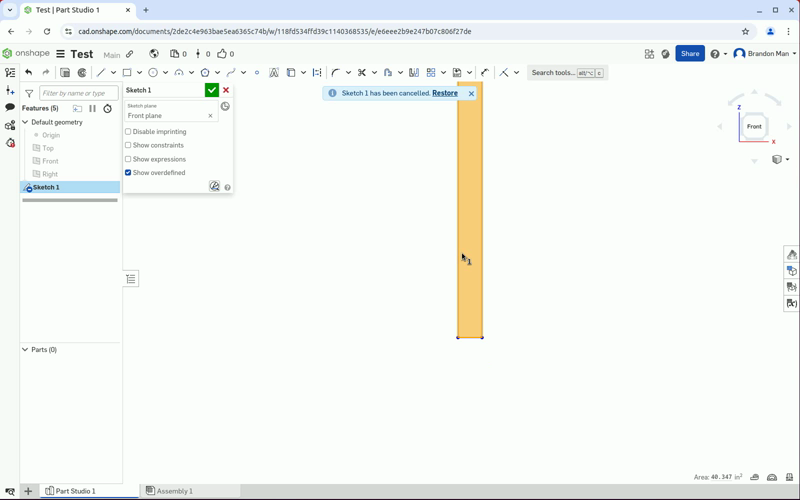
scroll(-6)
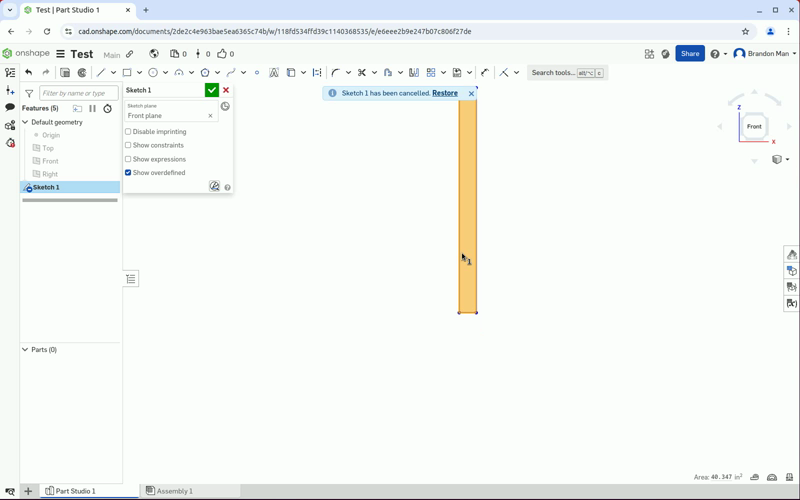
scroll(-6)
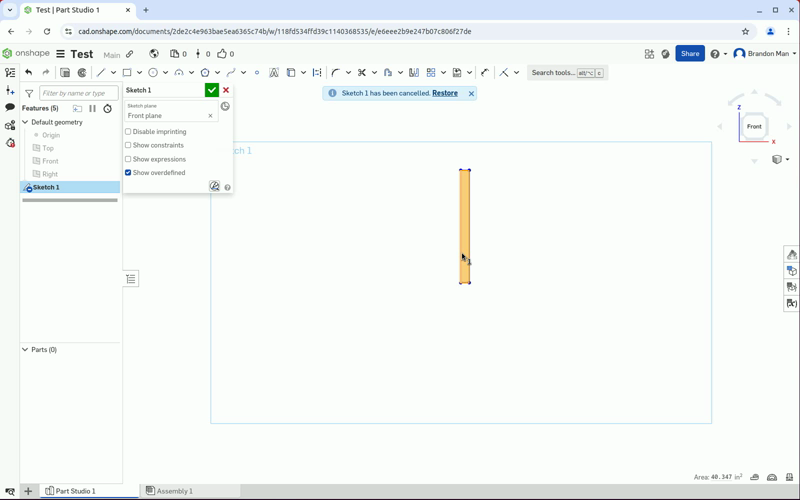
mouse_move(73, 352)
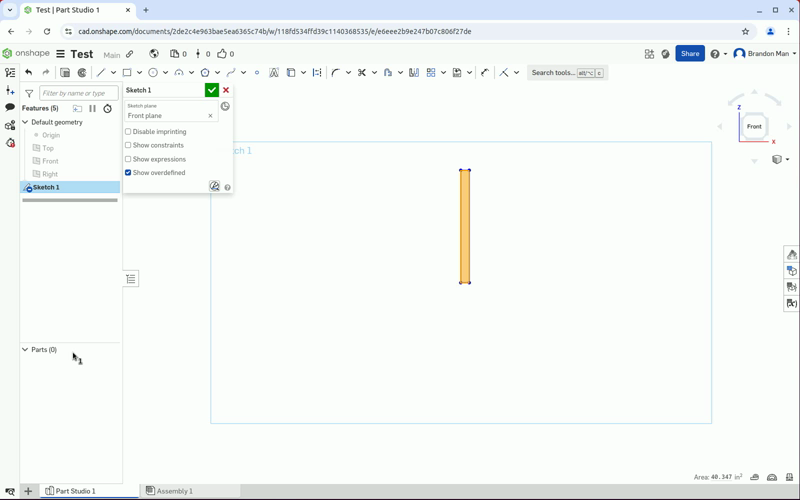
key(shift+y)
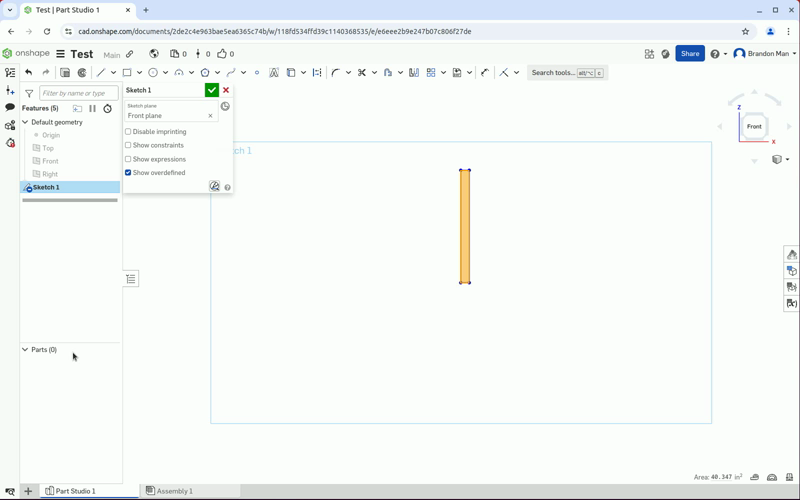
key(shift+e)
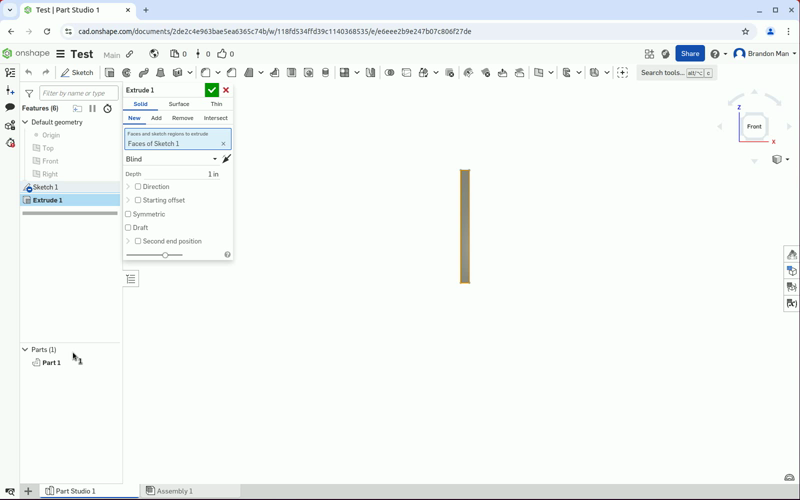
mouse_move(143, 106)
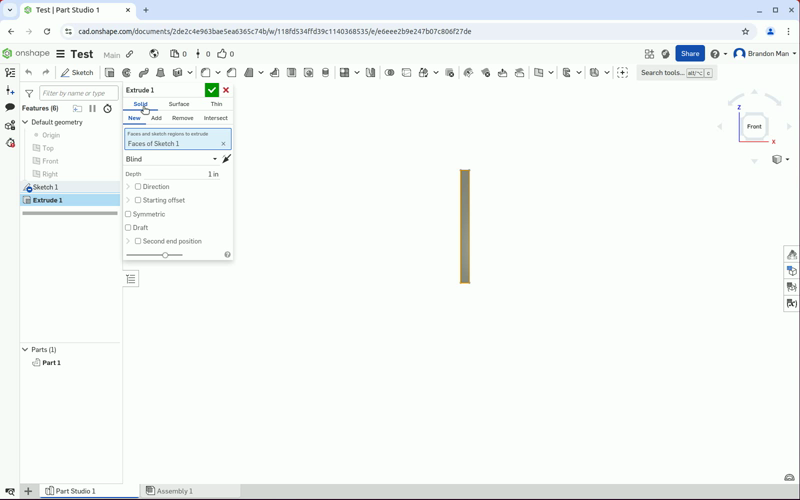
click(143, 106)
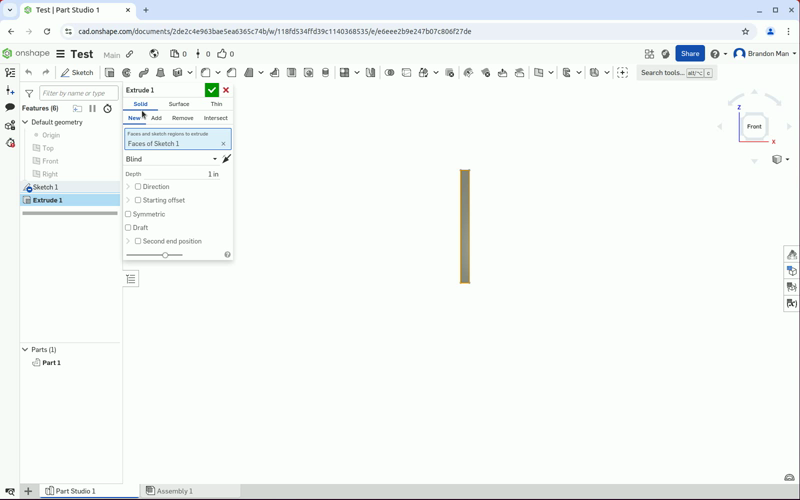
mouse_move(137, 120)
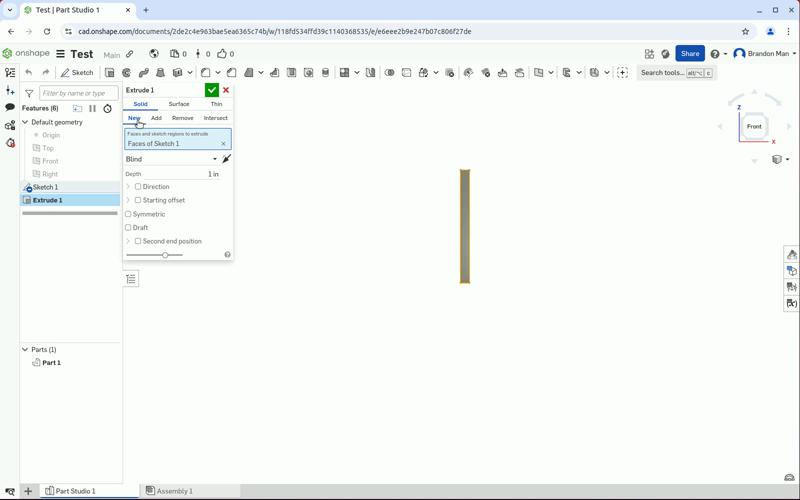
click(137, 120)
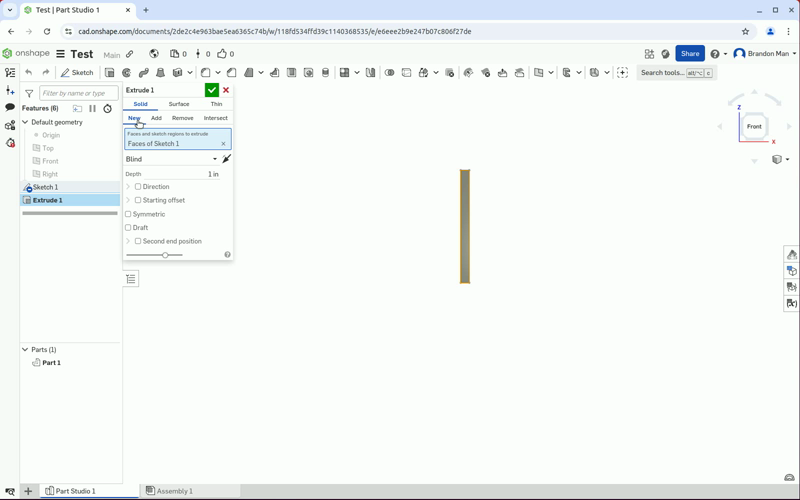
key(tab, 4)
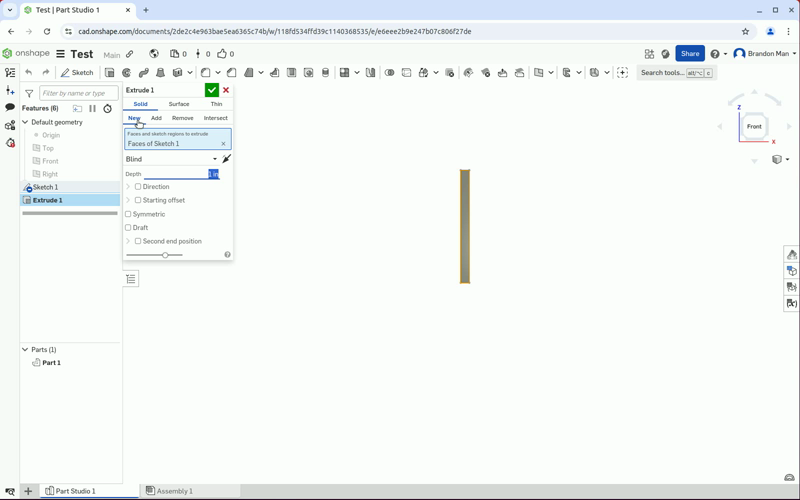
text(0.481)
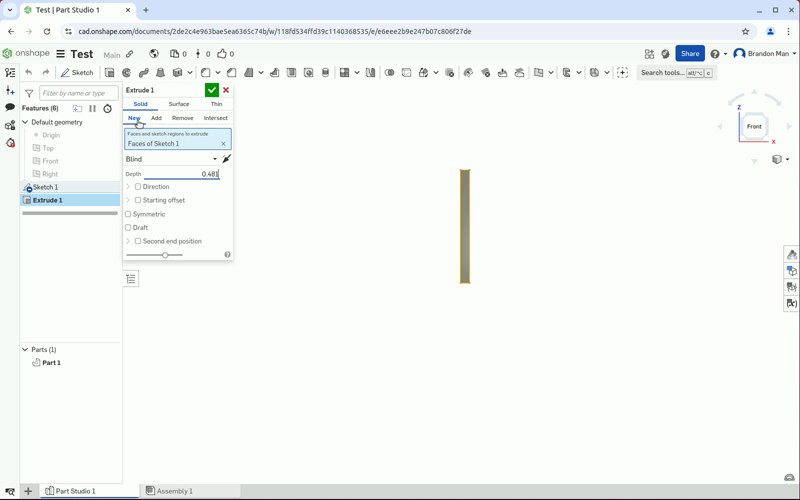
key(enter)
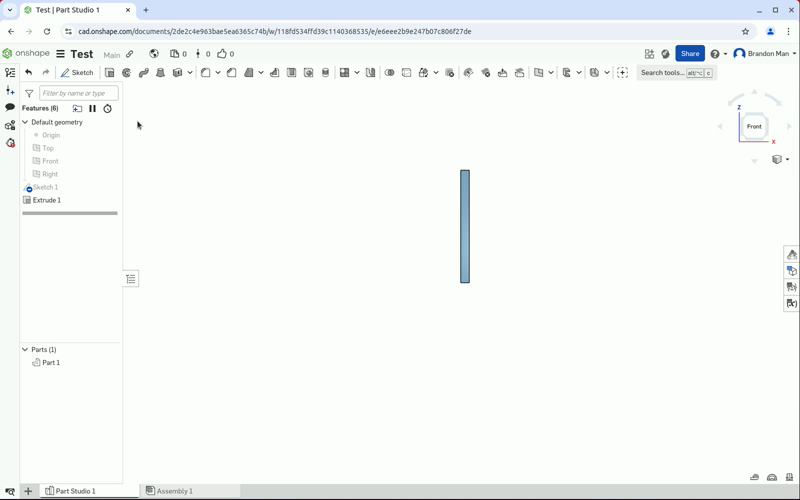
key(shift+h)
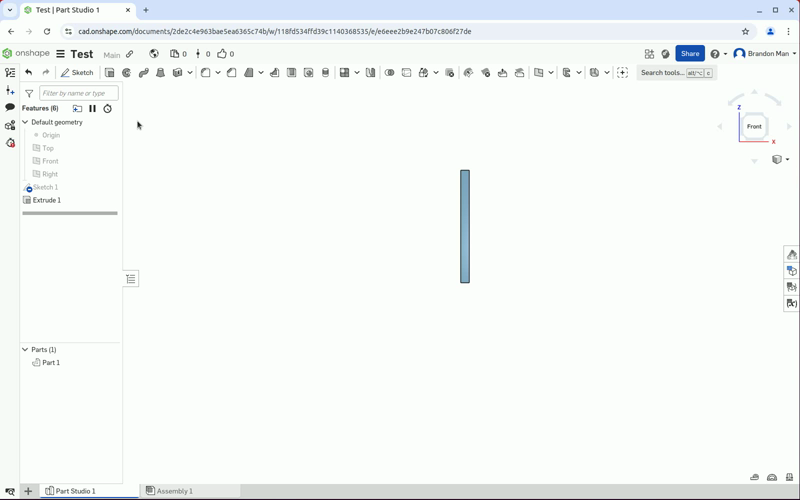
key(shift+h)
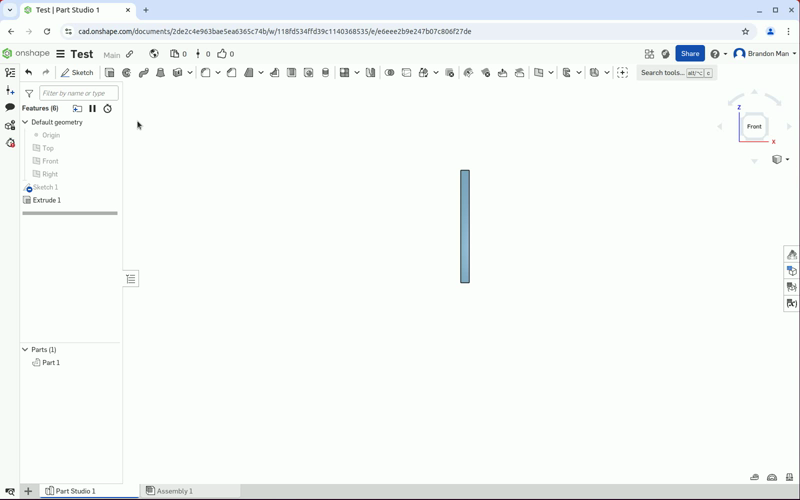
mouse_move(73, 189)
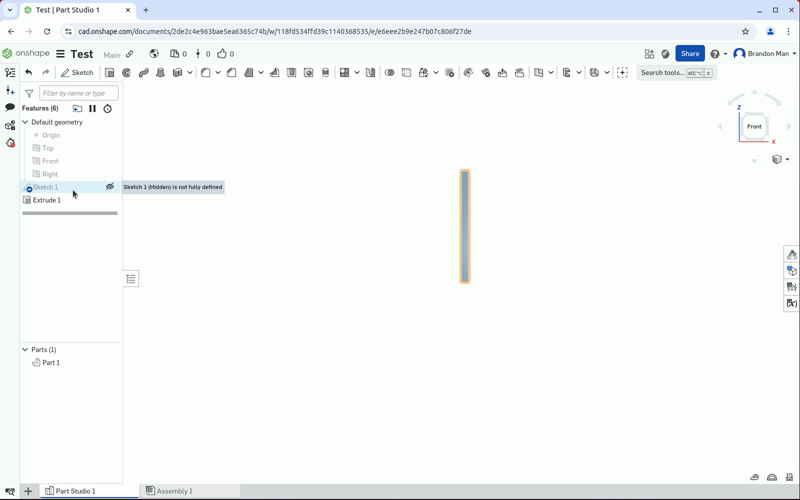
click(73, 189)
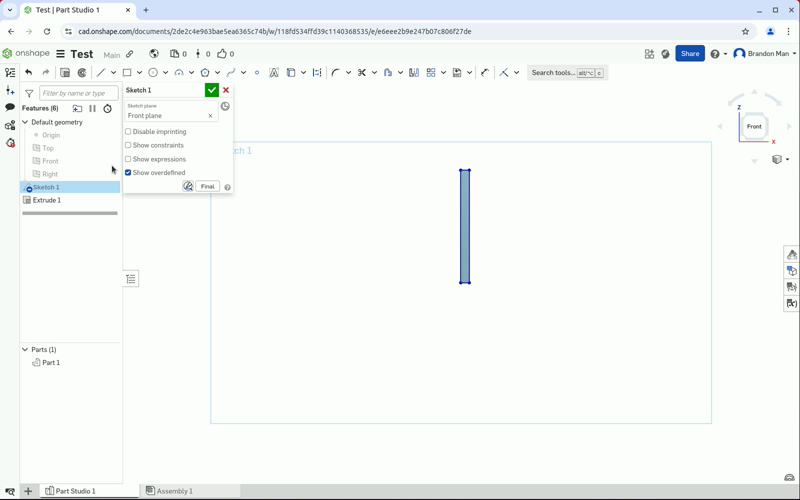
mouse_move(229, 92)
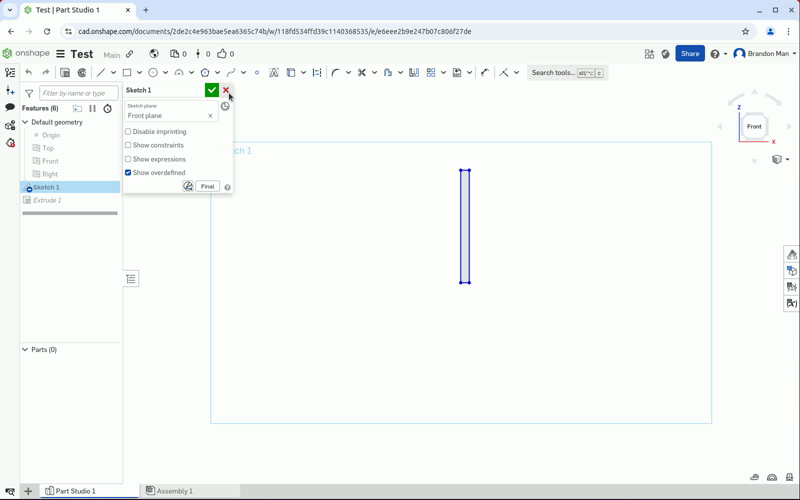
click(229, 92)
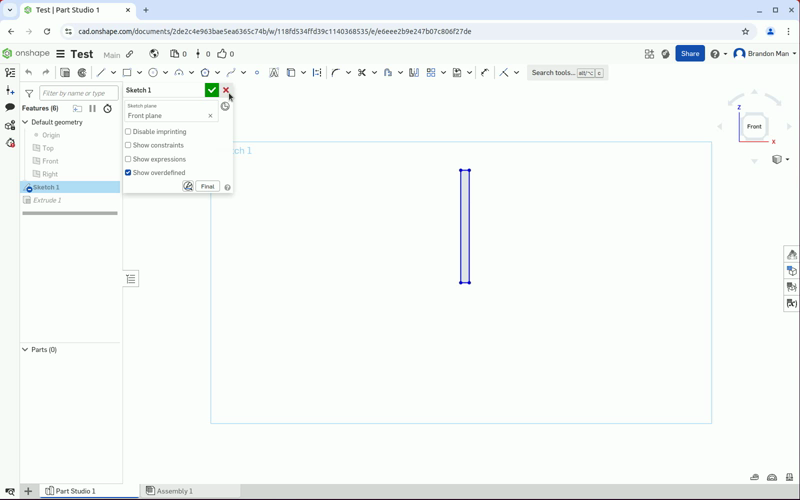
key(shift+s)
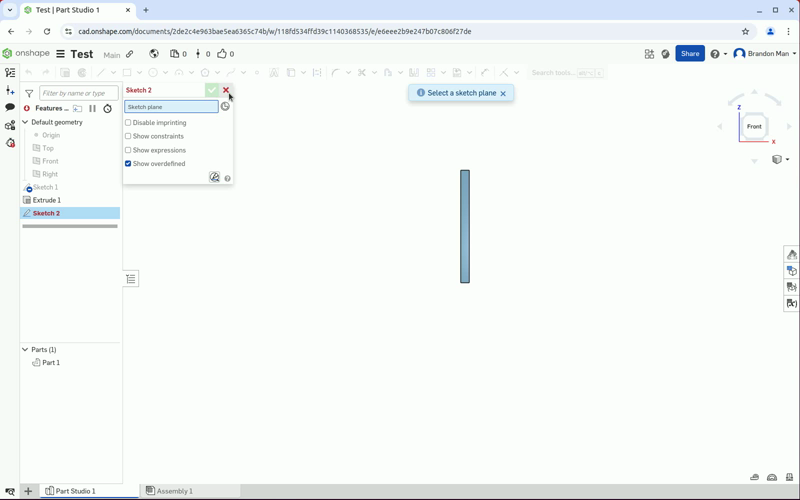
mouse_move(73, 163)
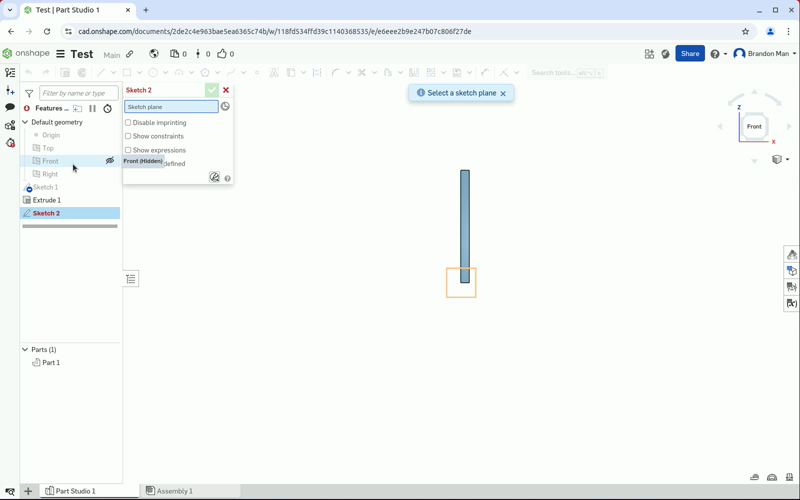
click(73, 163)
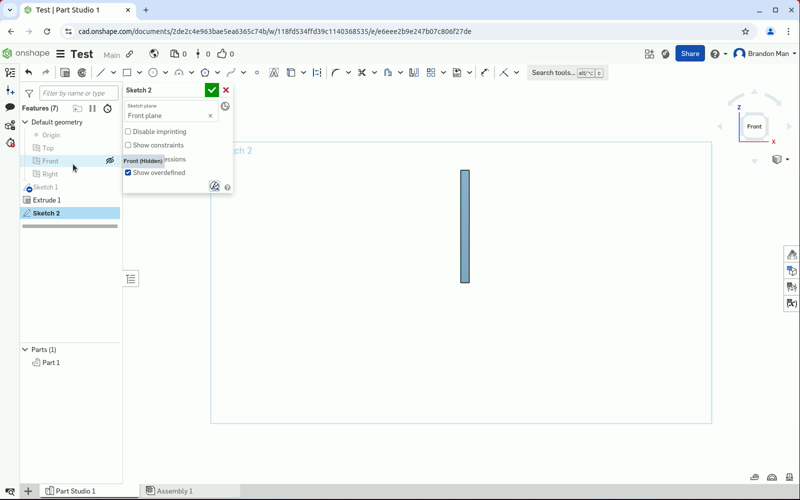
mouse_move(73, 352)
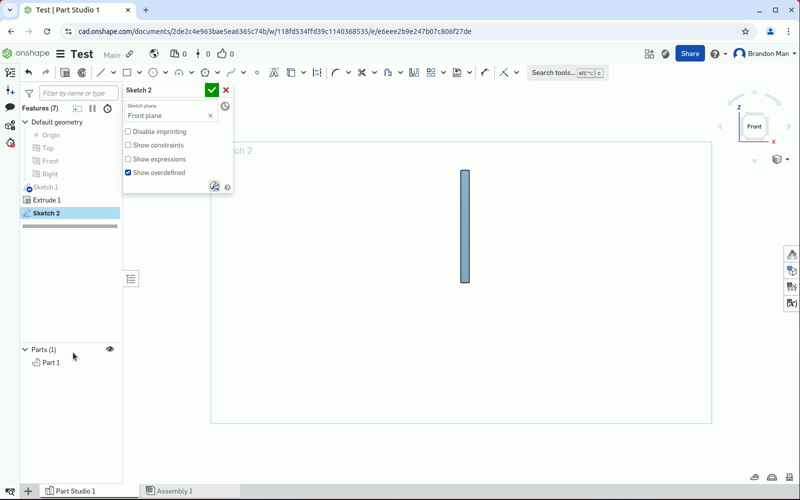
key(y)
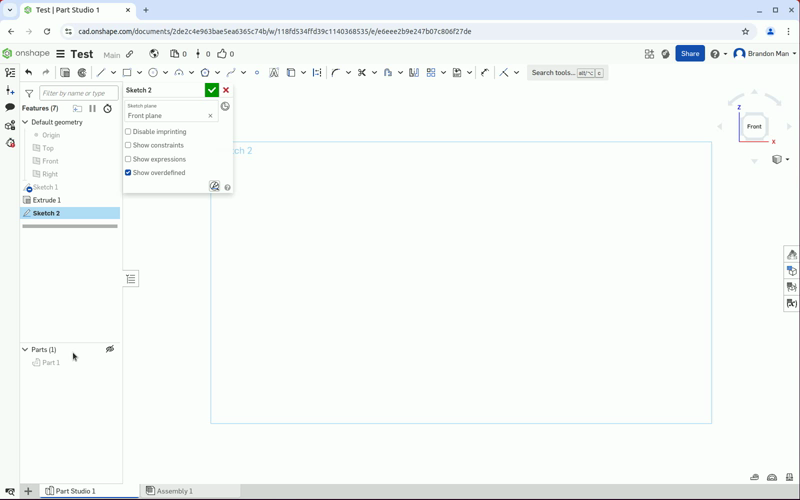
key(l)
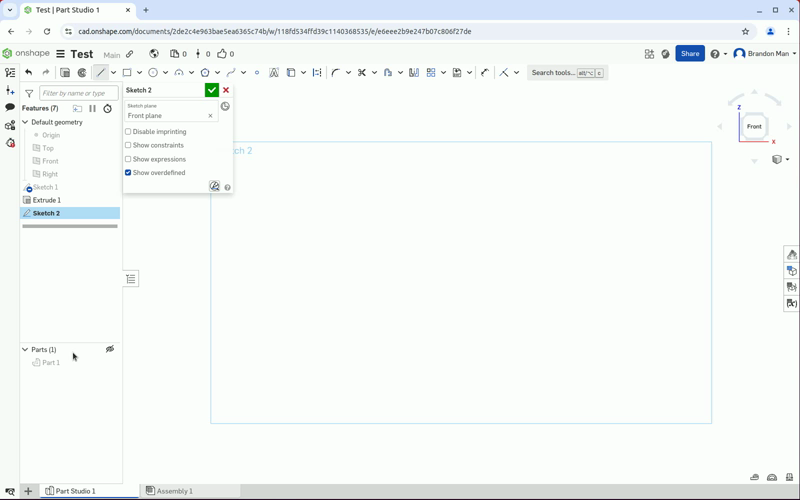
key_down(shift)
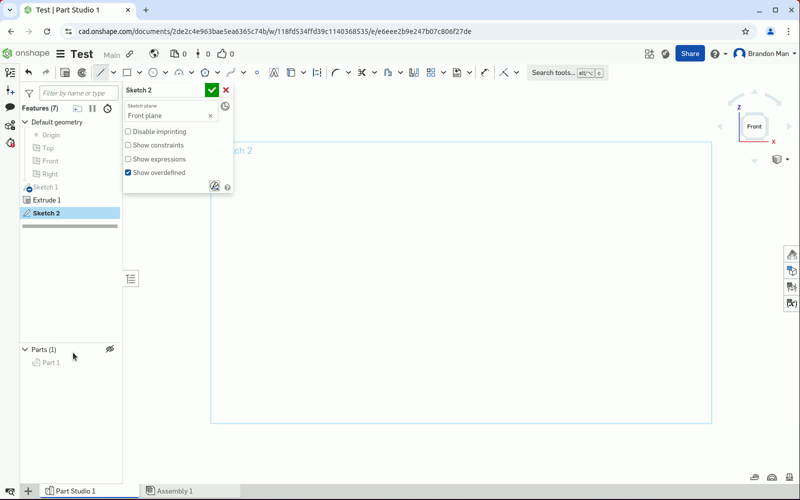
mouse_move(453, 282)
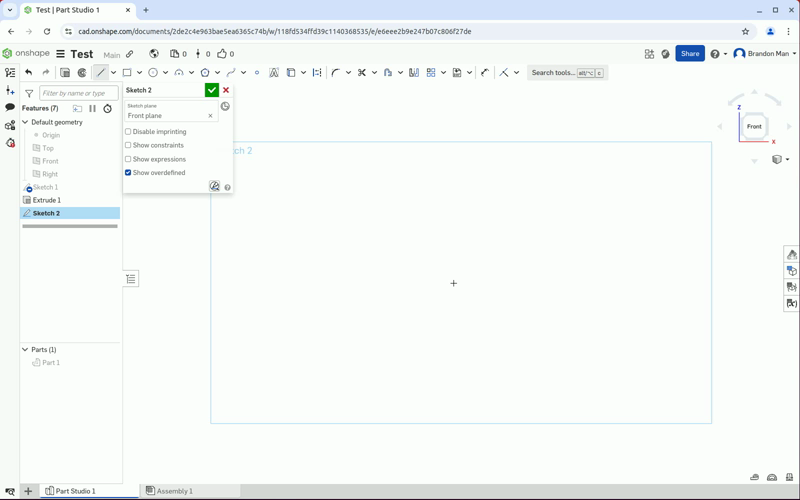
click(453, 282)
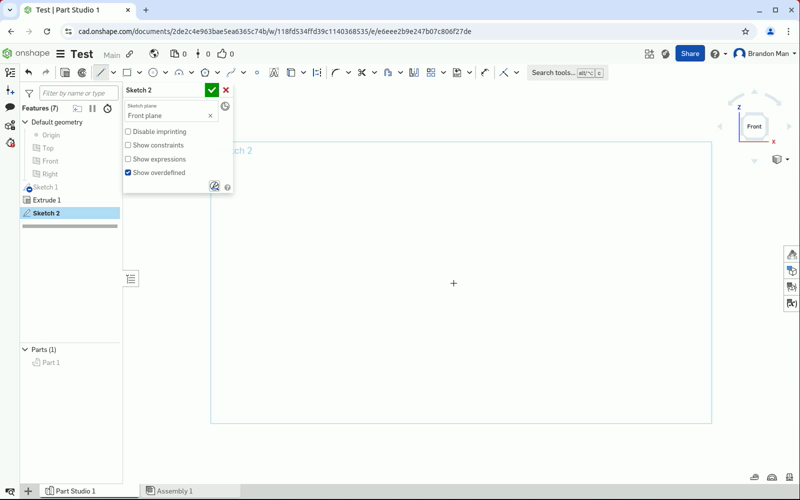
key_up(shift)
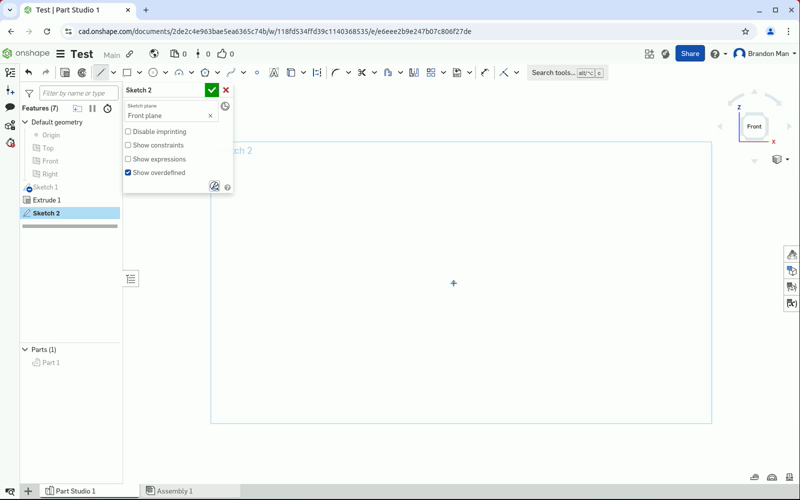
key_down(shift)
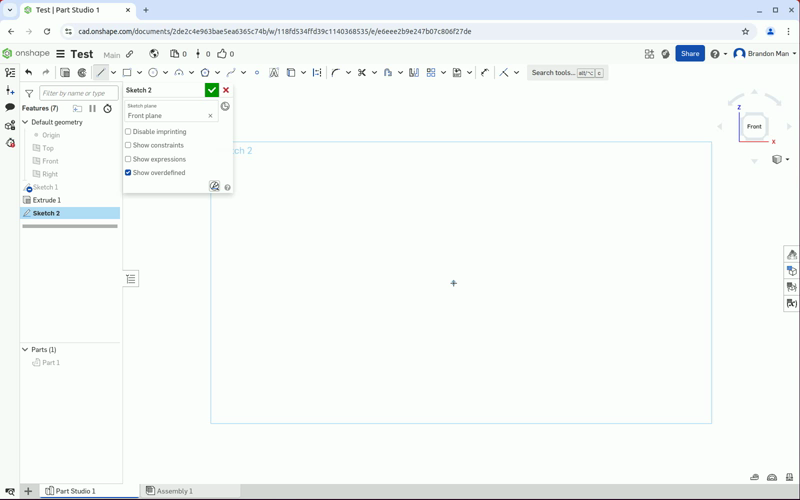
mouse_move(483, 282)
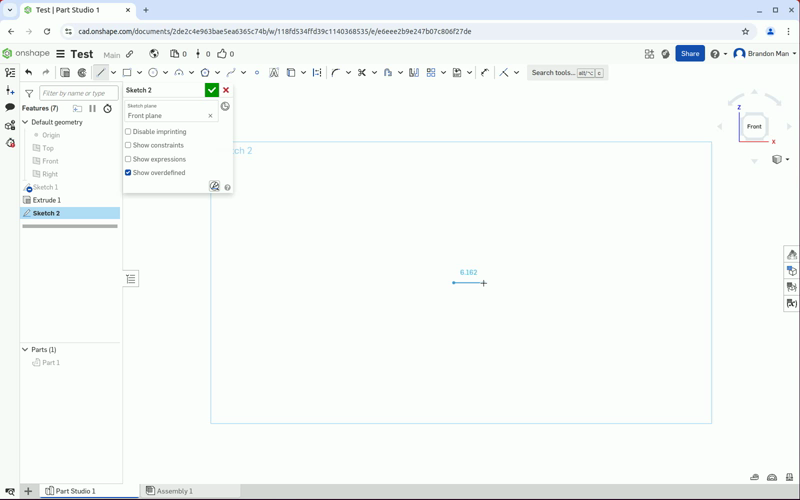
mouse_move(459, 282)
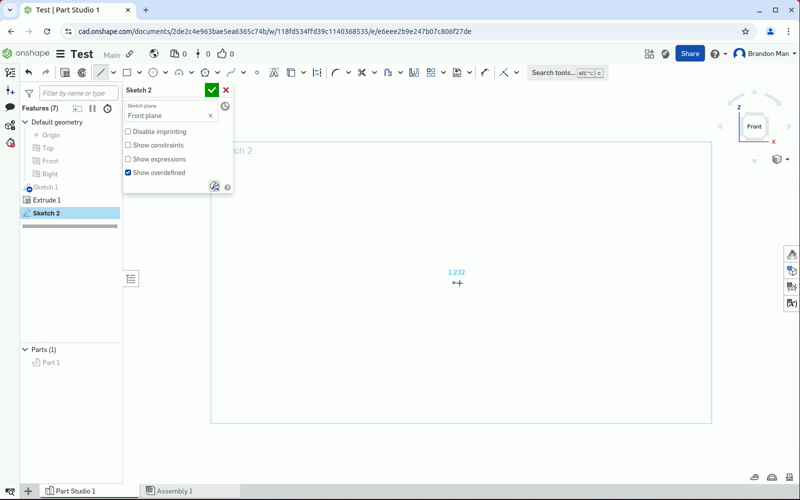
scroll(6)
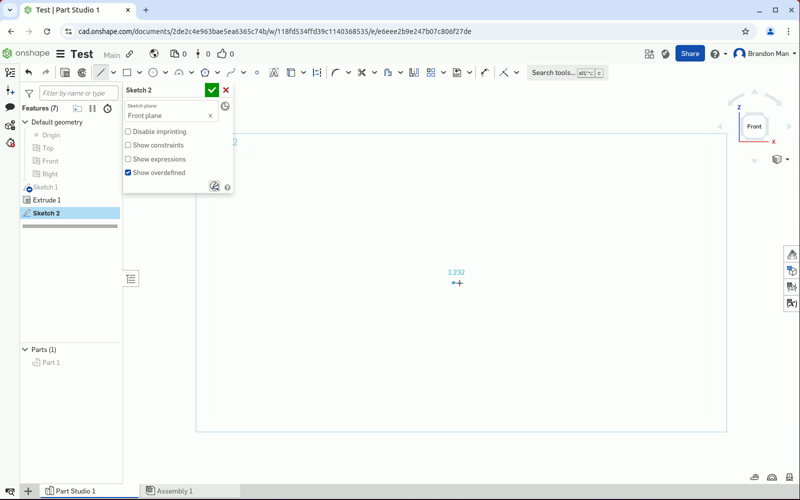
scroll(6)
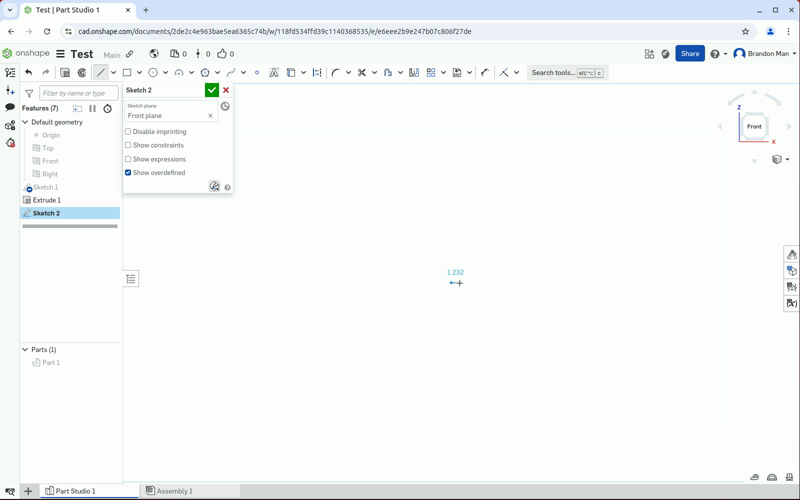
scroll(6)
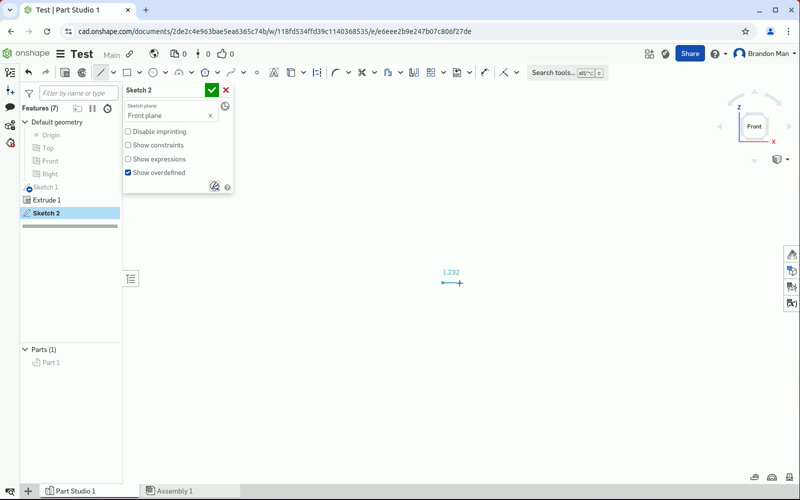
scroll(6)
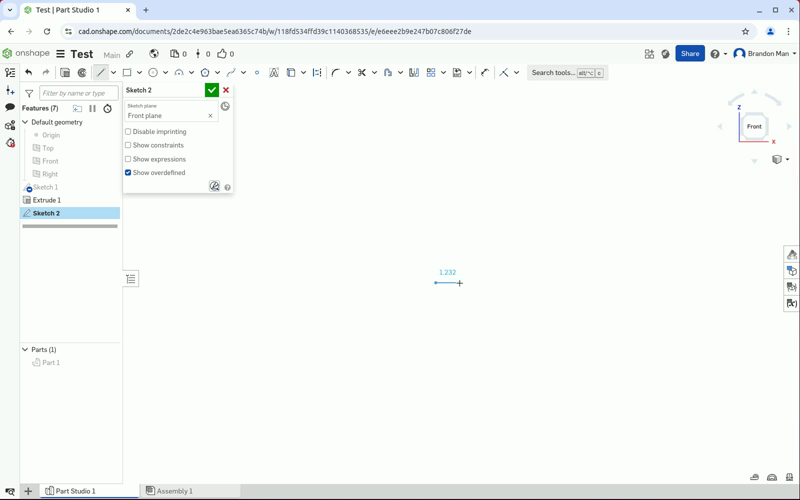
scroll(6)
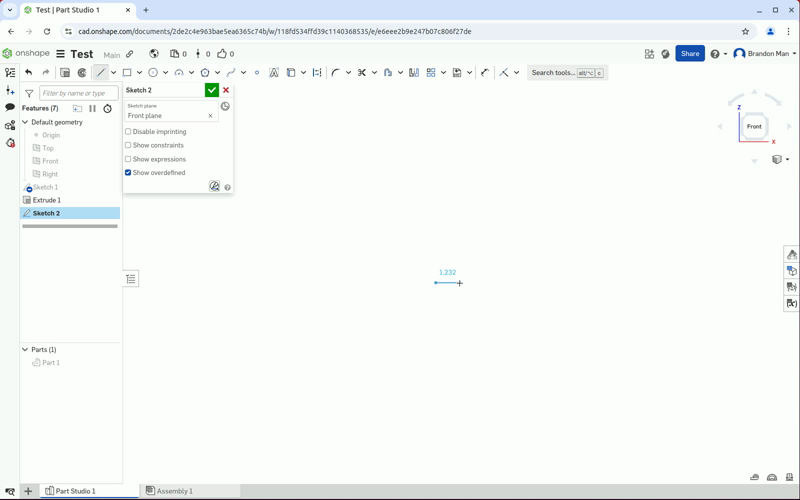
scroll(6)
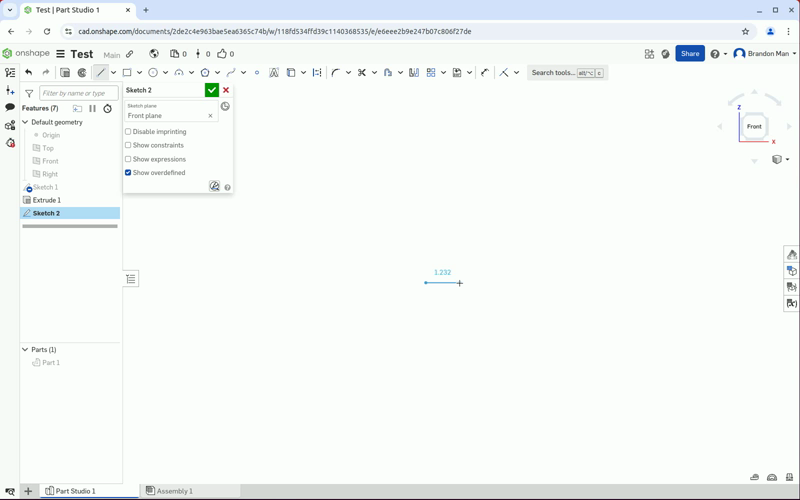
scroll(6)
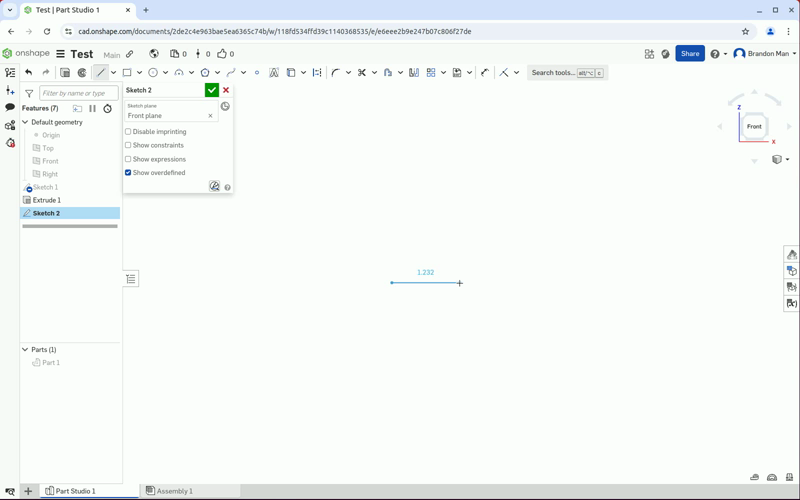
click(459, 282)
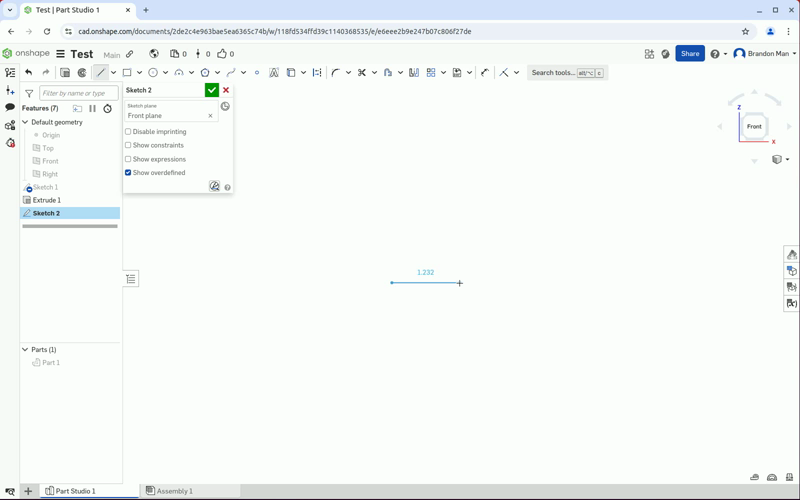
scroll(-6)
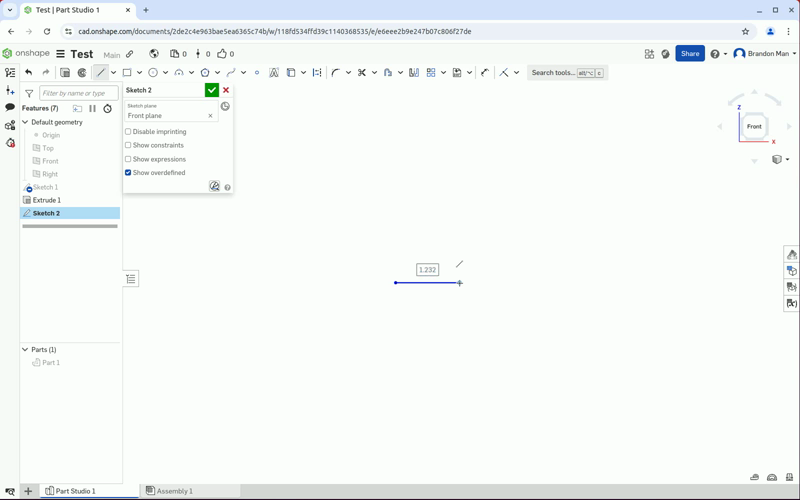
scroll(-6)
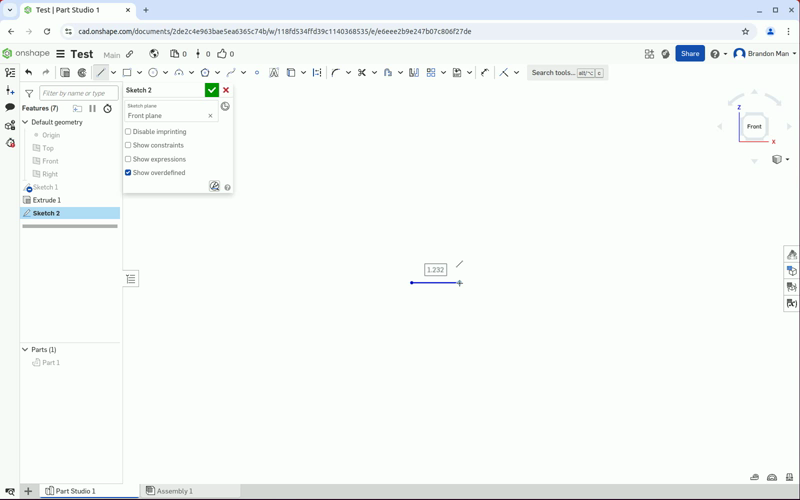
scroll(-6)
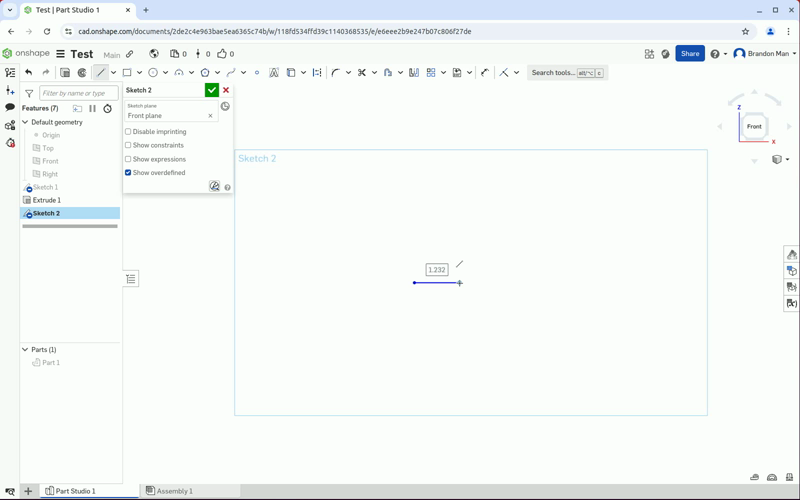
scroll(-6)
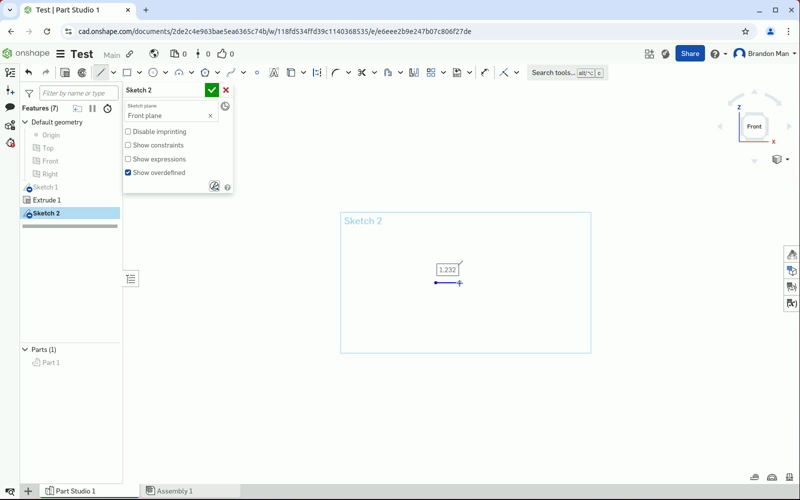
scroll(-6)
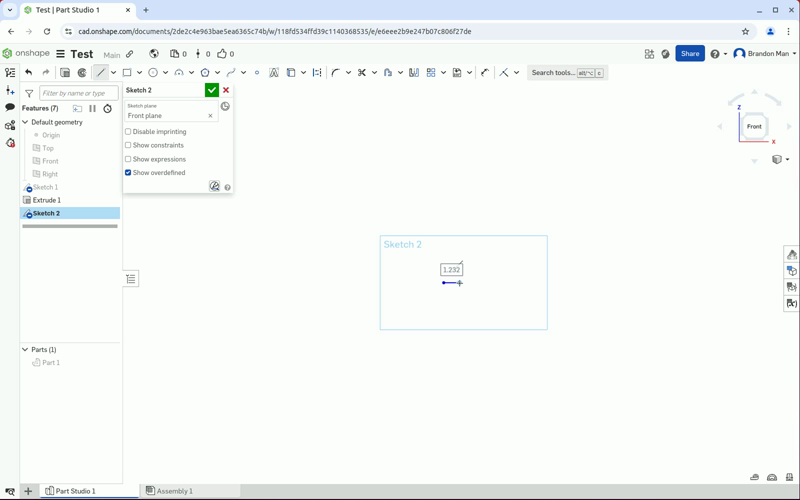
scroll(-6)
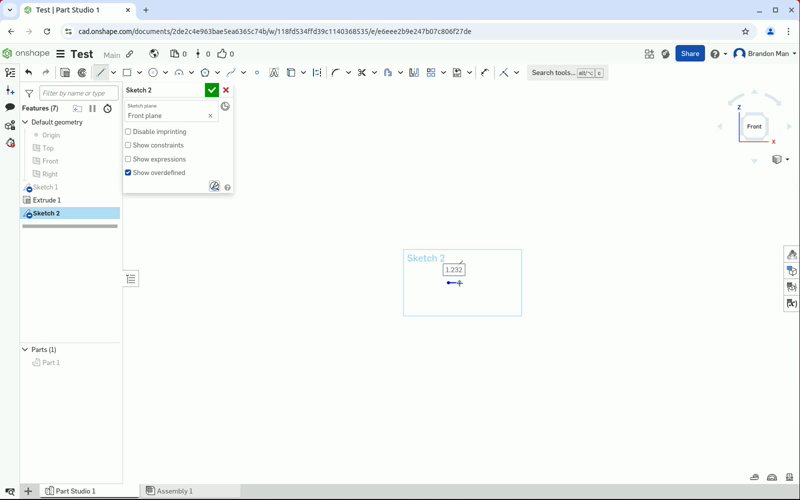
scroll(-6)
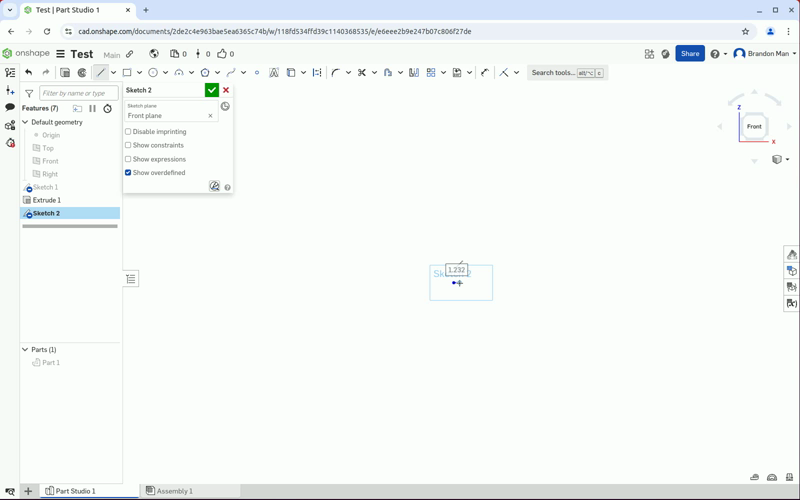
key_up(shift)
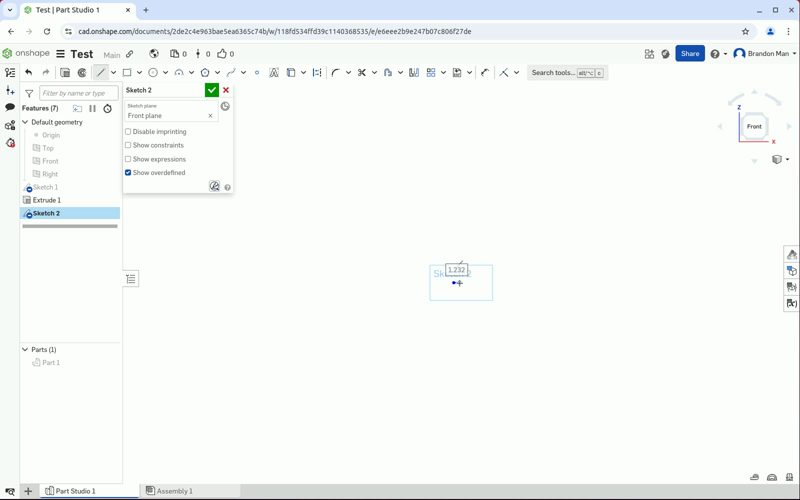
key_down(shift)
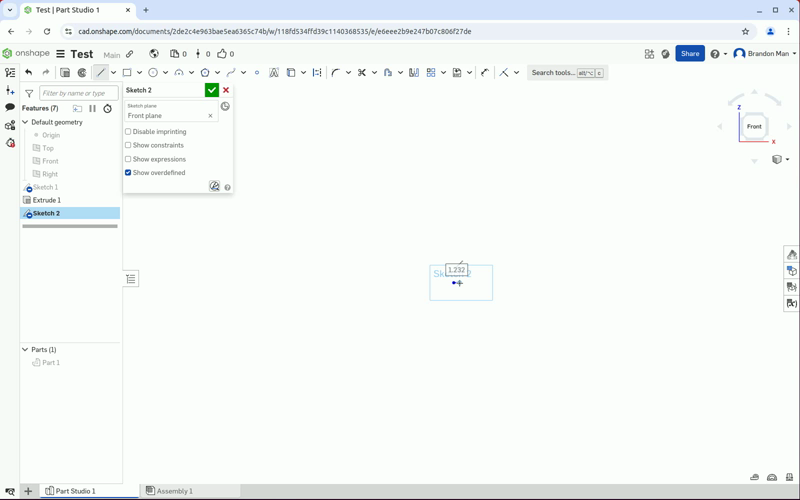
mouse_move(459, 170)
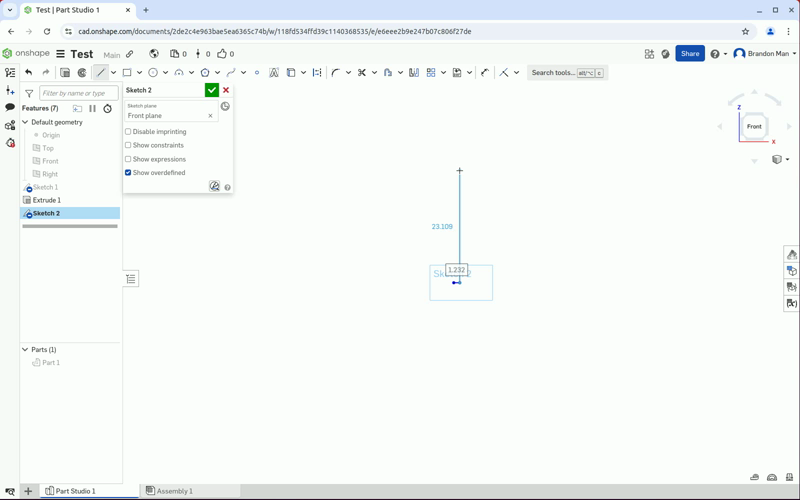
click(459, 170)
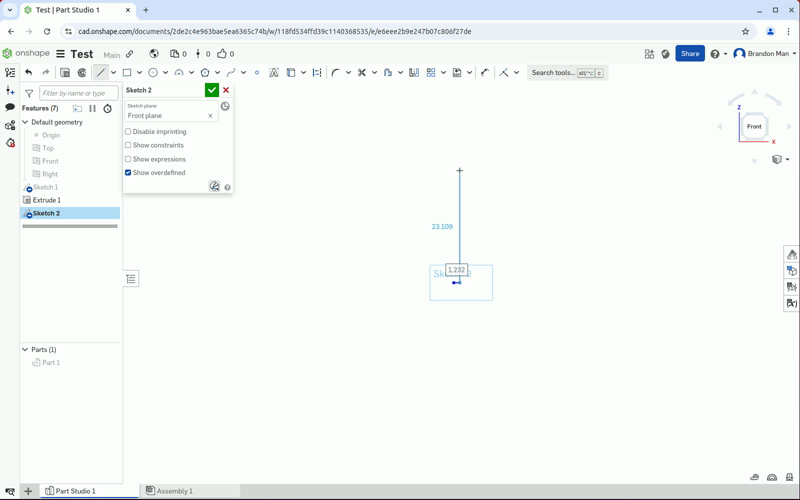
key_up(shift)
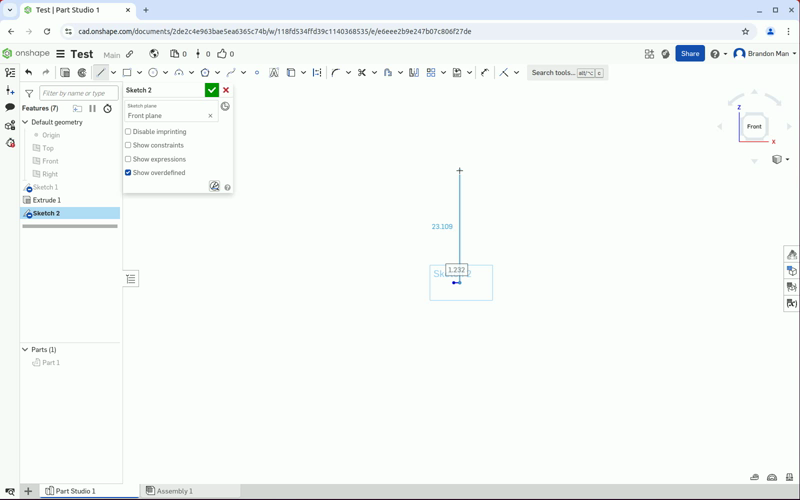
key_down(shift)
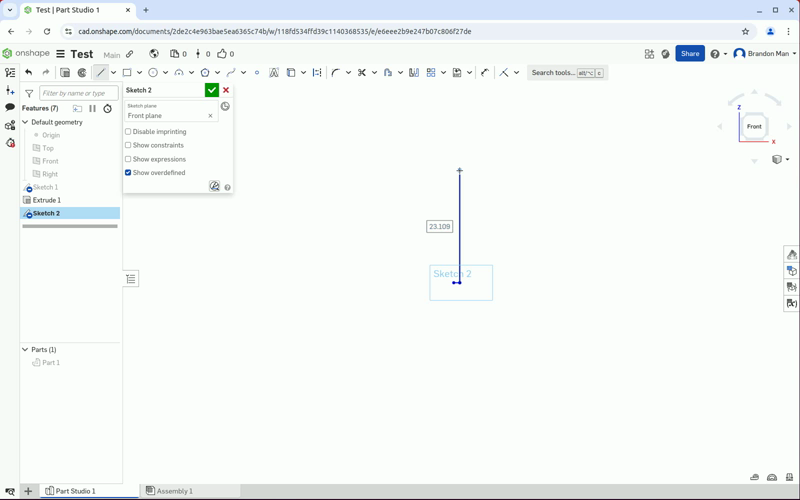
mouse_move(489, 170)
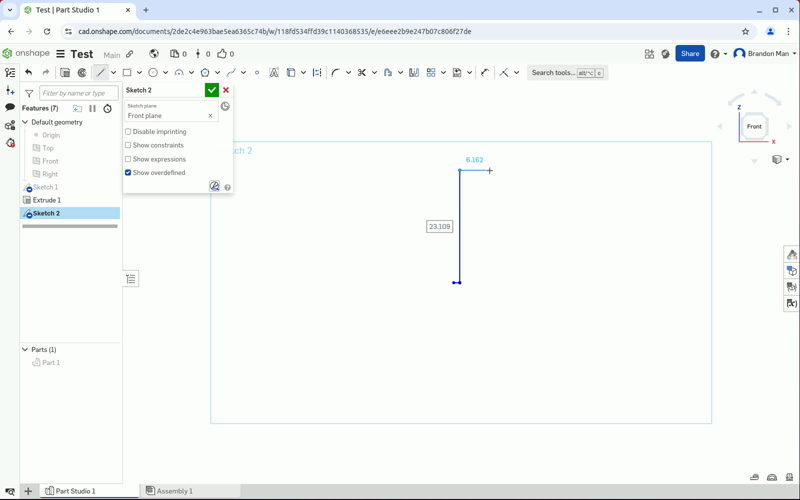
mouse_move(453, 170)
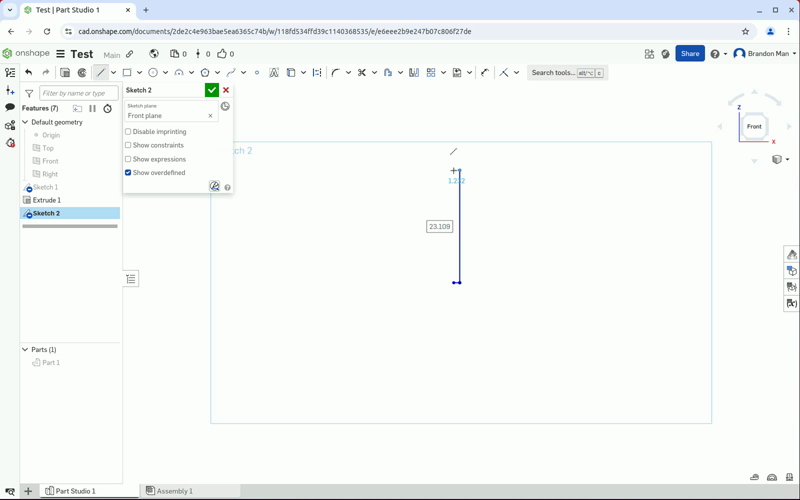
scroll(6)
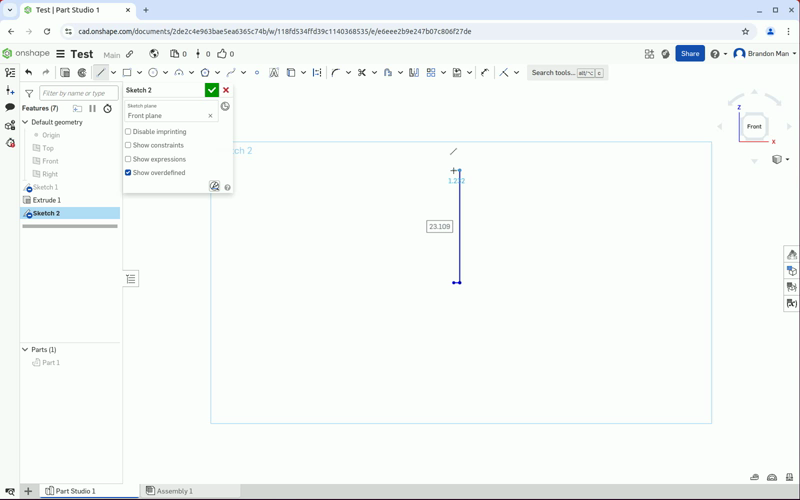
scroll(6)
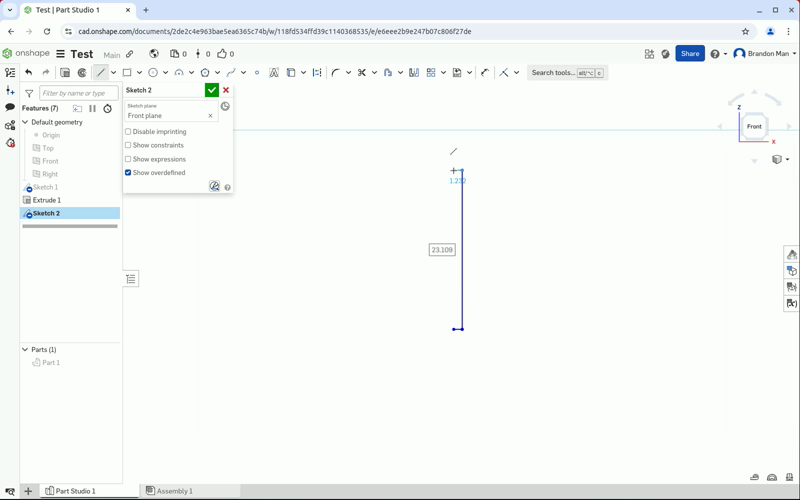
scroll(6)
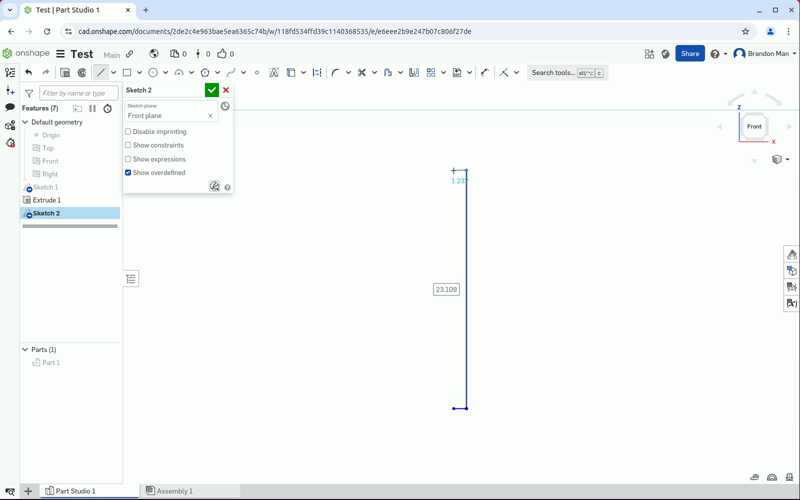
scroll(6)
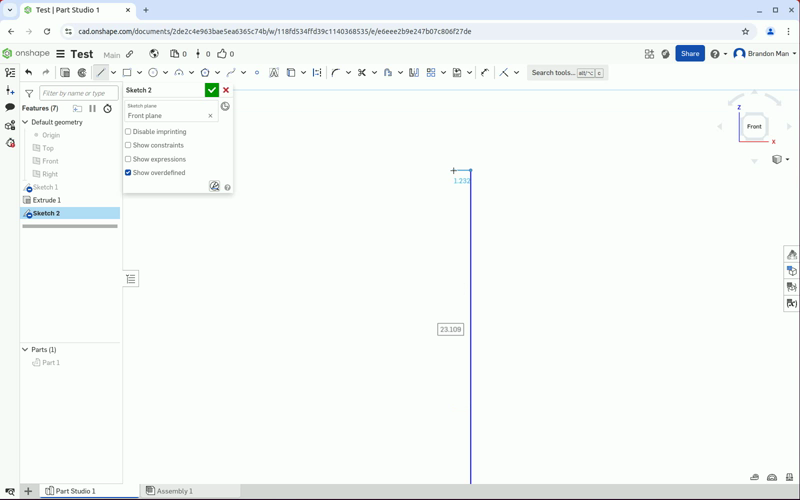
scroll(6)
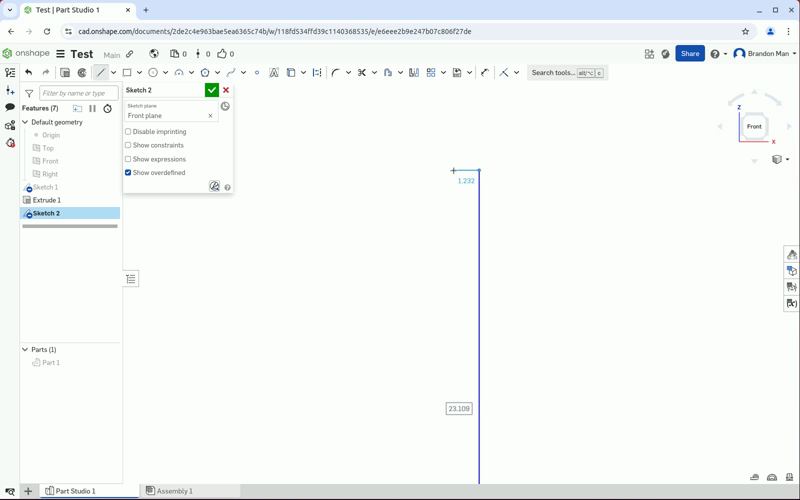
scroll(6)
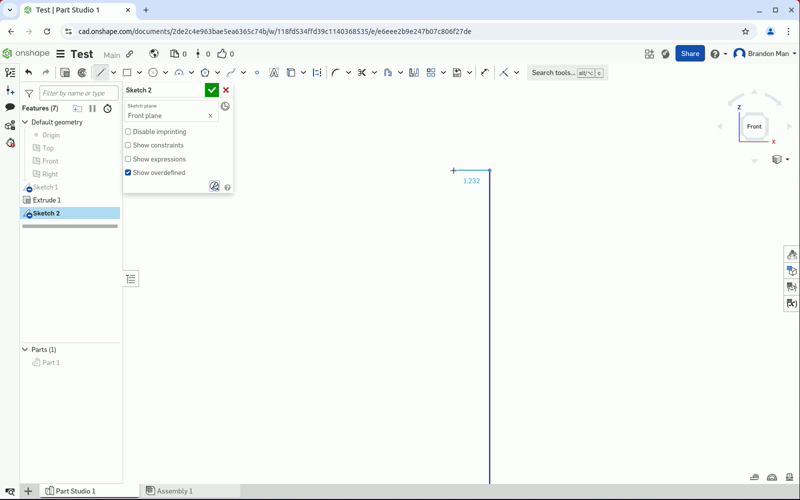
scroll(6)
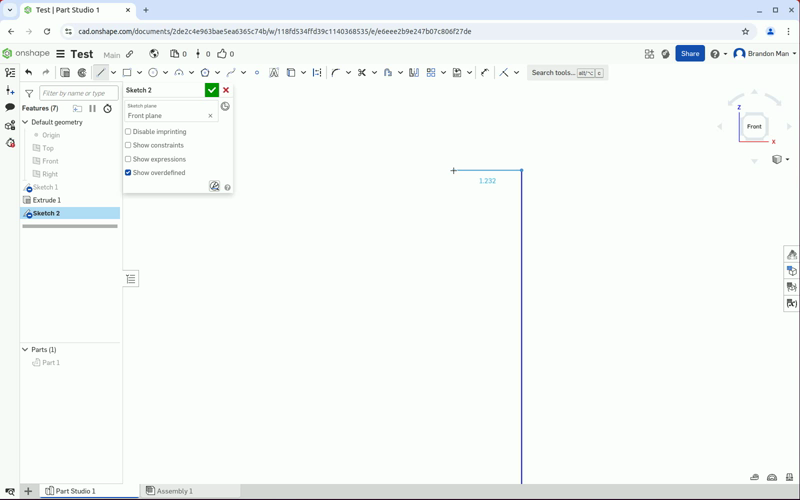
click(453, 170)
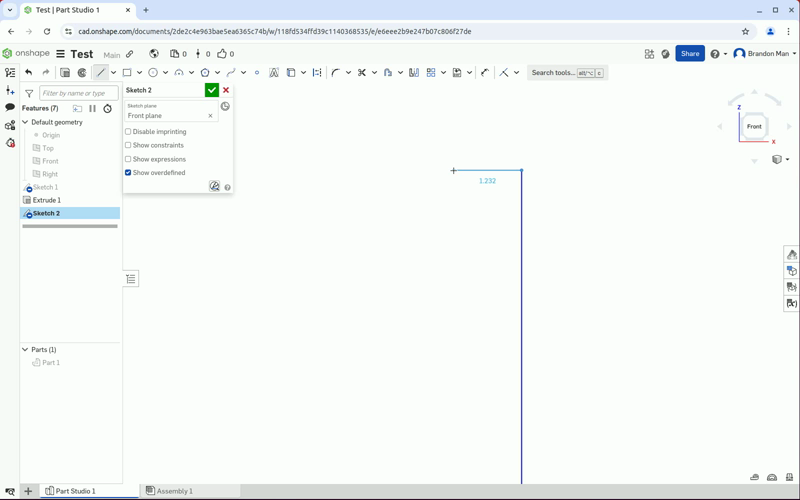
scroll(-6)
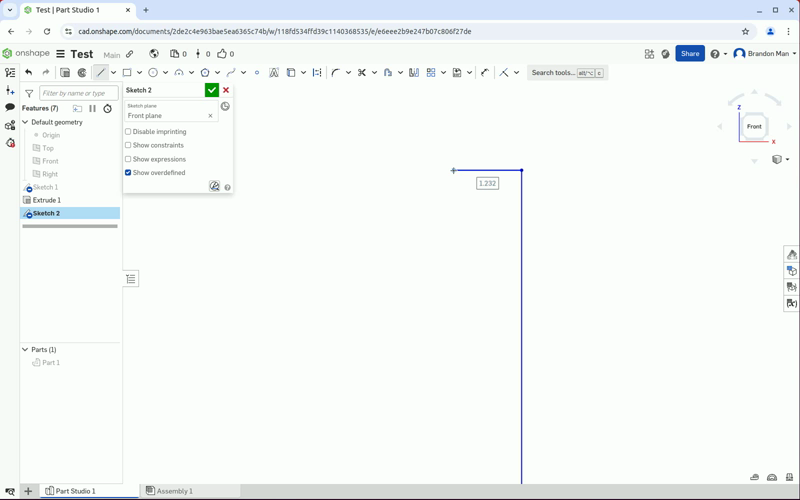
scroll(-6)
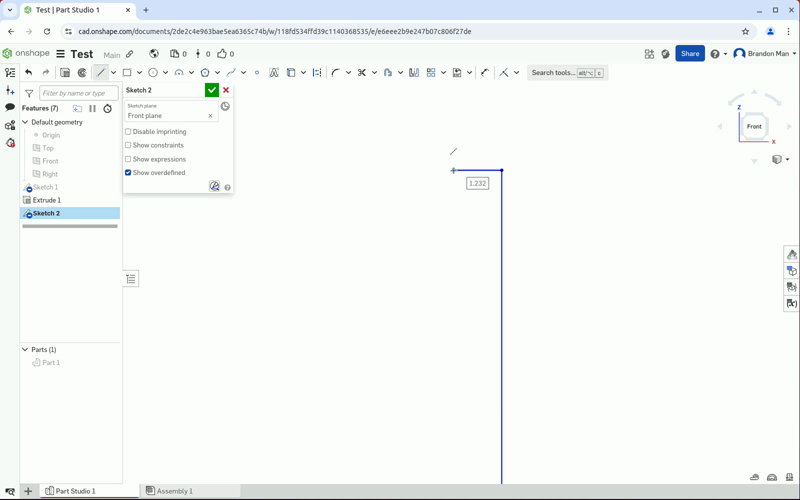
scroll(-6)
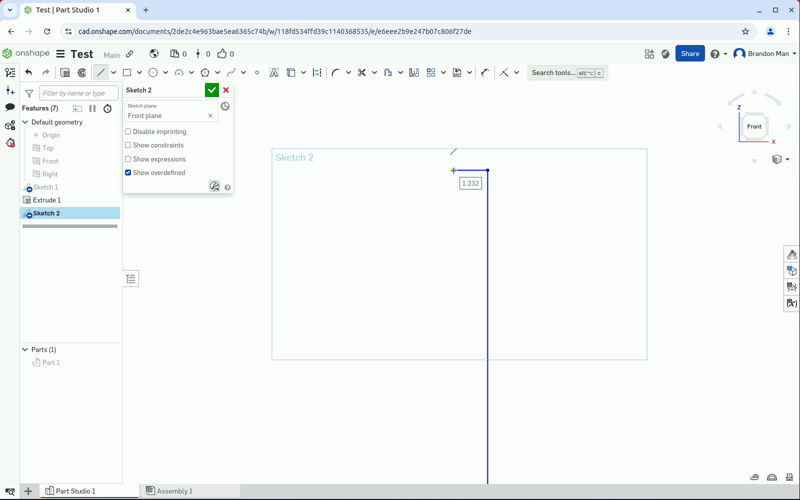
scroll(-6)
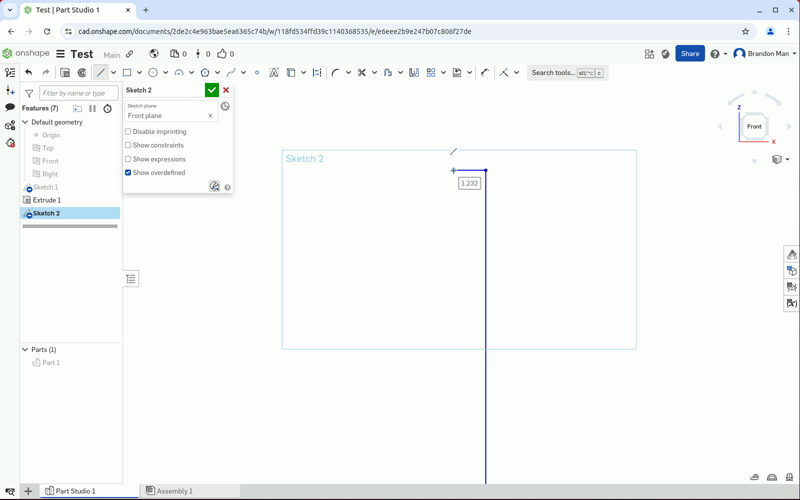
scroll(-6)
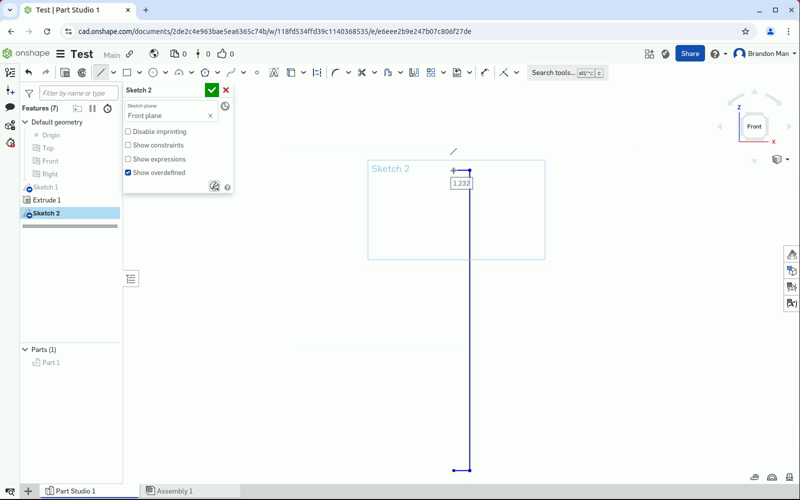
scroll(-6)
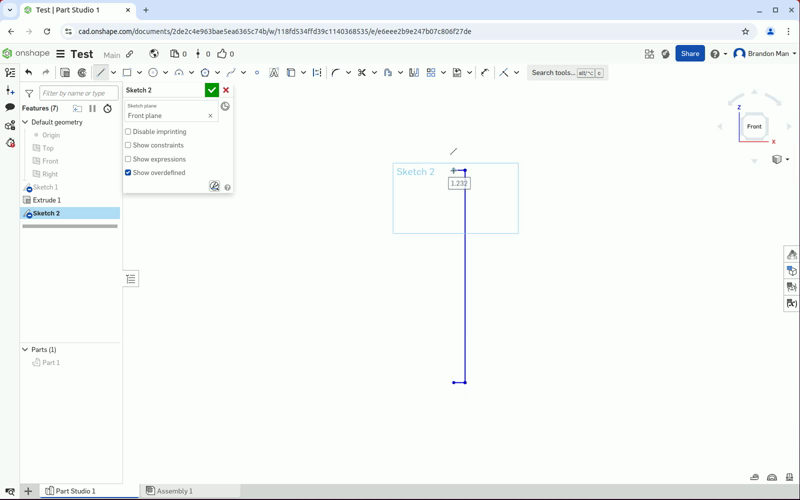
scroll(-6)
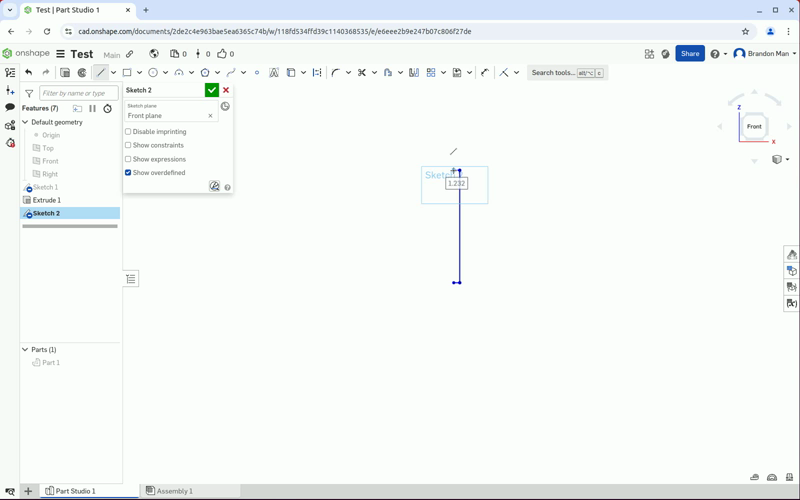
key_up(shift)
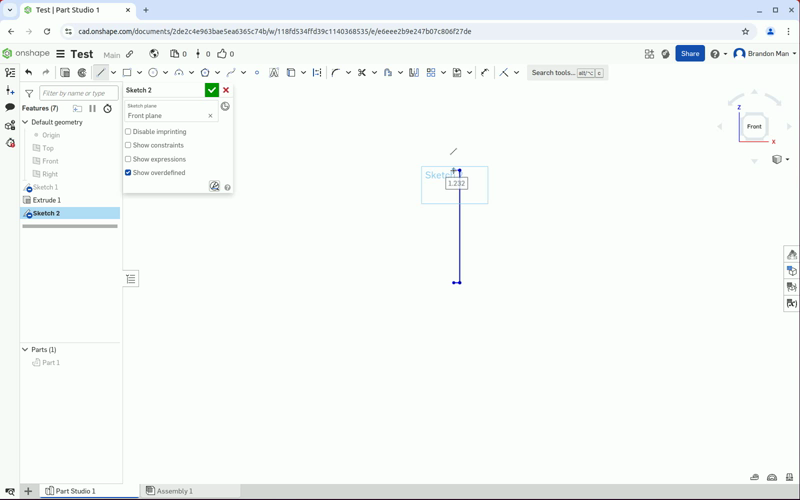
key_down(shift)
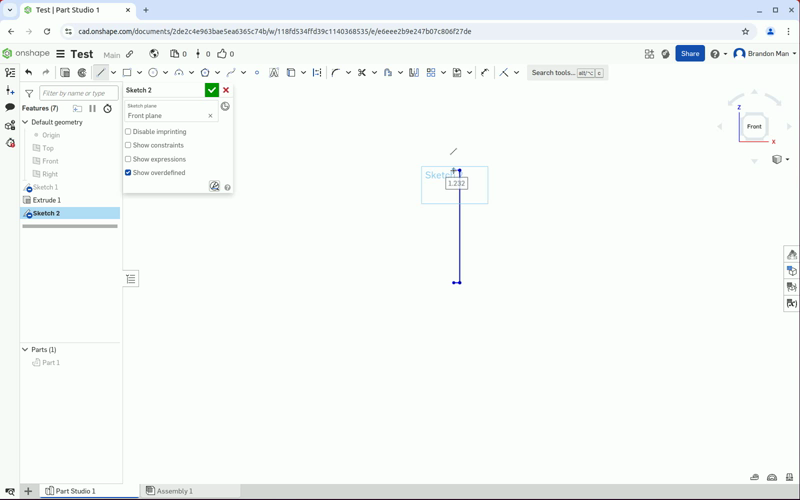
mouse_move(453, 282)
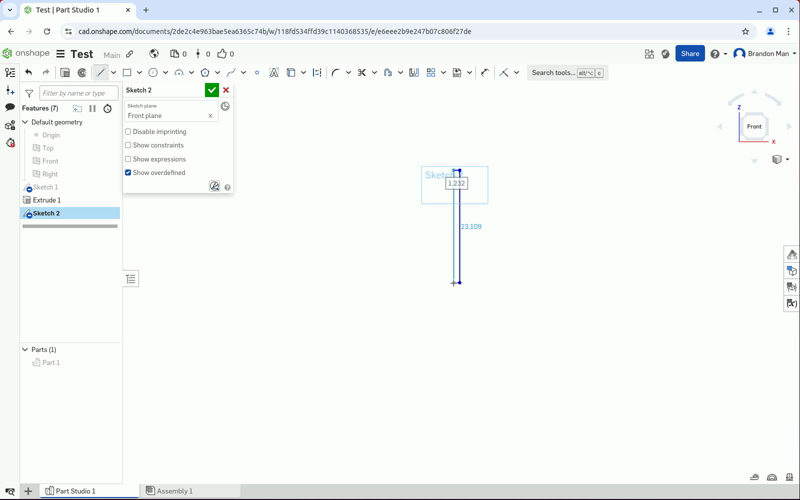
key_up(shift)
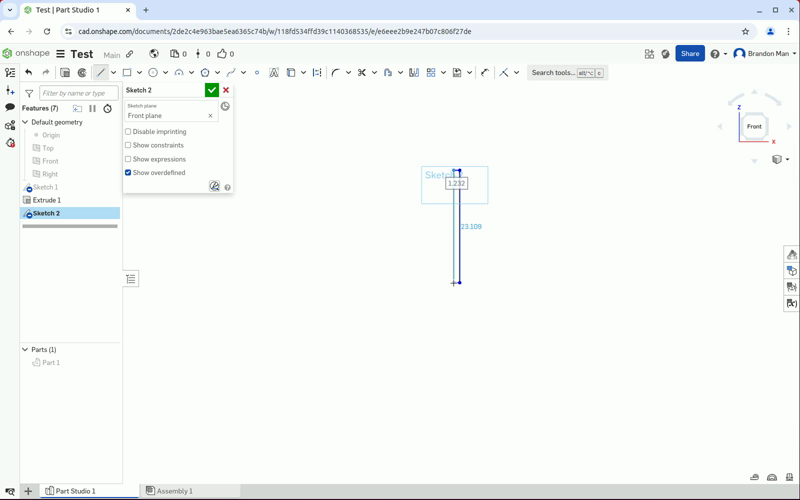
click(453, 282)
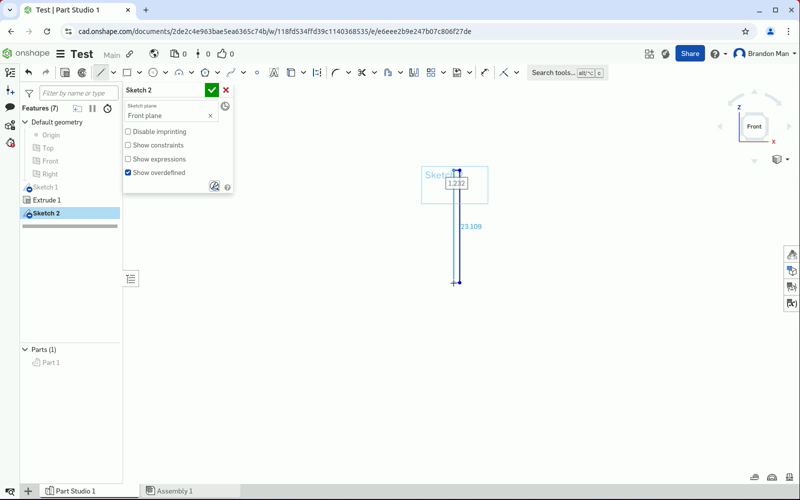
key(esc)
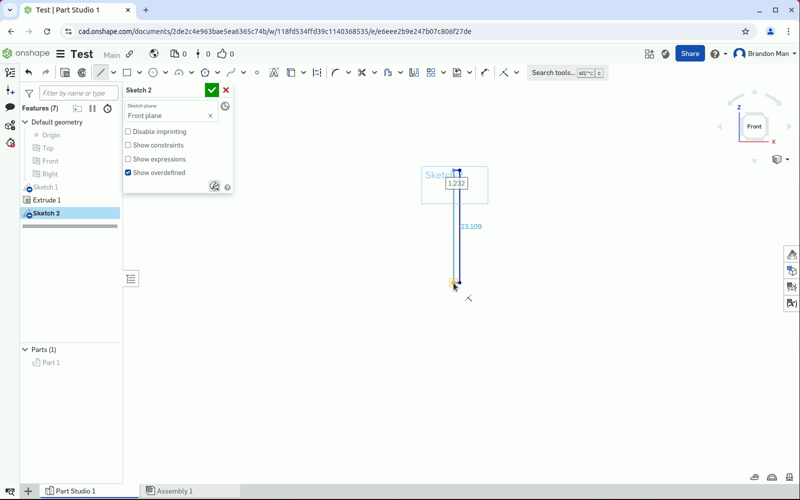
mouse_move(457, 269)
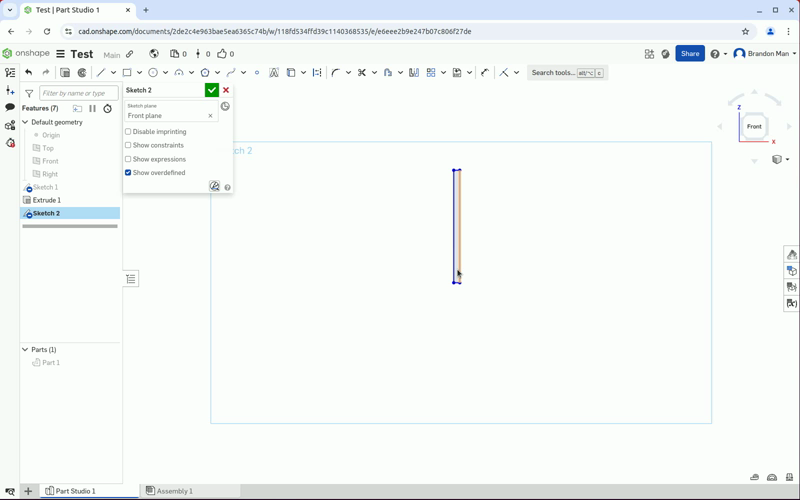
scroll(6)
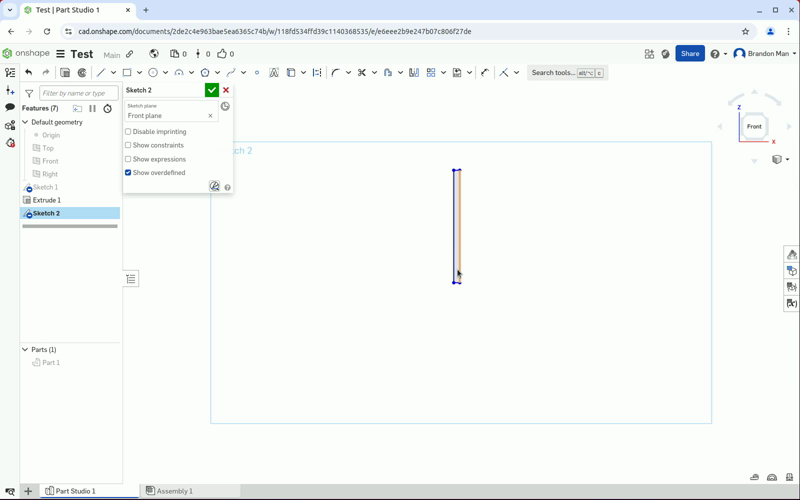
scroll(6)
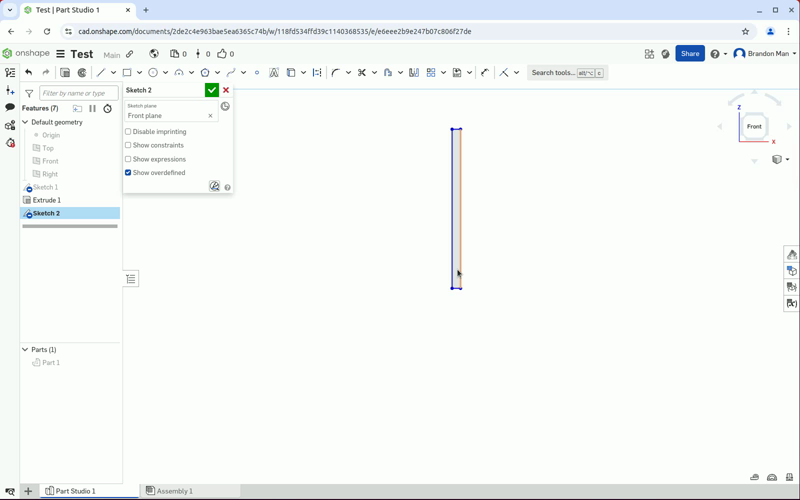
scroll(6)
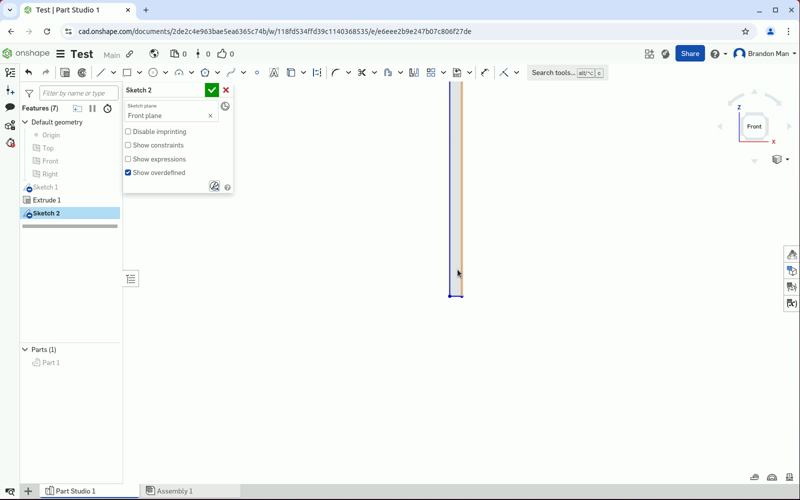
scroll(6)
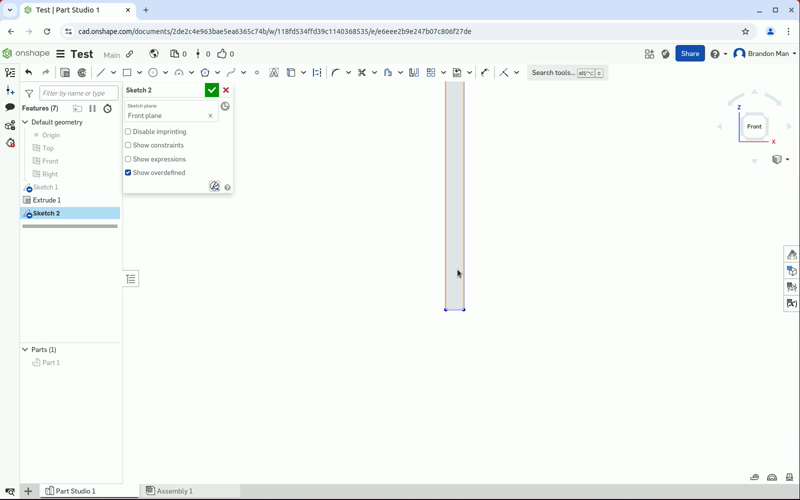
scroll(6)
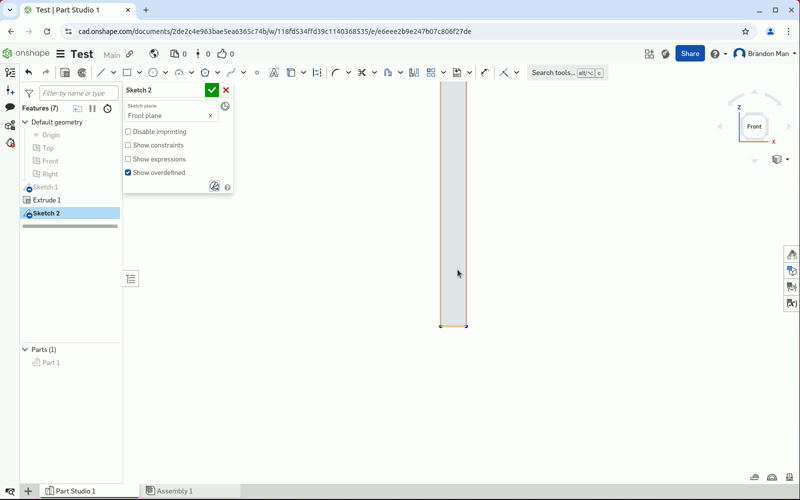
scroll(6)
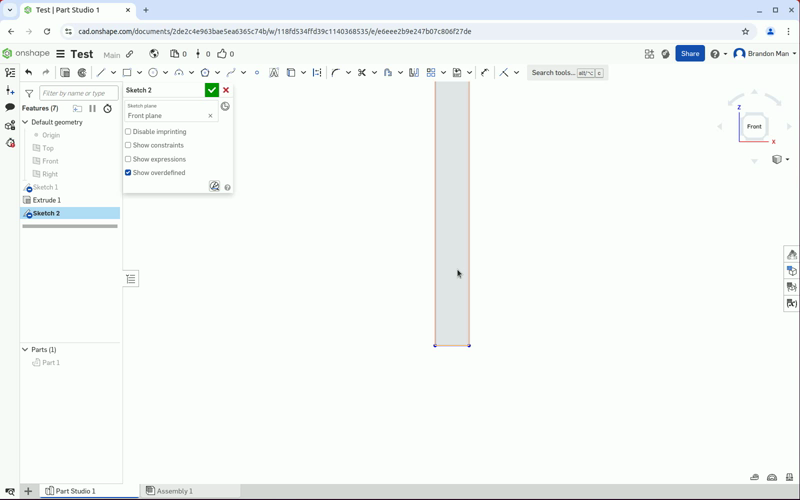
scroll(6)
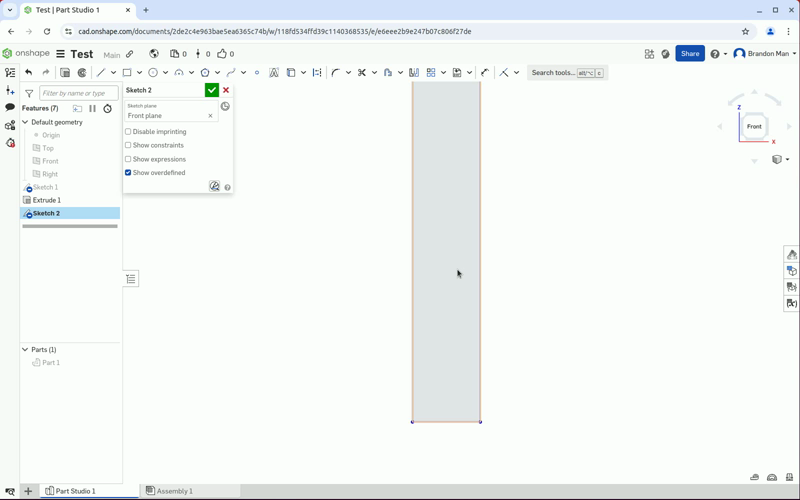
click(457, 269)
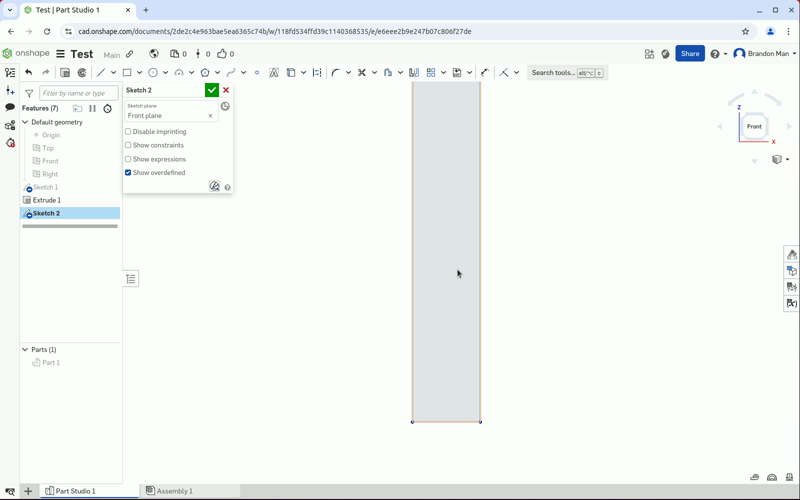
scroll(-6)
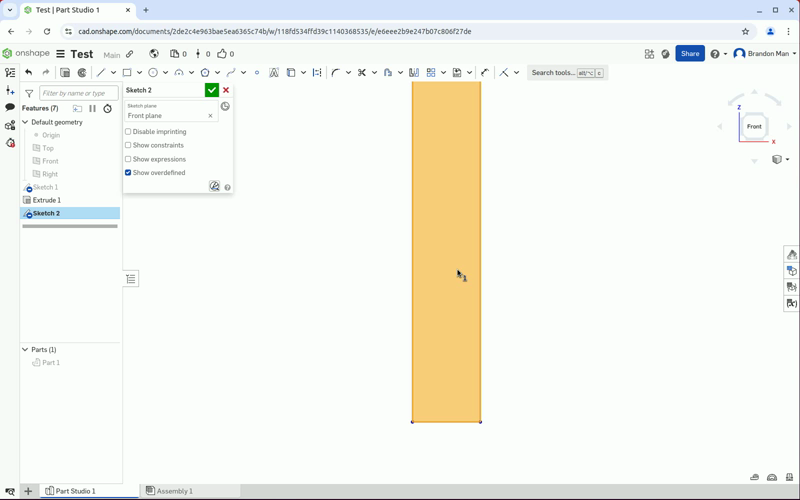
scroll(-6)
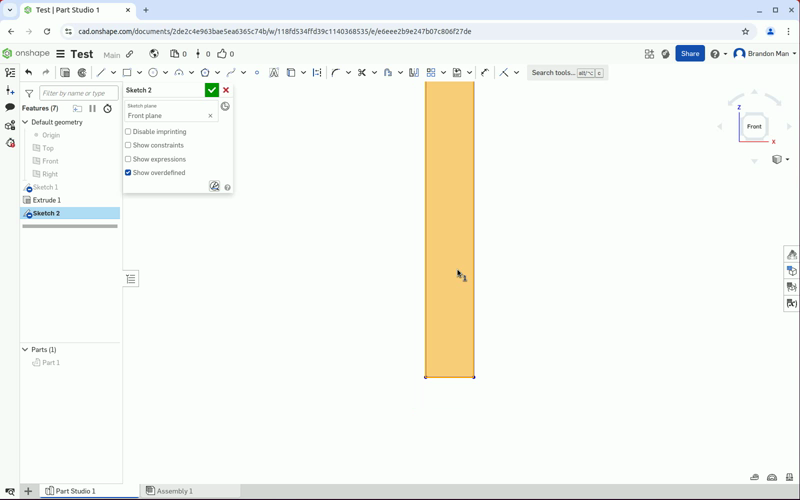
scroll(-6)
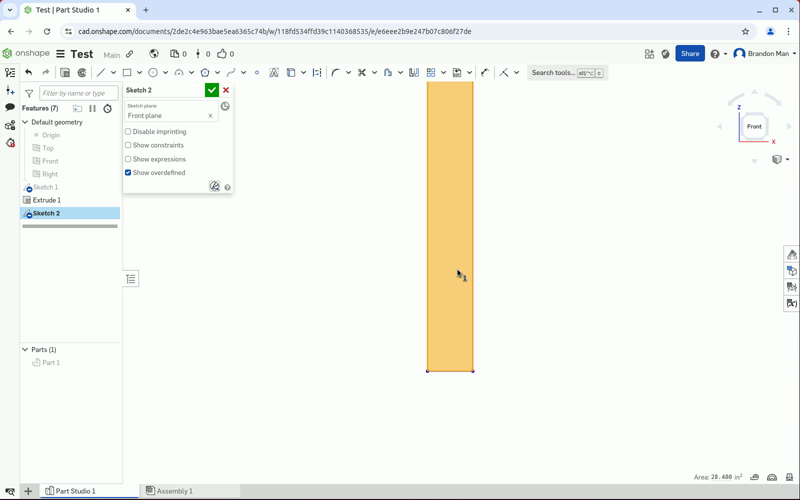
scroll(-6)
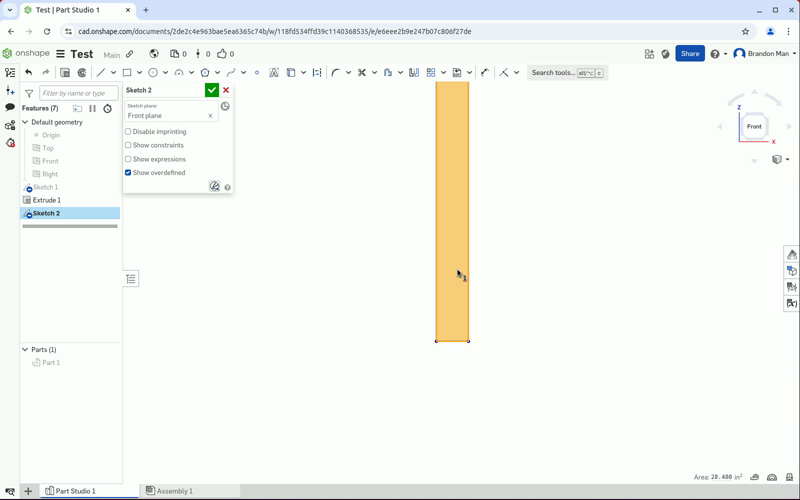
scroll(-6)
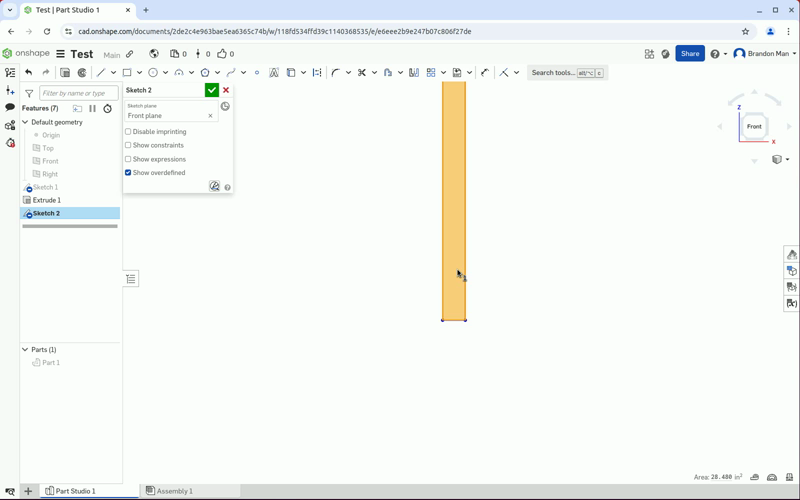
scroll(-6)
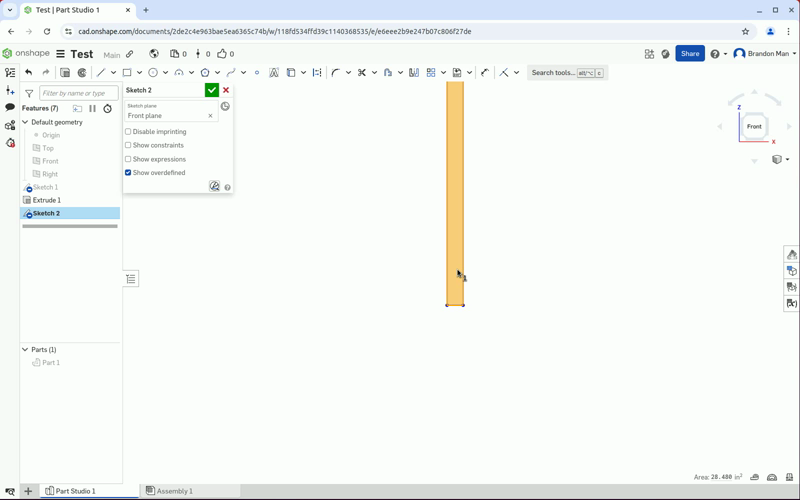
scroll(-6)
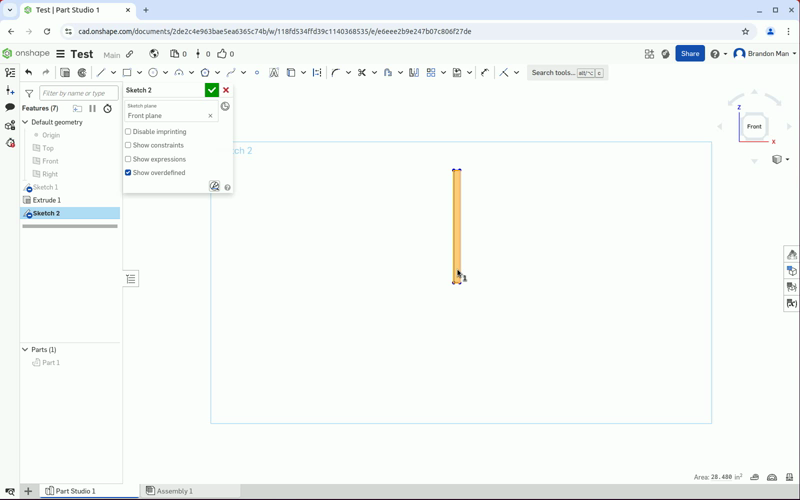
mouse_move(73, 352)
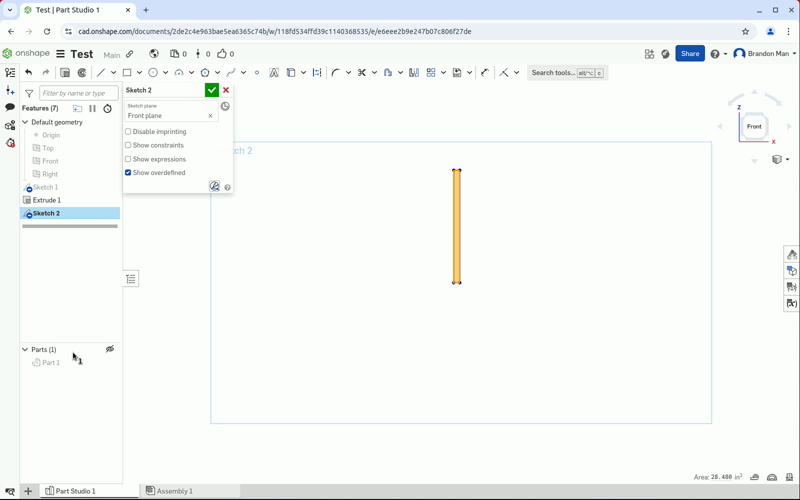
key(shift+y)
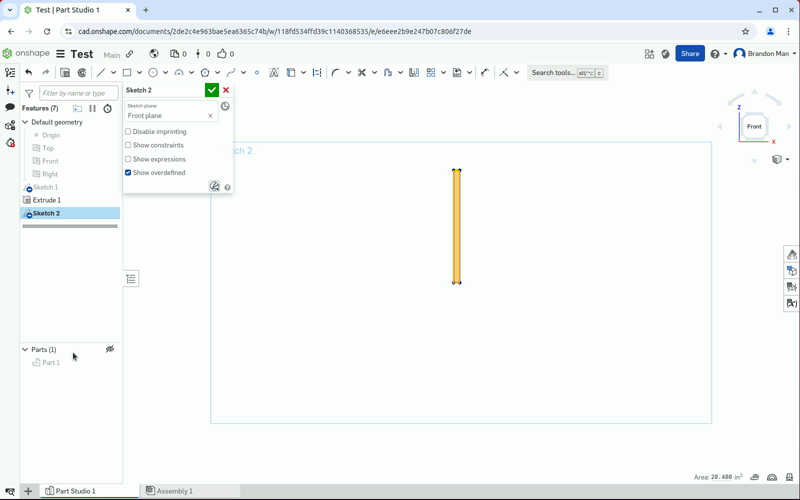
key(shift+e)
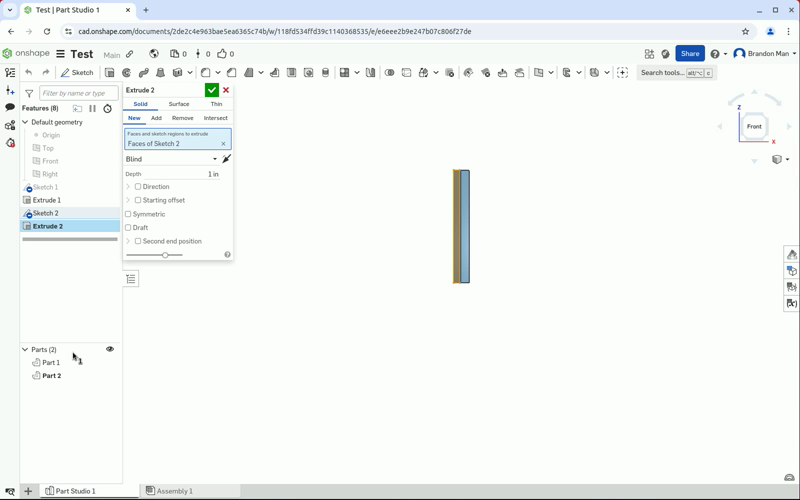
mouse_move(143, 106)
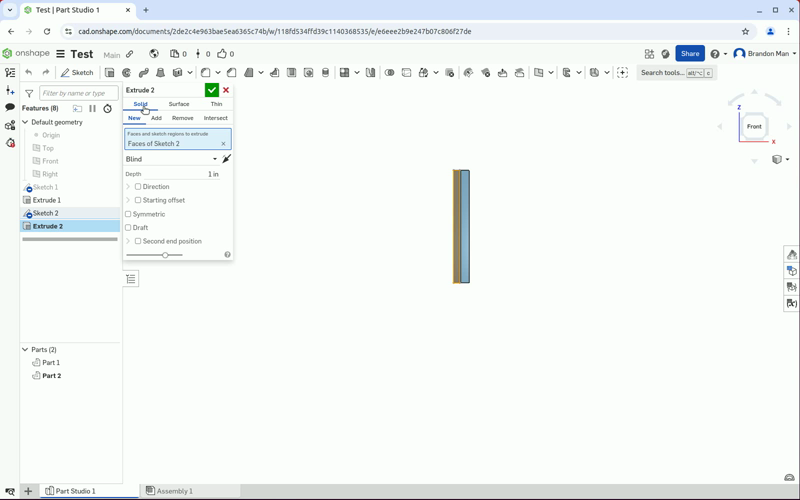
click(143, 106)
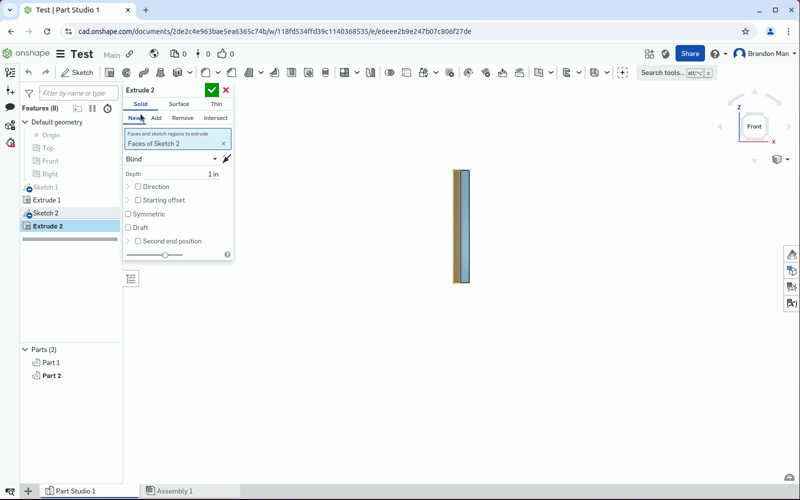
mouse_move(137, 120)
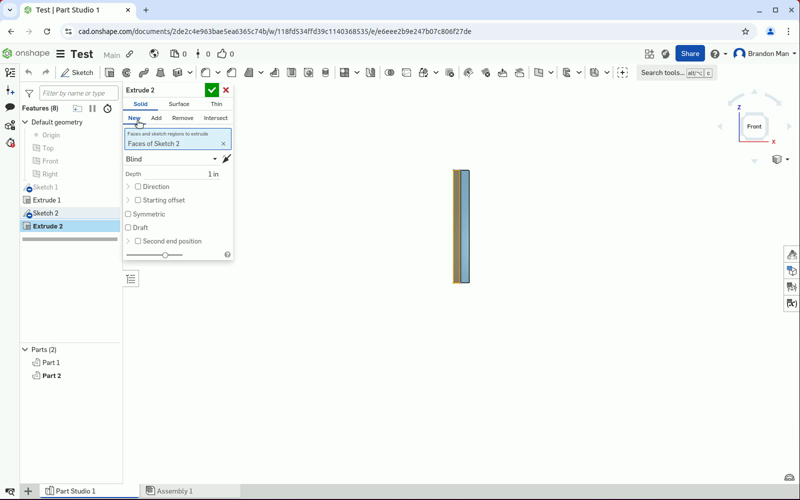
click(137, 120)
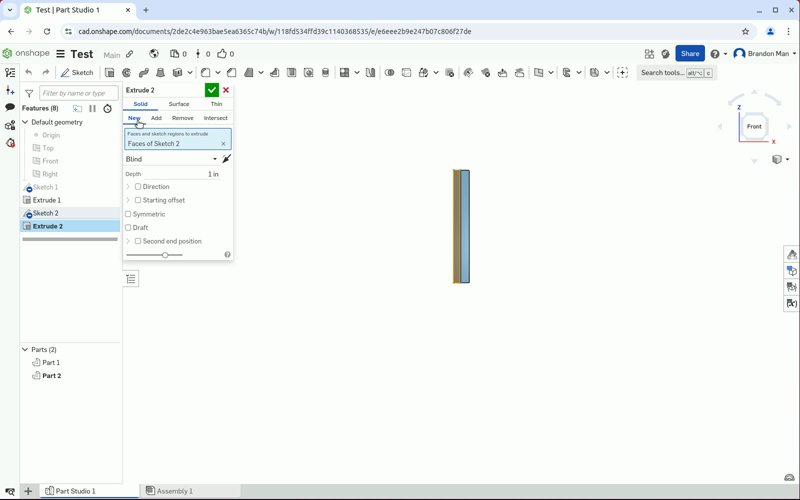
key(tab, 4)
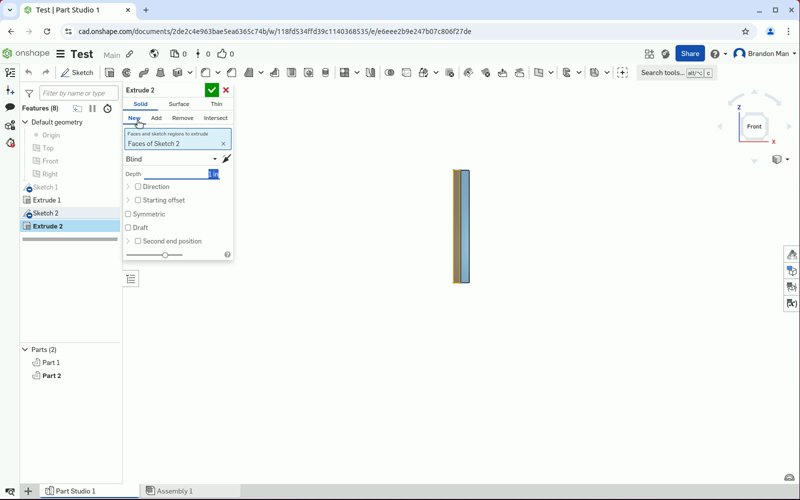
text(0.481)
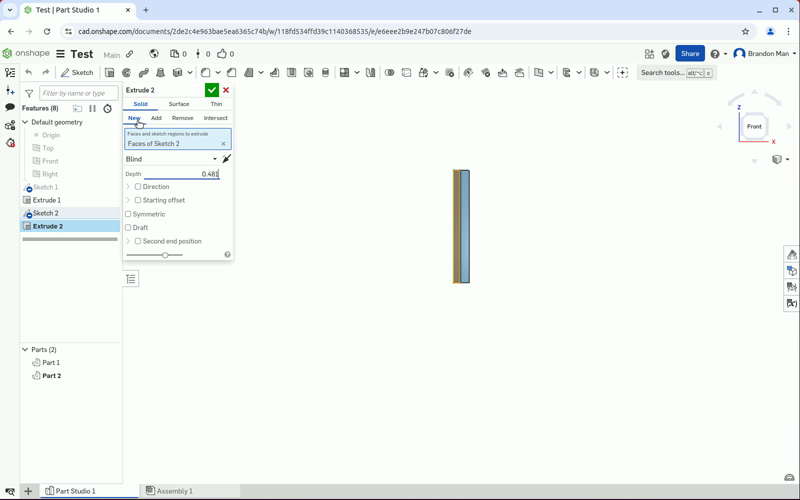
key(enter)
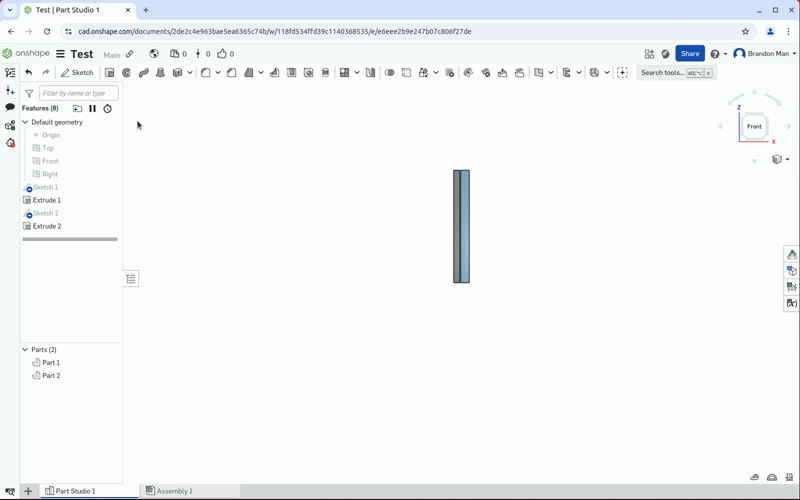
key(shift+h)
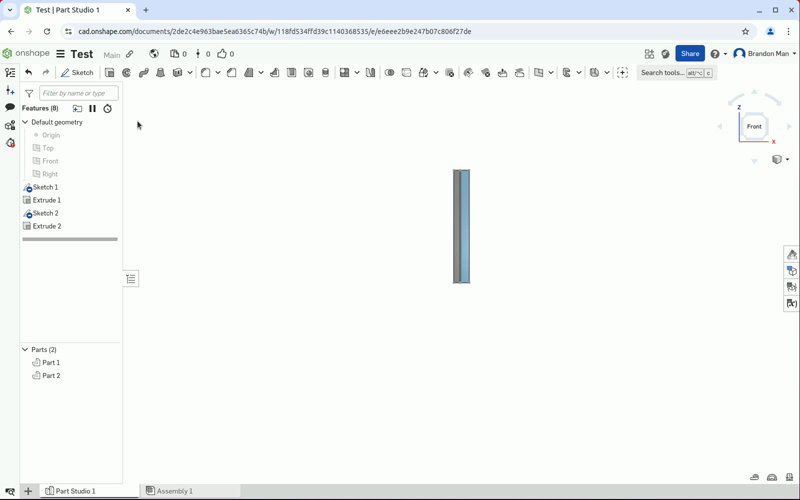
key(shift+h)
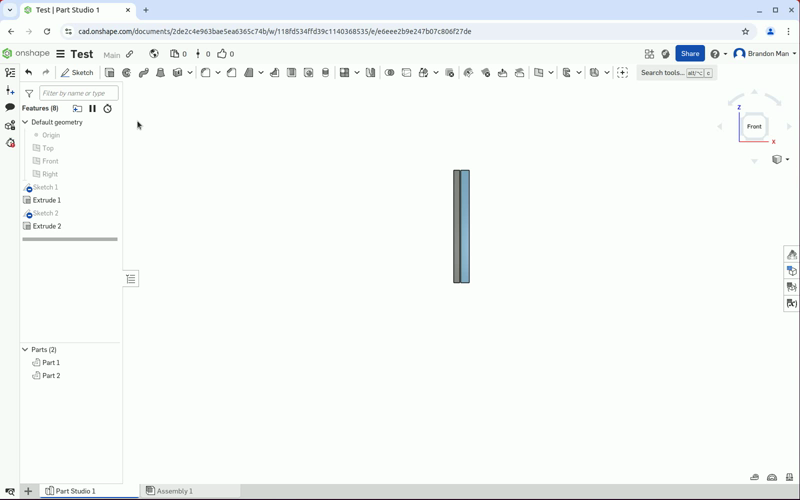
mouse_move(73, 189)
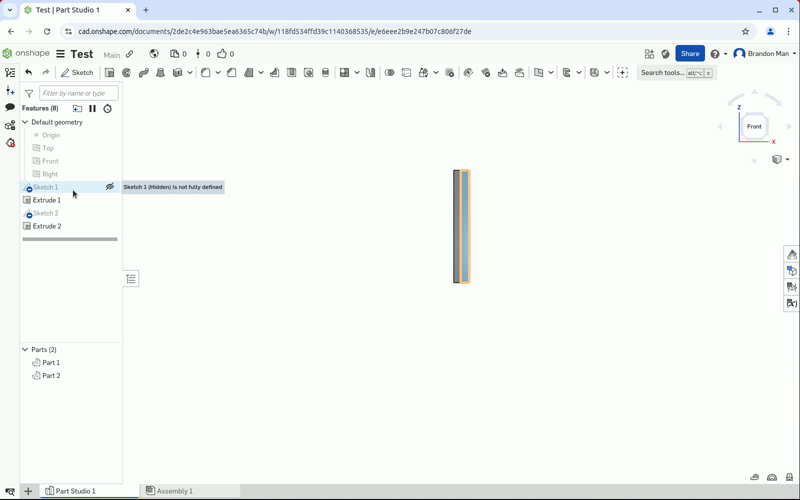
click(73, 189)
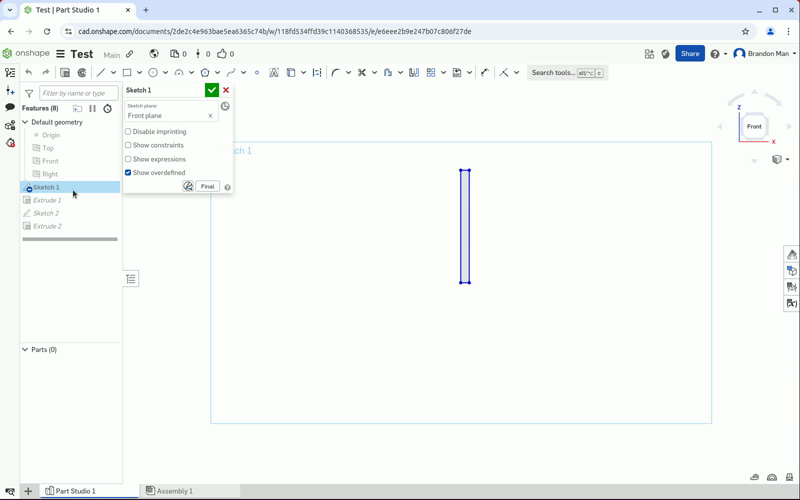
mouse_move(229, 92)
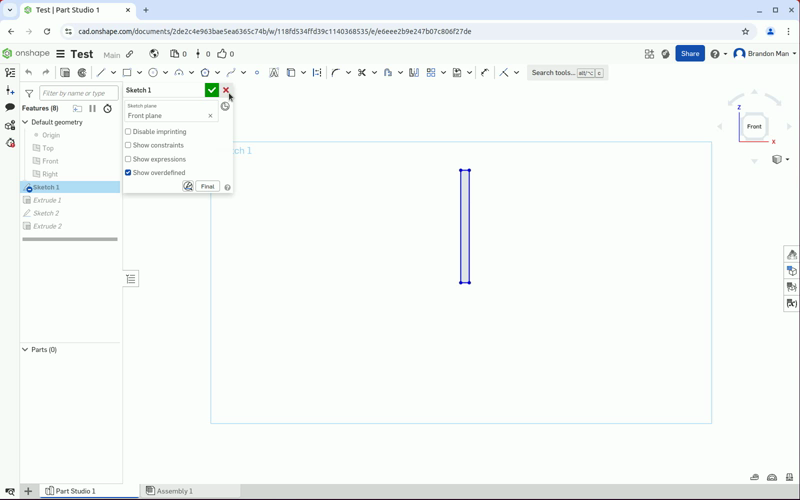
click(229, 92)
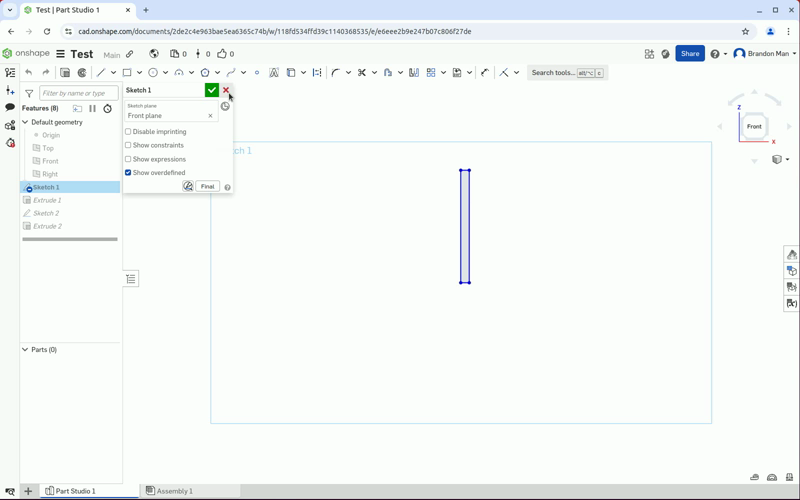
key(shift+s)
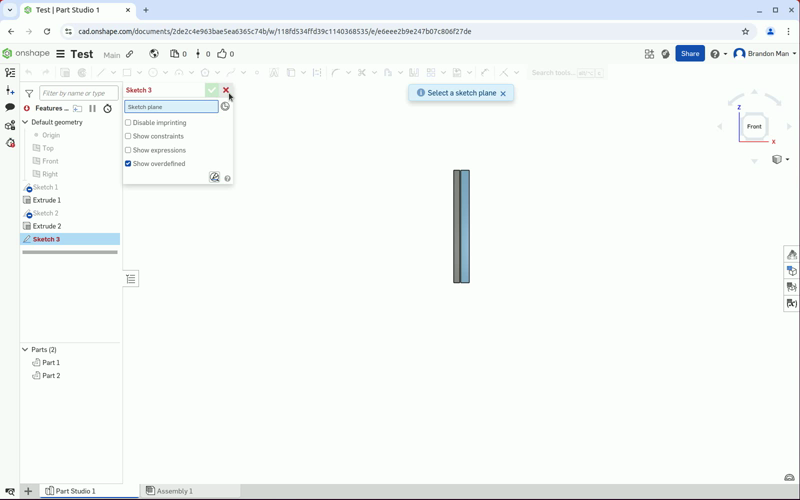
mouse_move(73, 163)
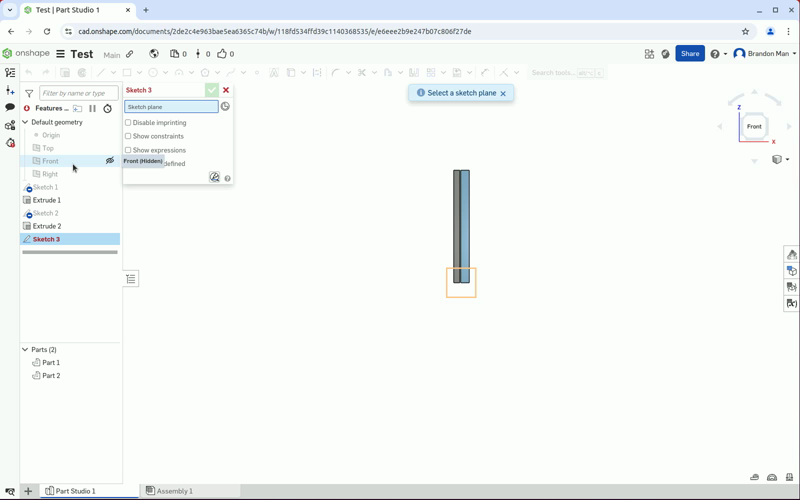
click(73, 163)
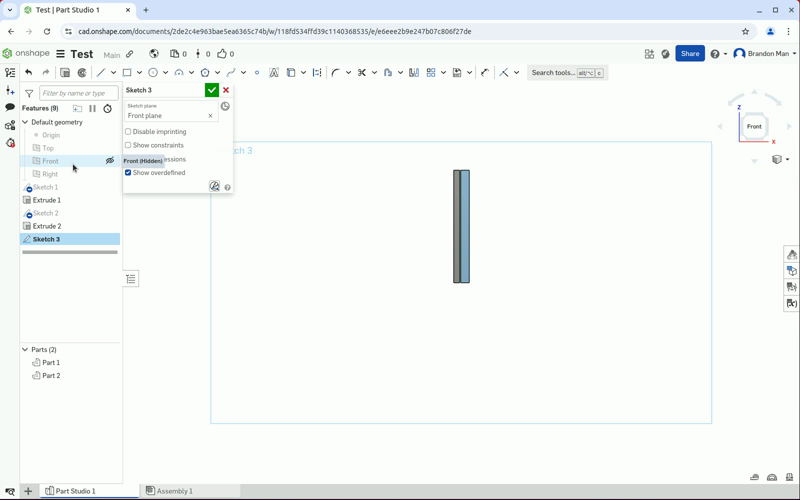
mouse_move(73, 352)
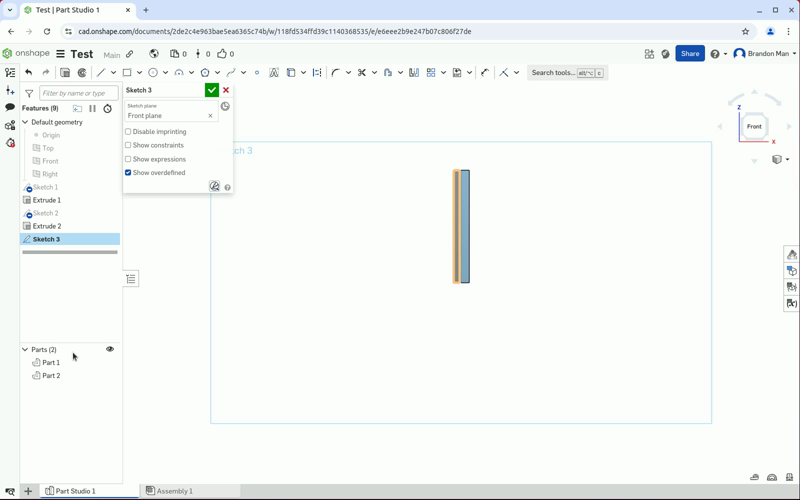
key(y)
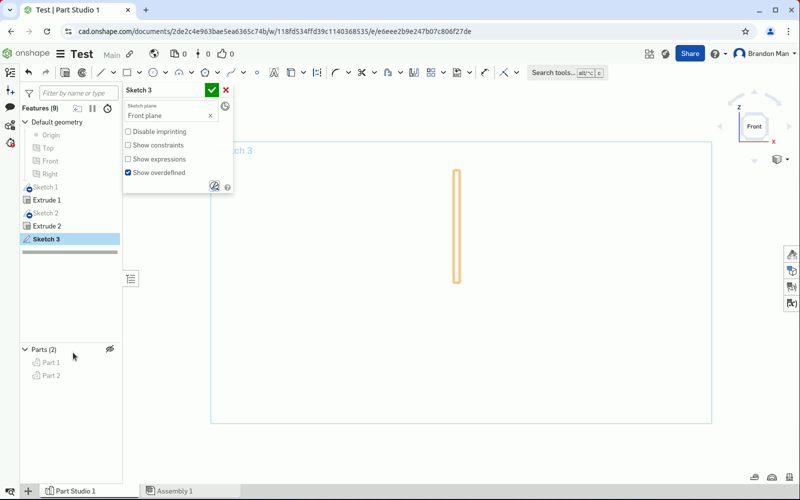
key(l)
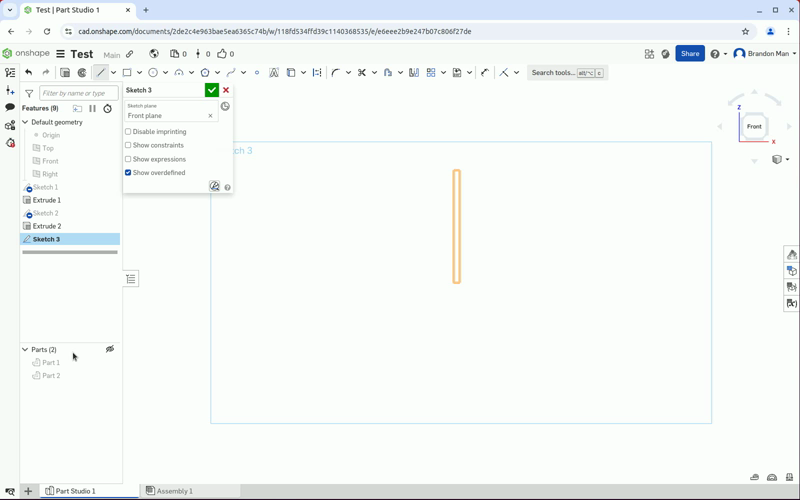
key_down(shift)
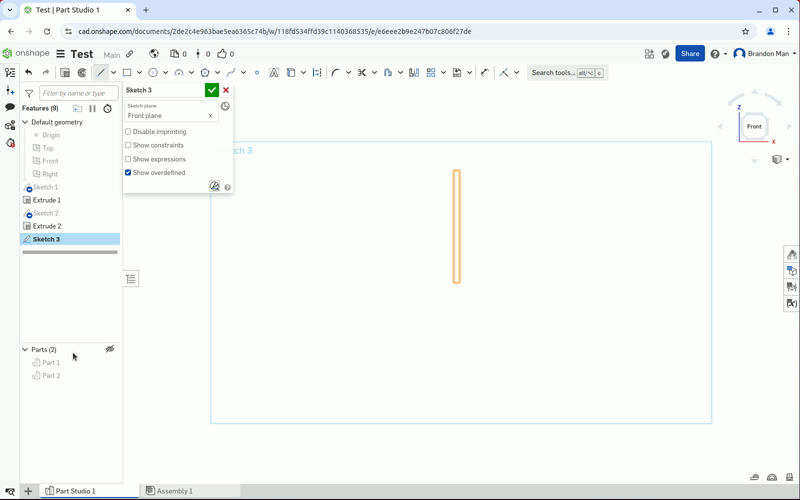
mouse_move(438, 282)
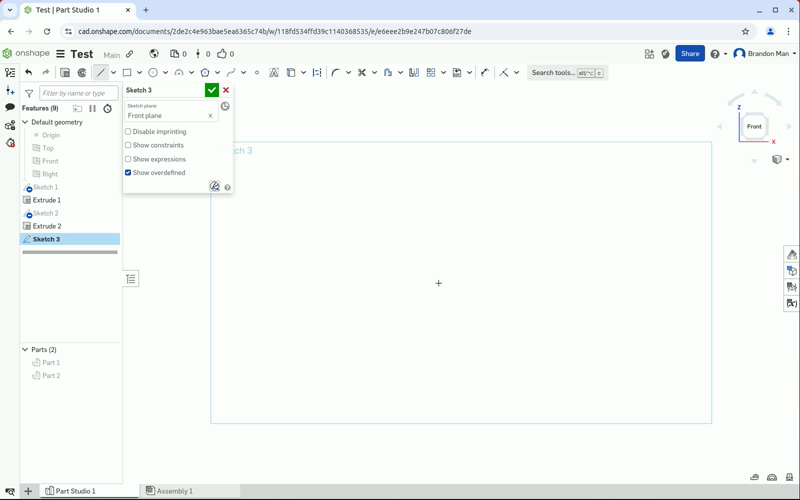
click(438, 282)
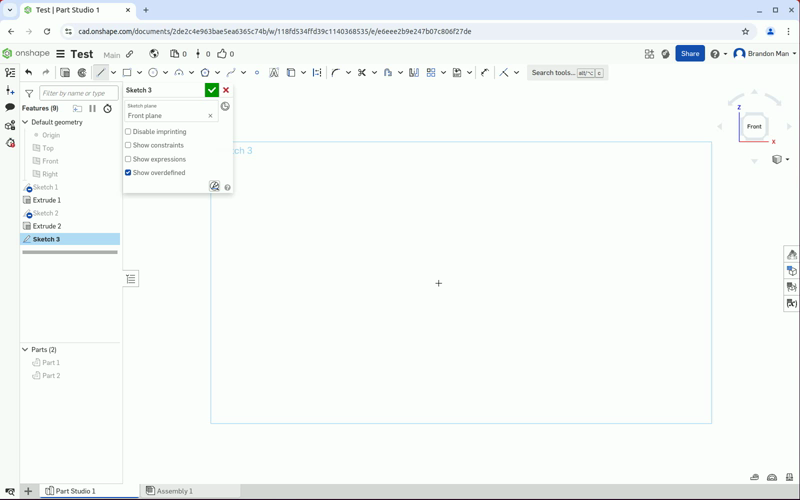
key_up(shift)
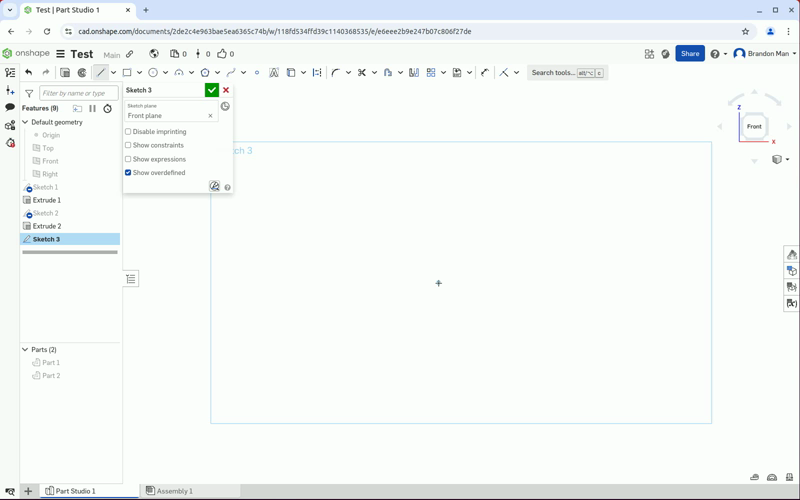
key_down(shift)
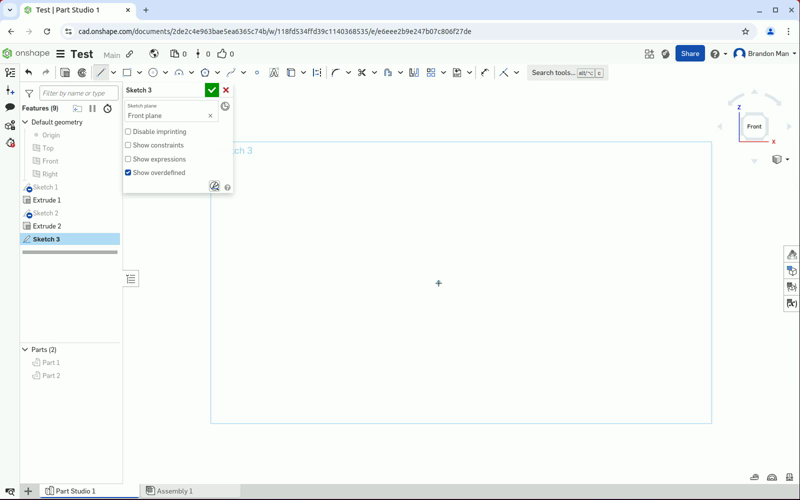
mouse_move(468, 282)
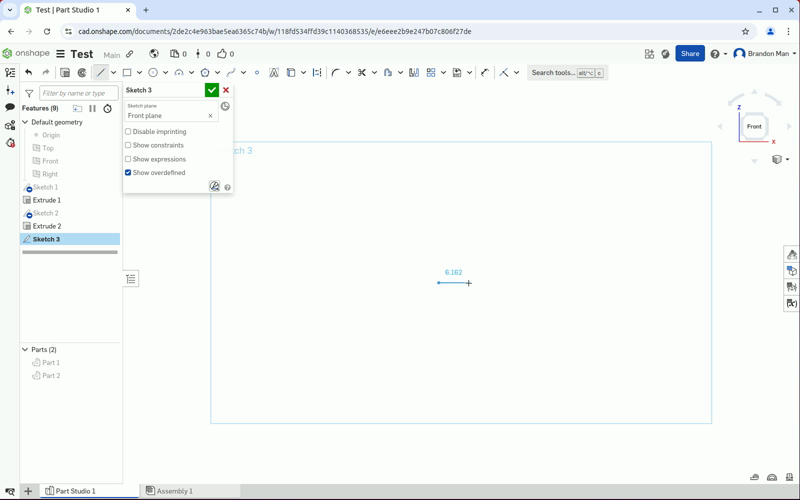
mouse_move(447, 282)
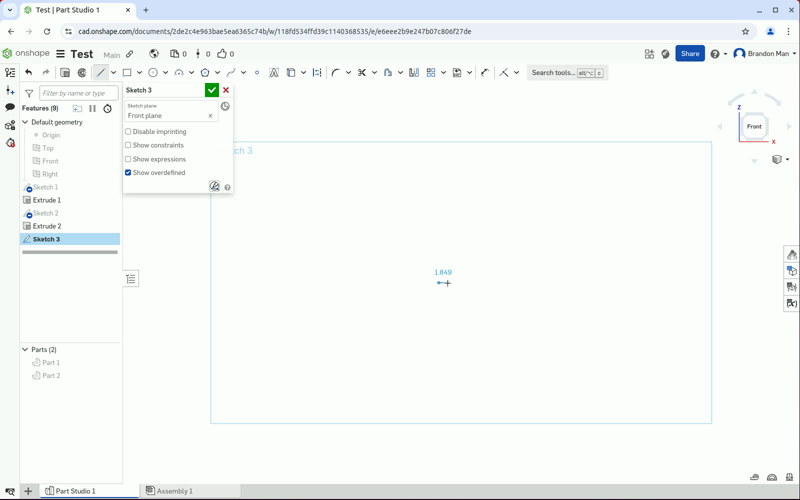
click(447, 282)
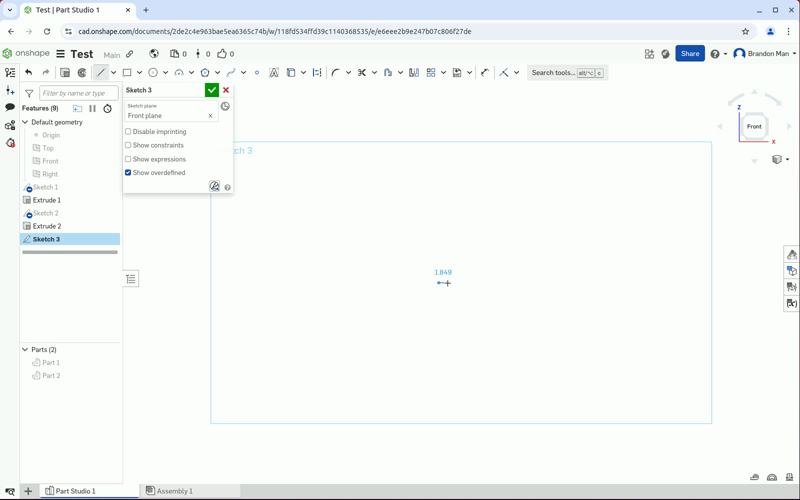
key_up(shift)
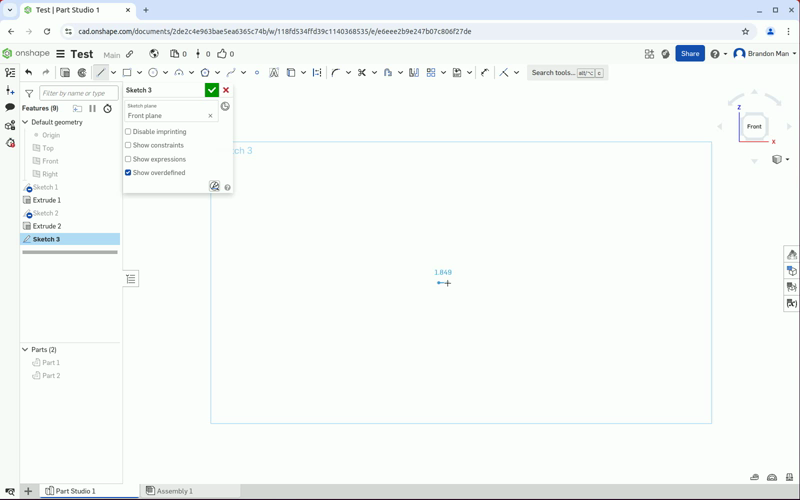
key_down(shift)
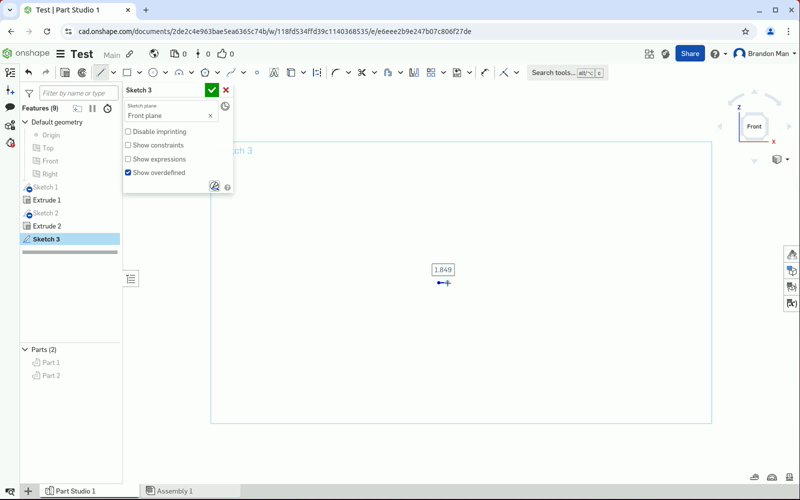
mouse_move(447, 187)
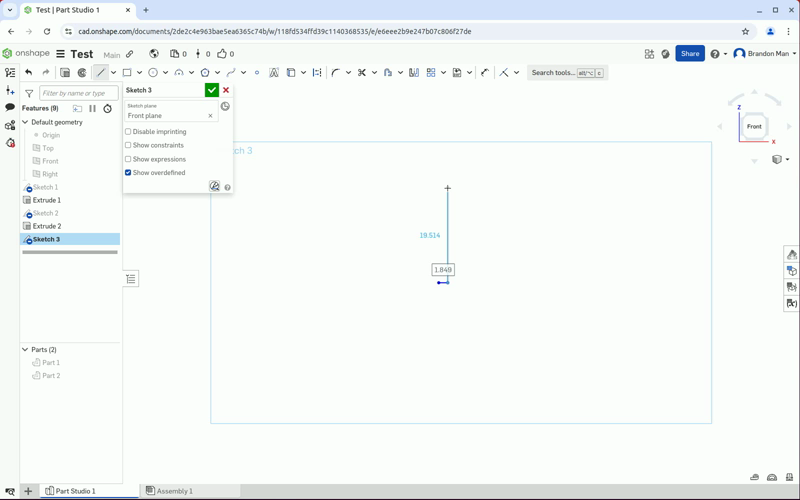
click(447, 187)
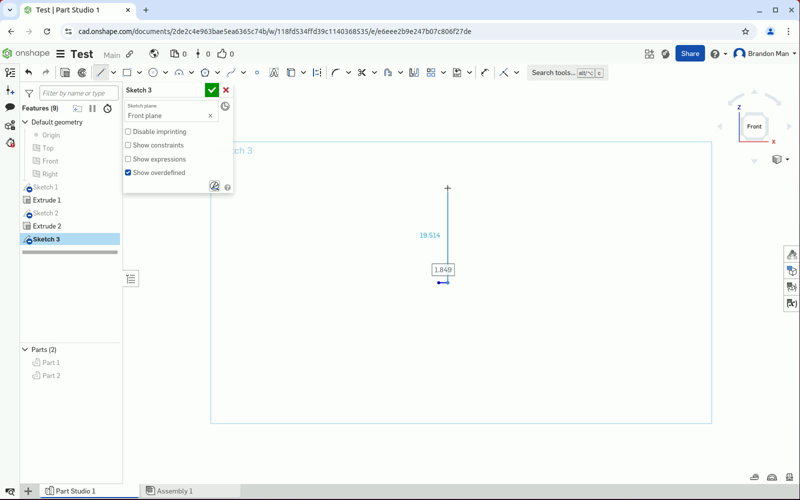
key_up(shift)
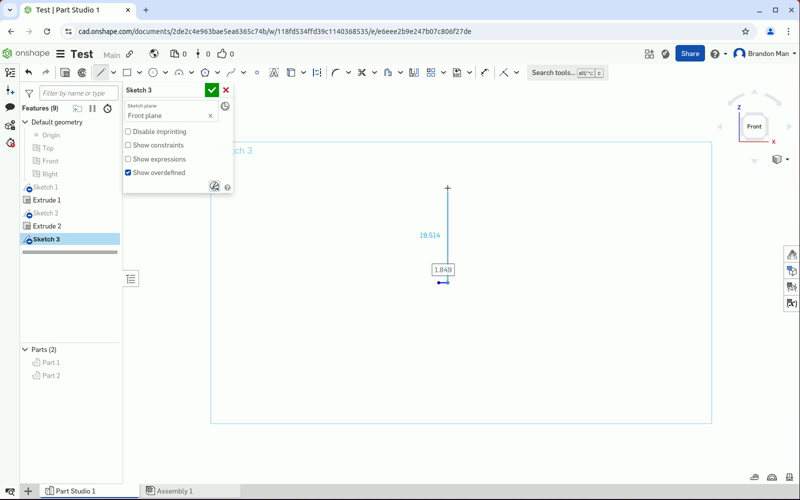
key_down(shift)
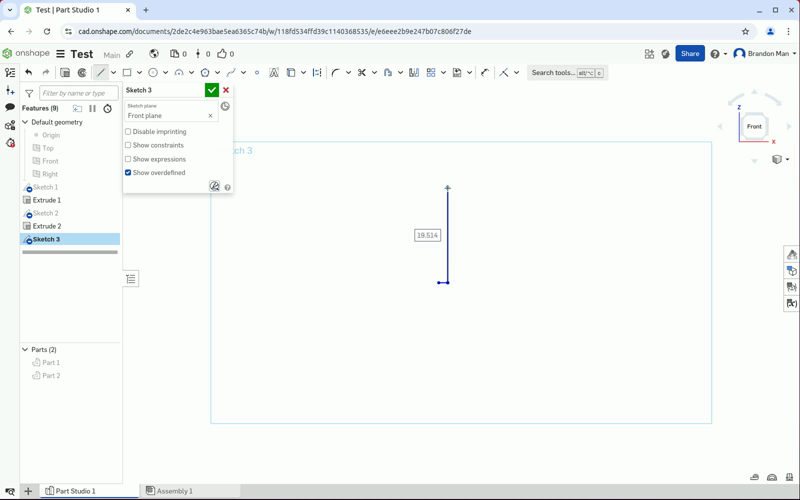
mouse_move(477, 187)
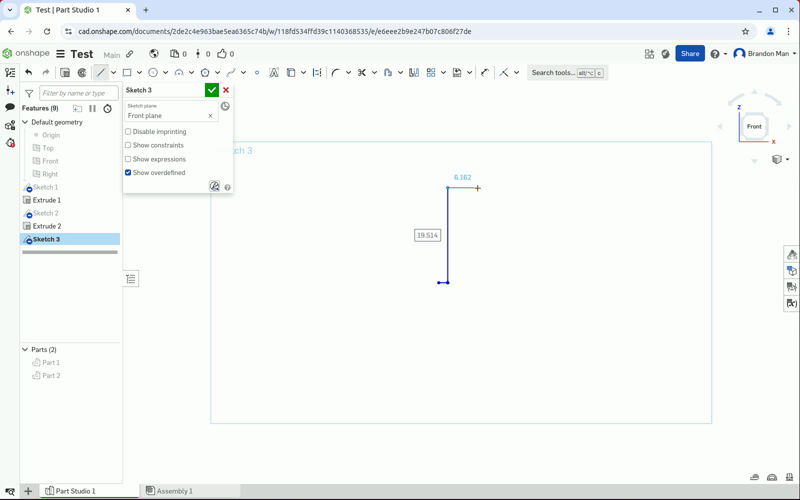
mouse_move(438, 187)
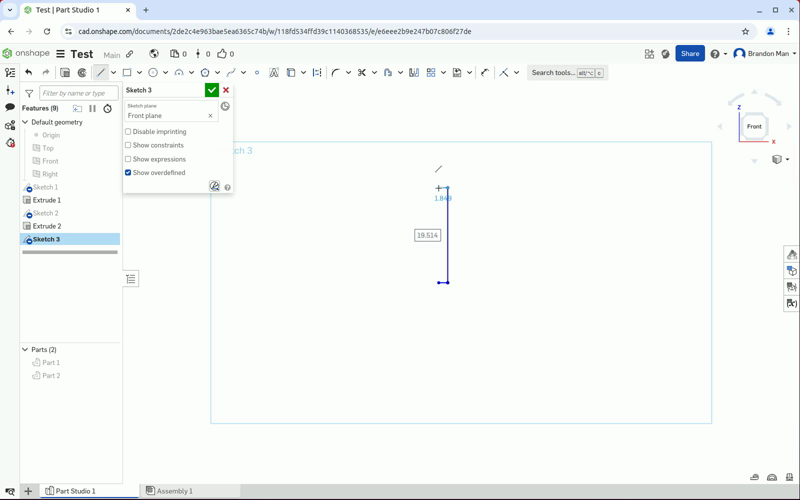
click(438, 187)
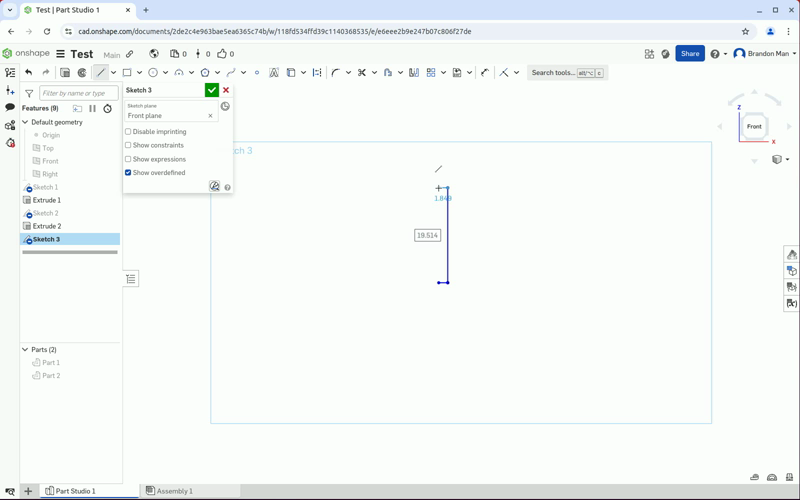
key_up(shift)
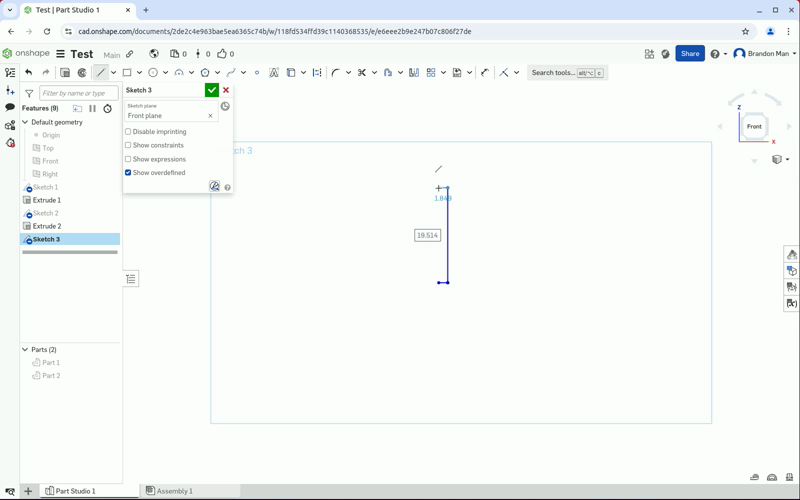
key_down(shift)
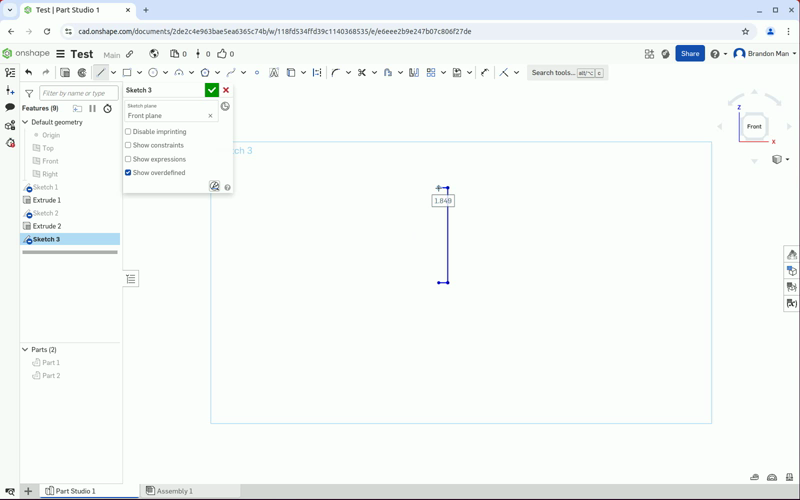
mouse_move(438, 282)
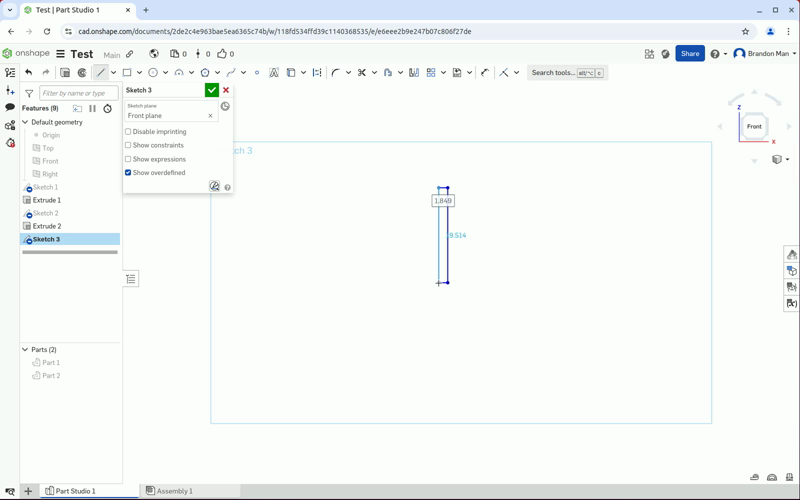
key_up(shift)
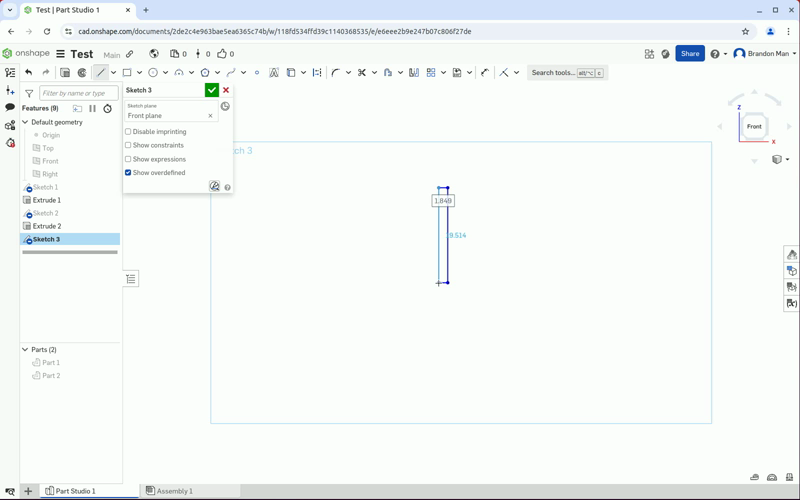
click(438, 282)
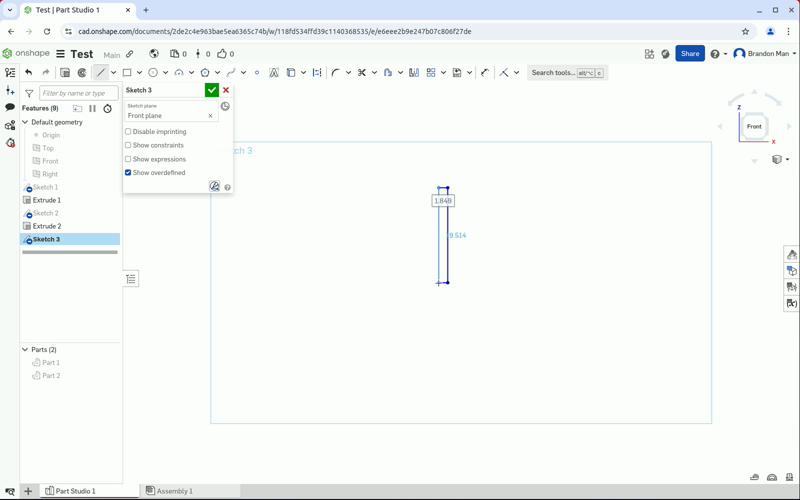
key(esc)
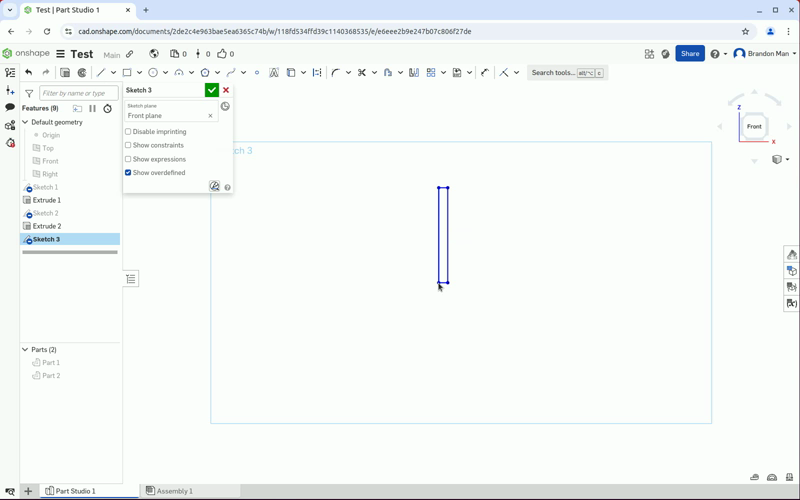
mouse_move(439, 242)
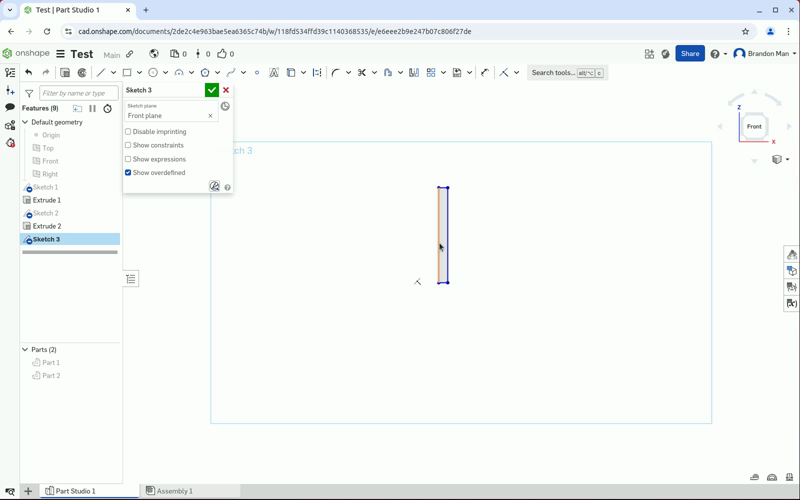
scroll(6)
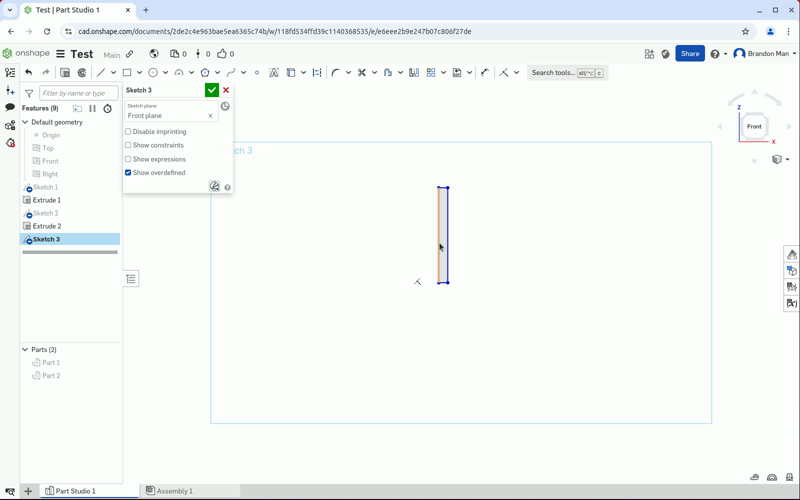
scroll(6)
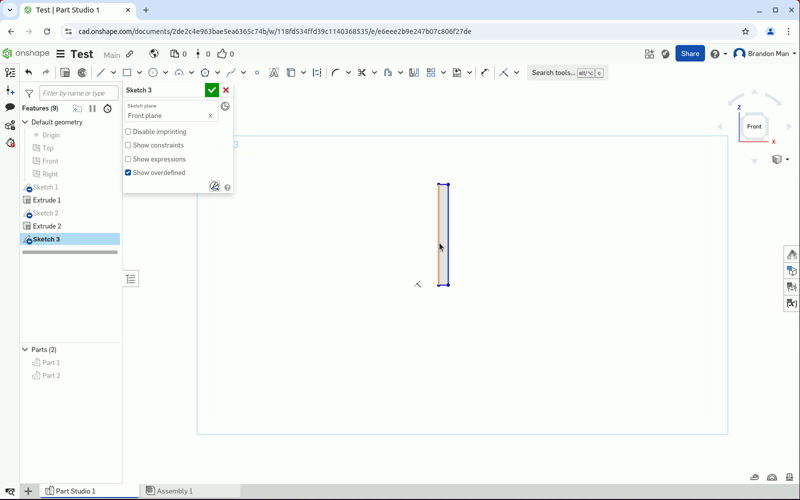
scroll(6)
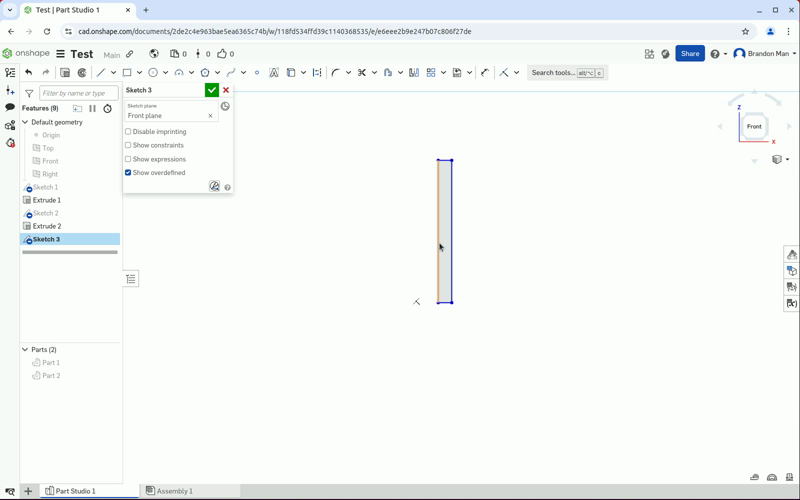
scroll(6)
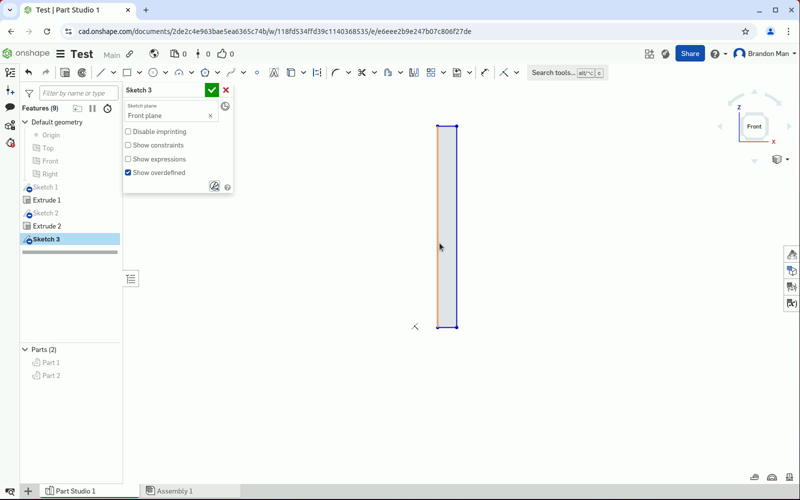
scroll(6)
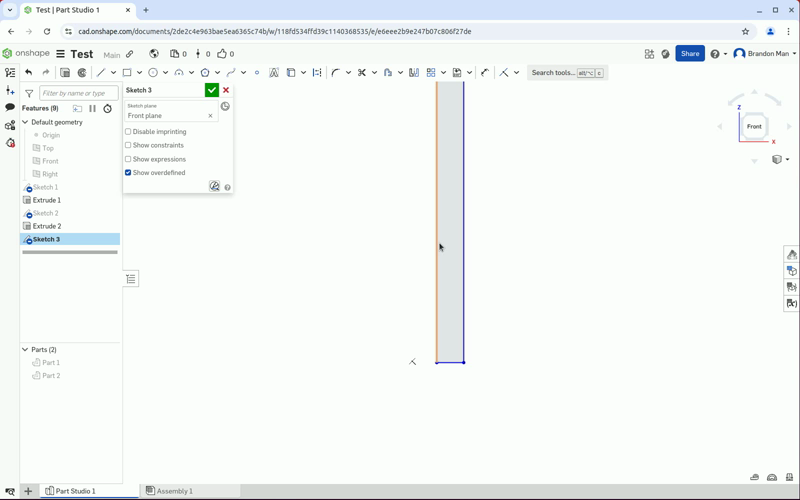
scroll(6)
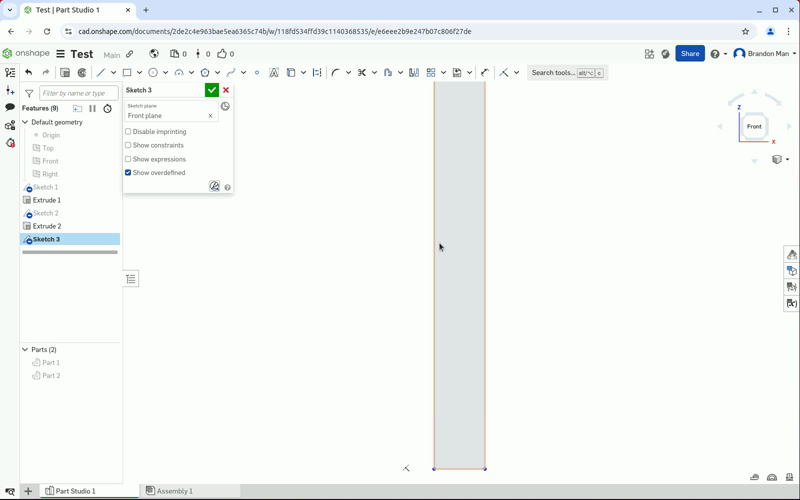
scroll(6)
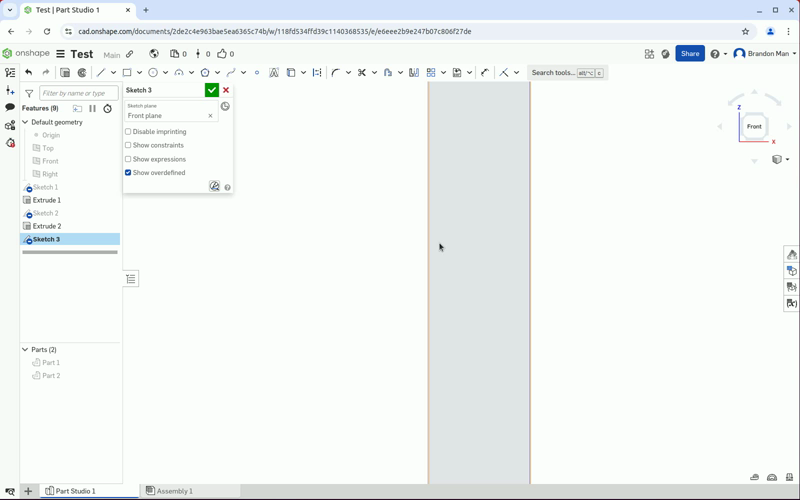
click(439, 242)
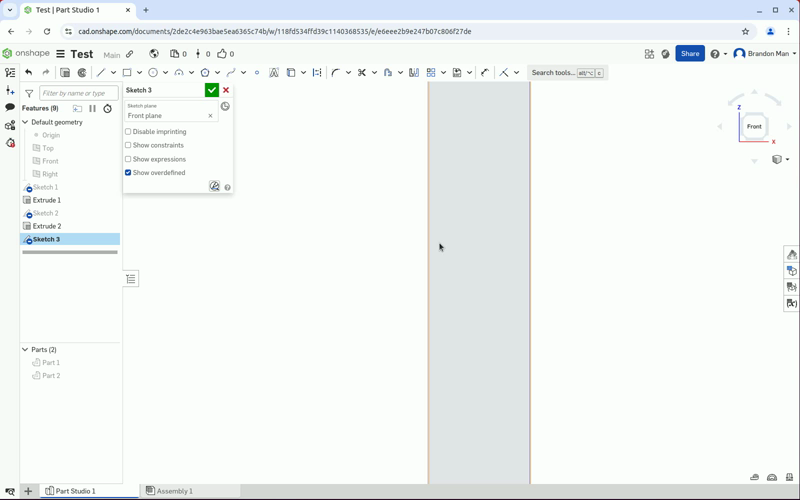
scroll(-6)
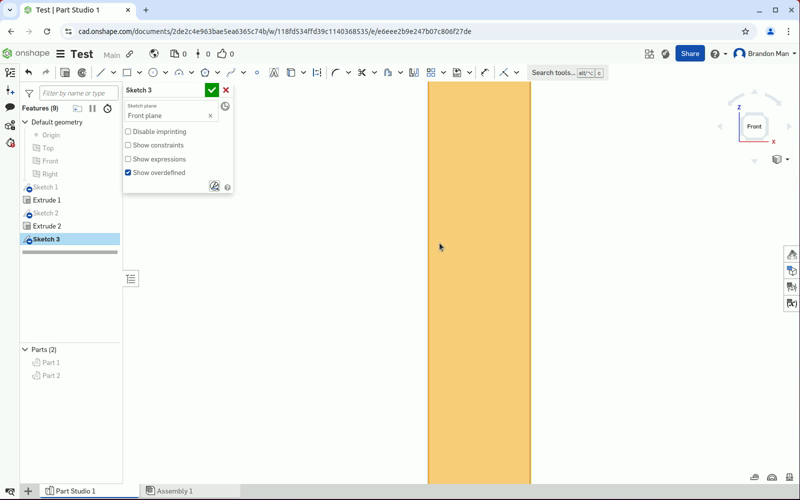
scroll(-6)
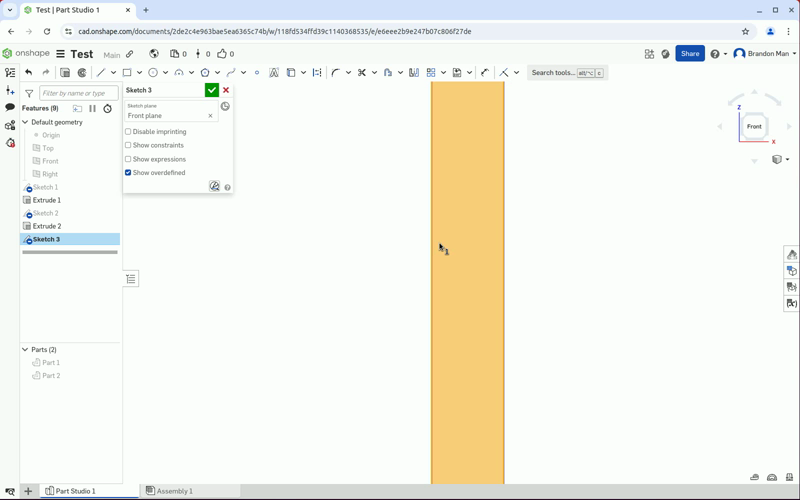
scroll(-6)
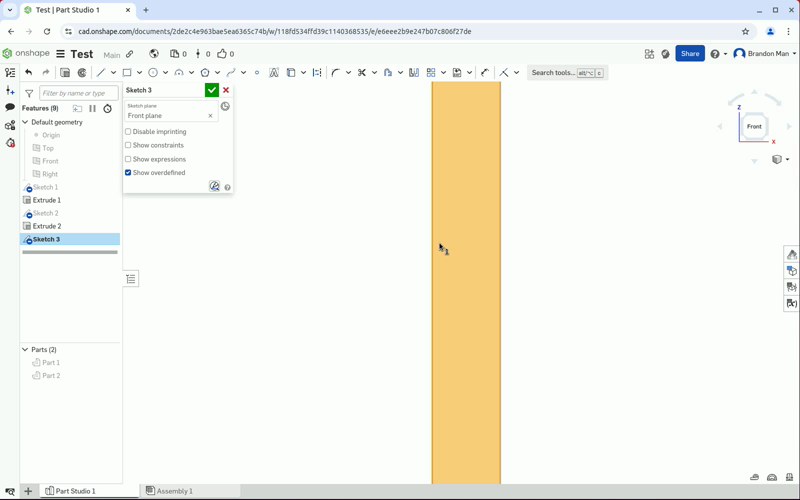
scroll(-6)
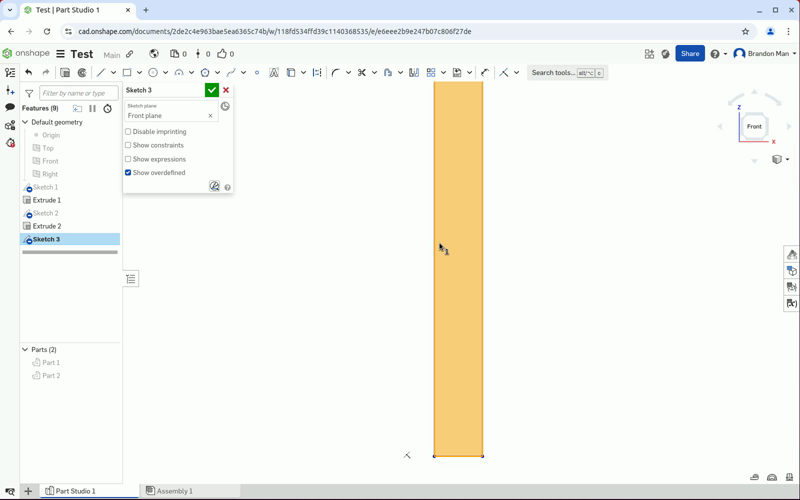
scroll(-6)
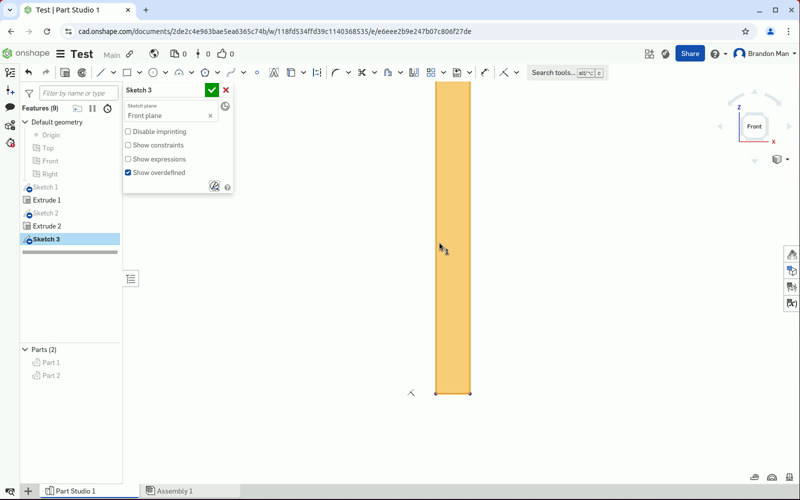
scroll(-6)
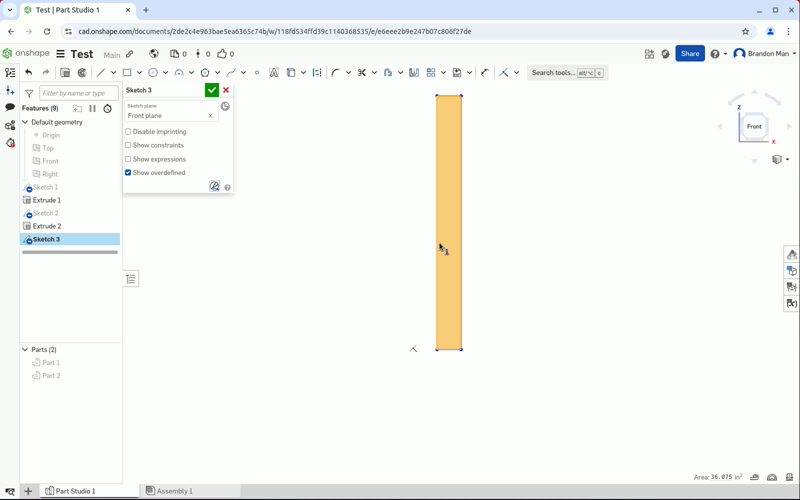
scroll(-6)
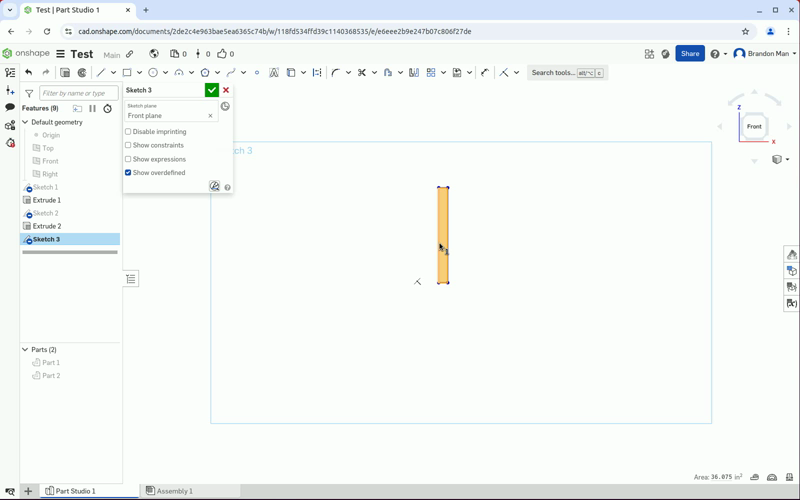
mouse_move(73, 352)
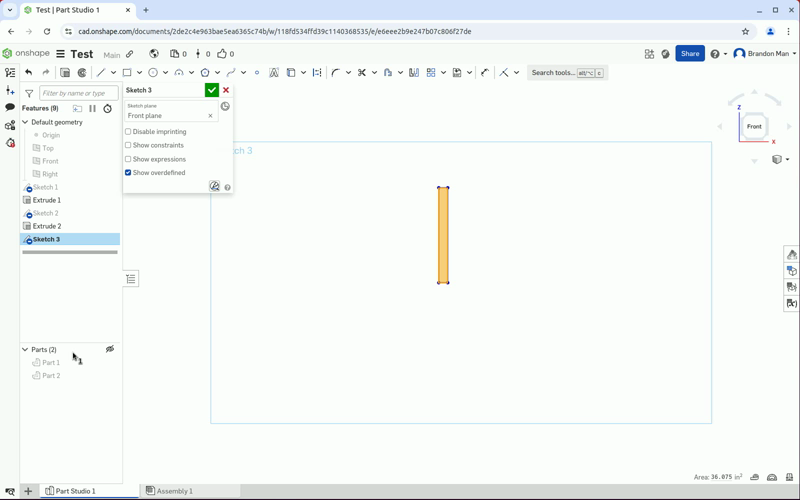
key(shift+y)
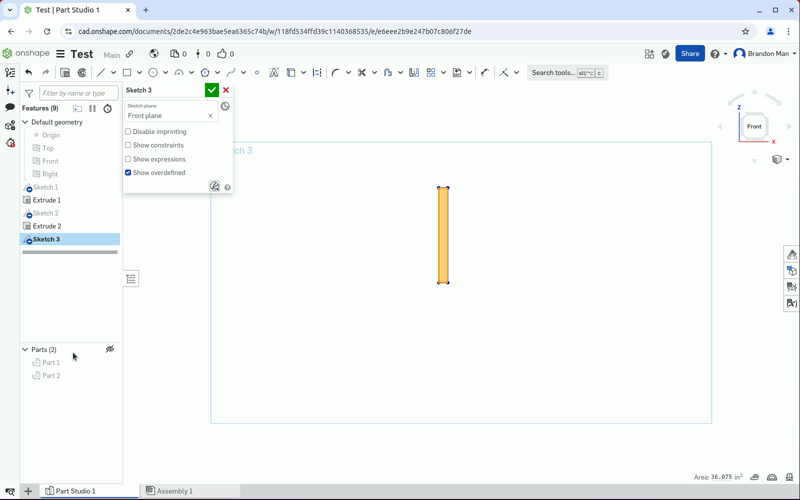
key(shift+e)
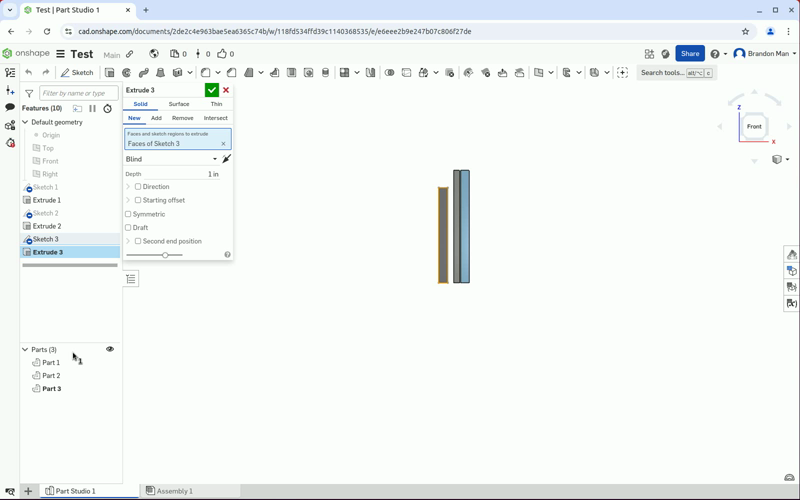
mouse_move(143, 106)
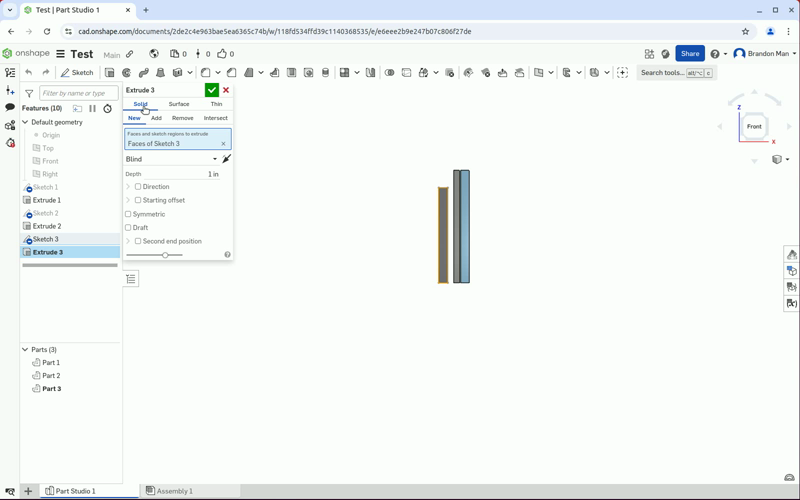
click(143, 106)
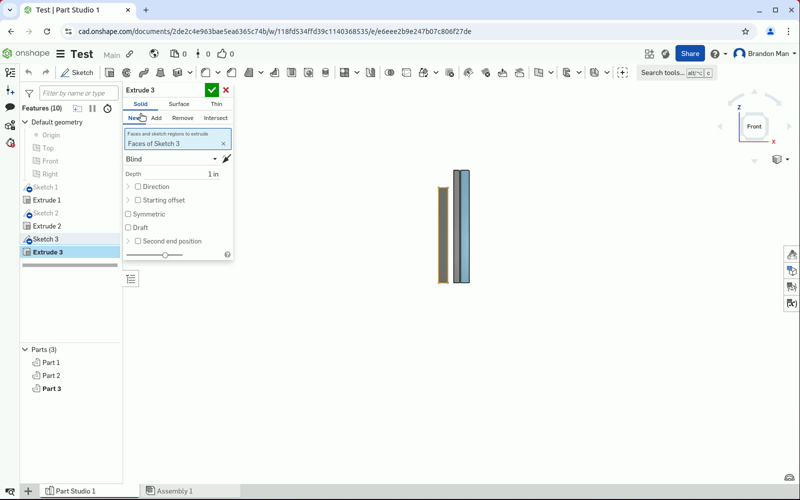
mouse_move(137, 120)
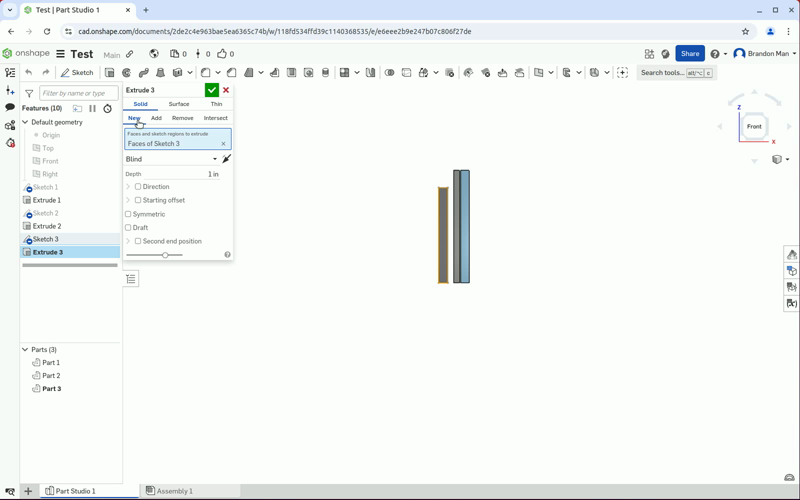
click(137, 120)
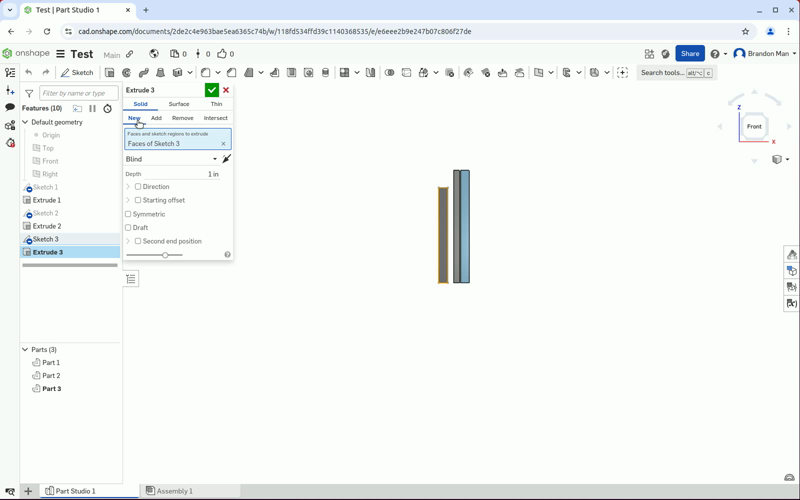
key(tab, 4)
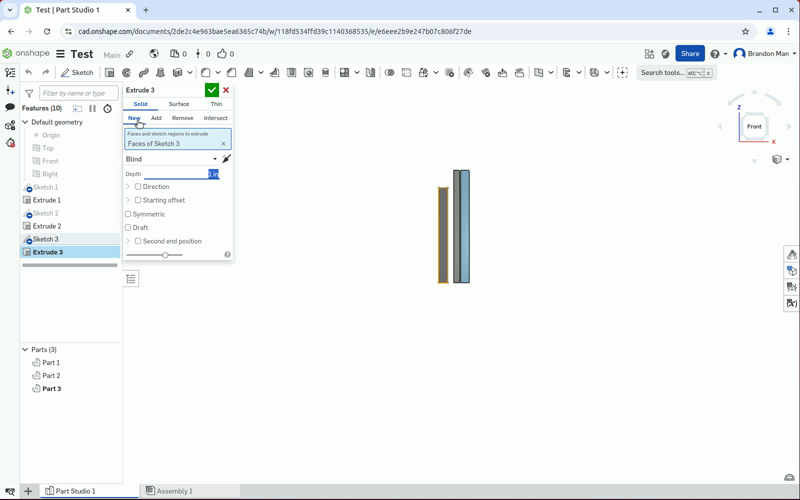
text(0.481)
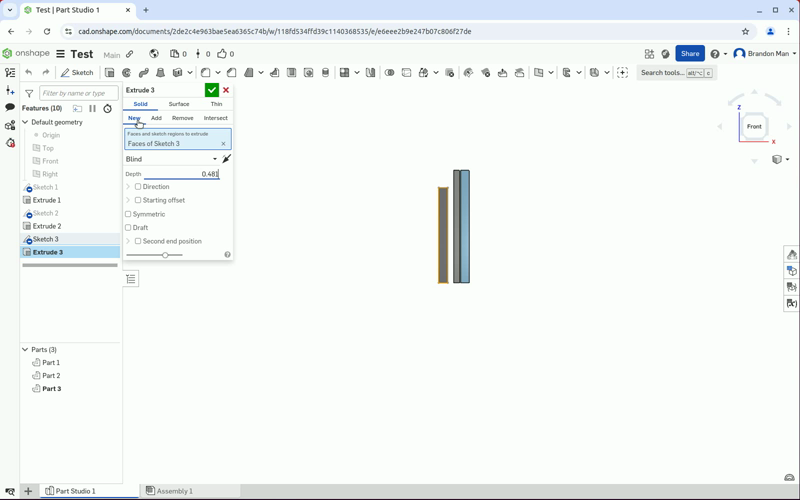
key(enter)
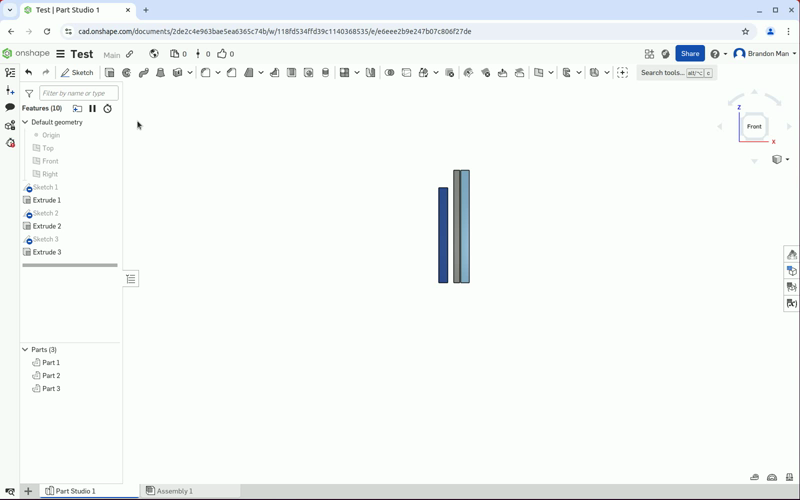
key(shift+h)
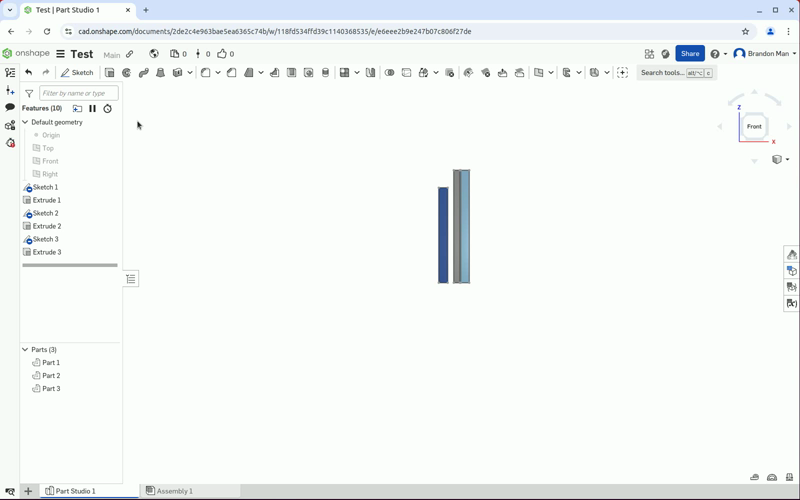
key(shift+h)
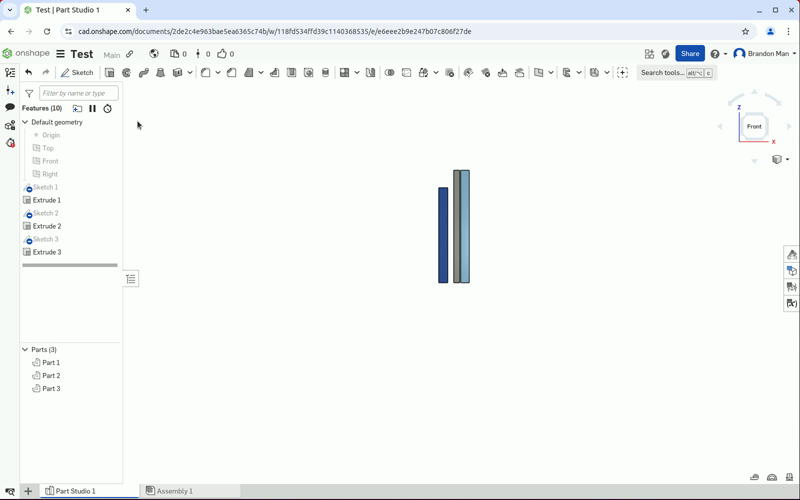
mouse_move(73, 189)
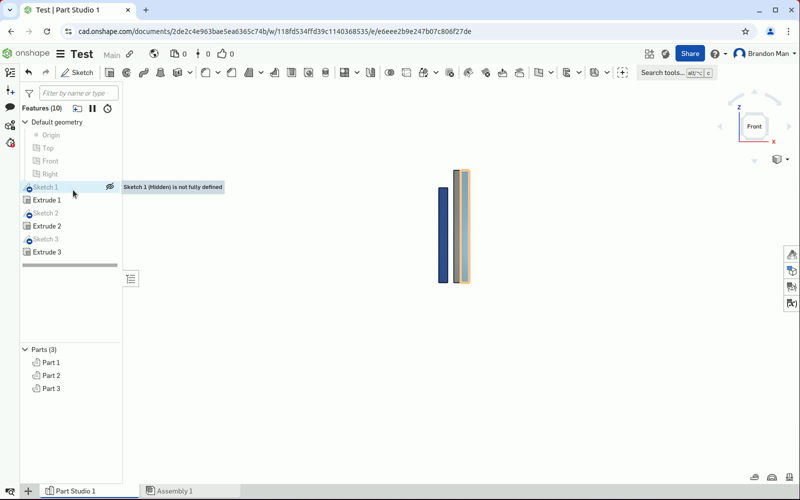
click(73, 189)
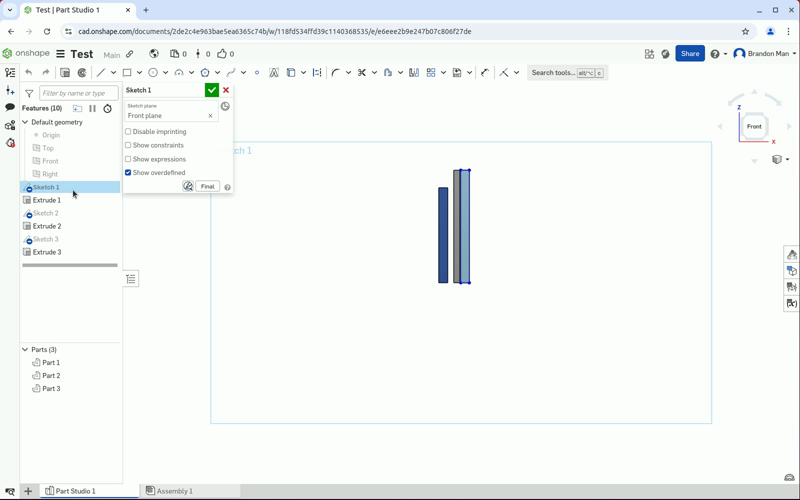
mouse_move(229, 92)
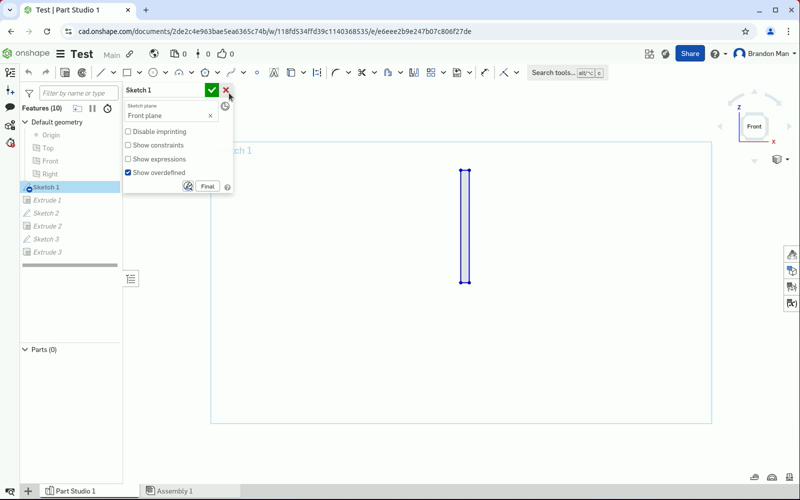
click(229, 92)
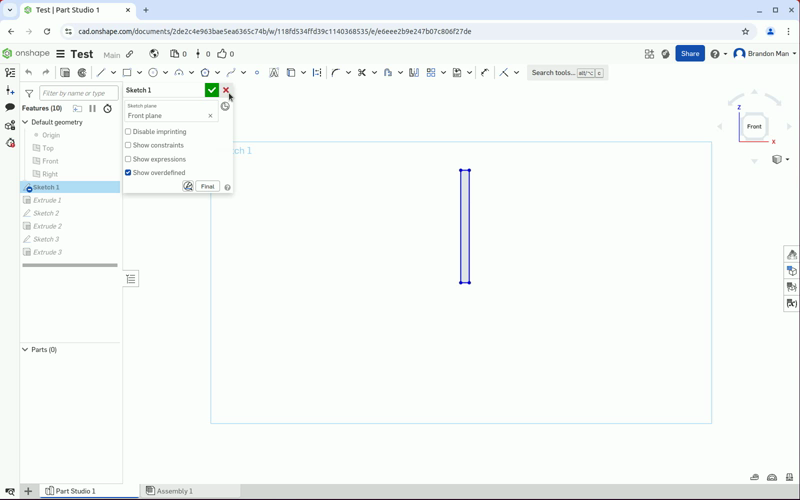
key(shift+s)
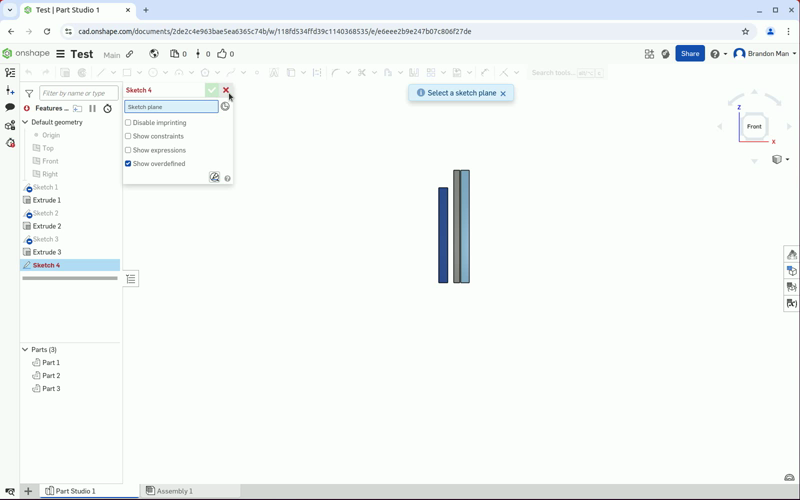
mouse_move(73, 163)
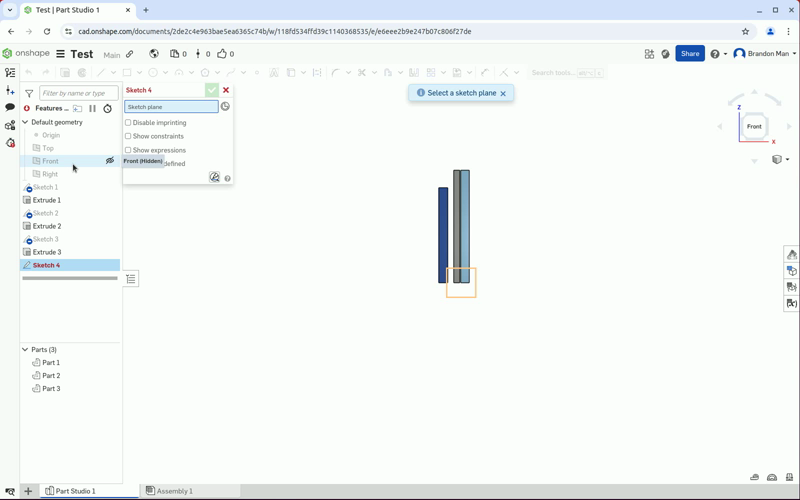
click(73, 163)
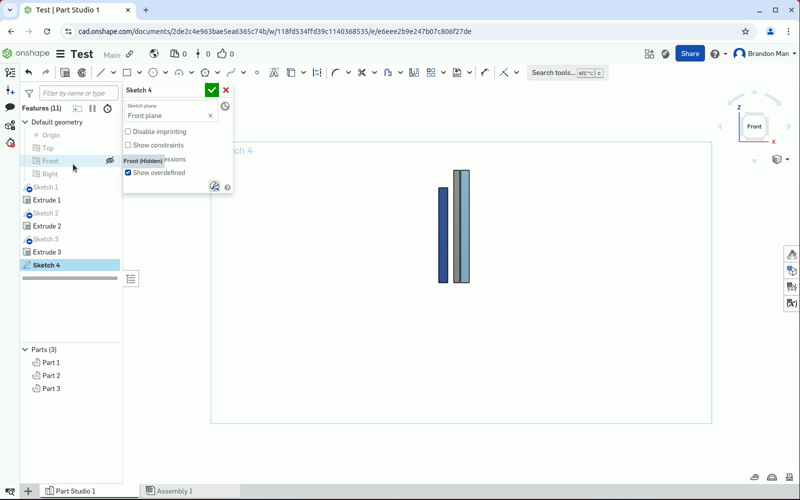
mouse_move(73, 352)
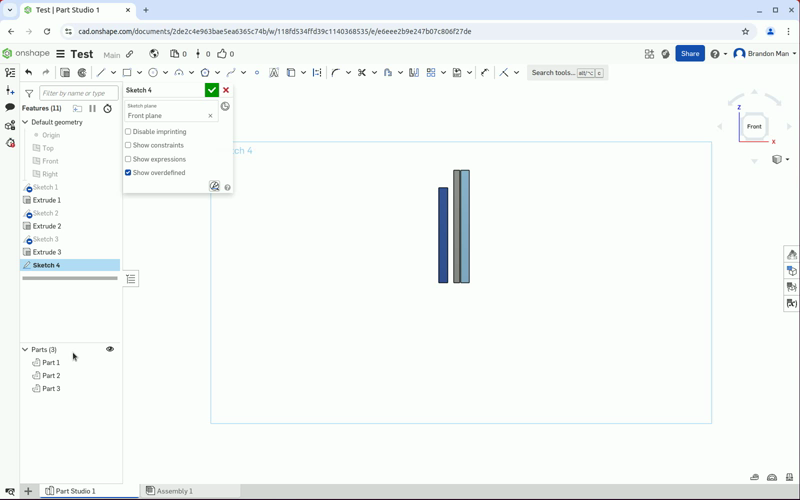
key(y)
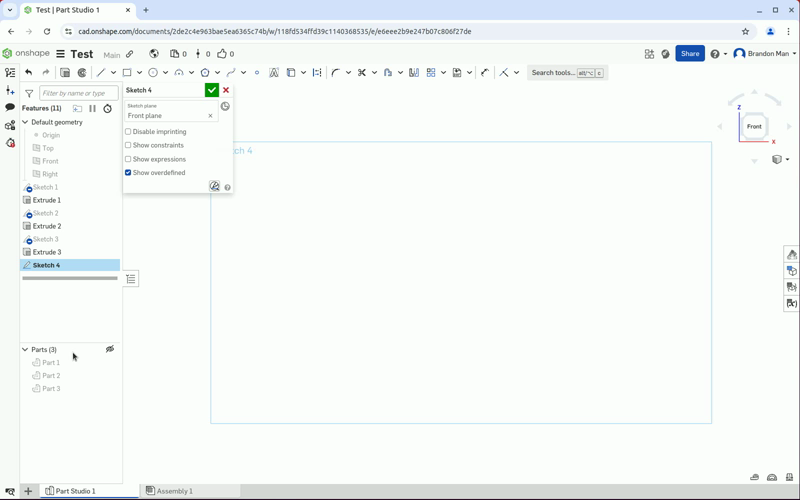
key(l)
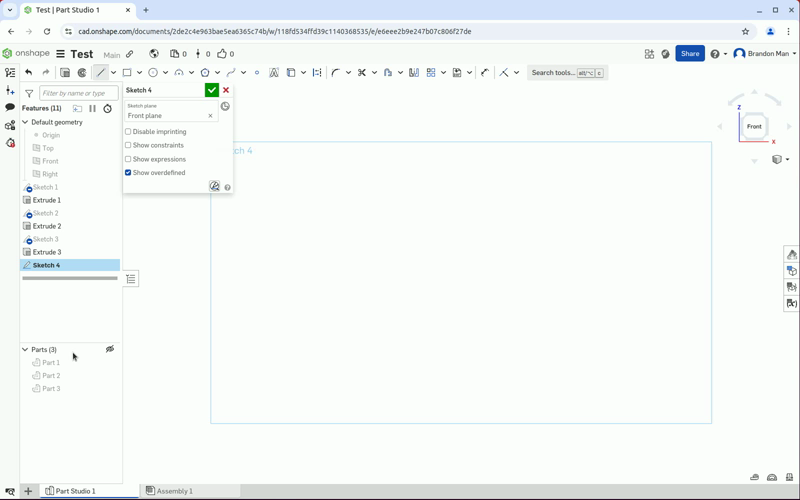
key_down(shift)
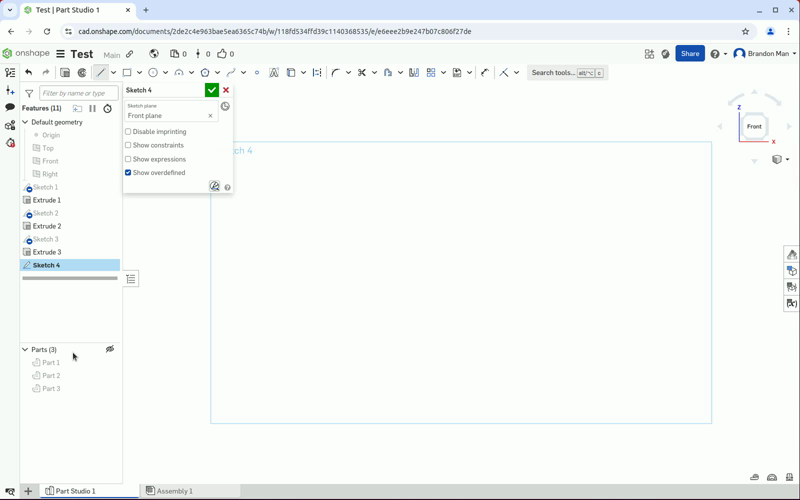
mouse_move(427, 282)
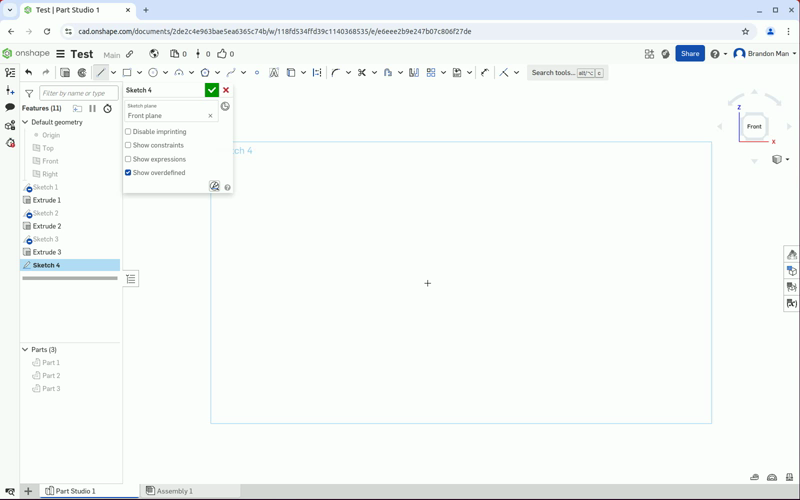
click(427, 282)
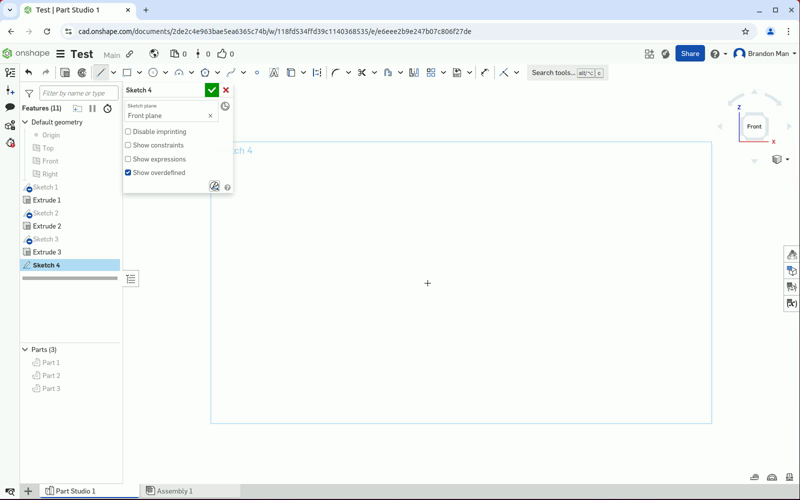
key_up(shift)
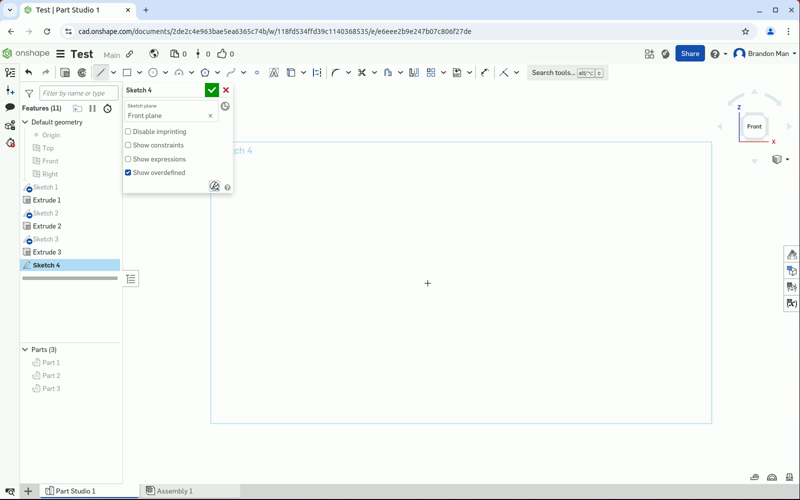
key_down(shift)
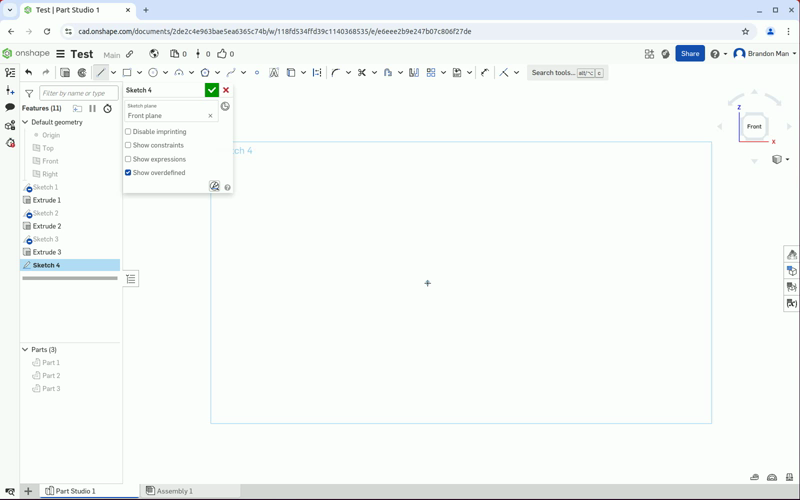
mouse_move(457, 282)
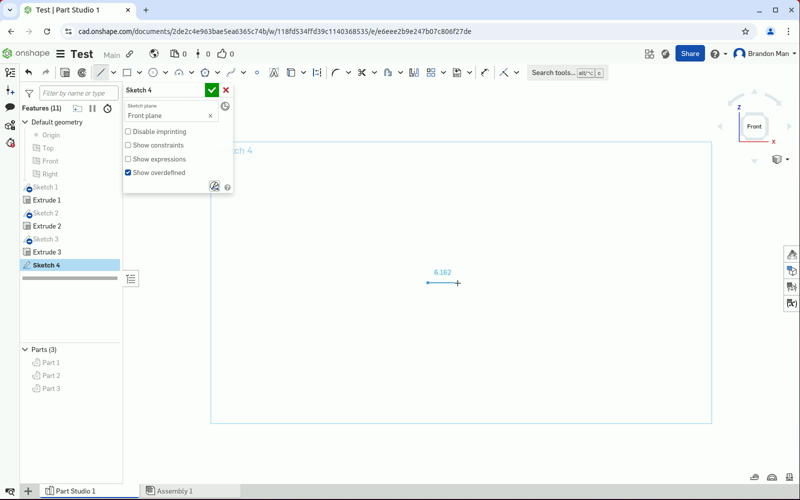
mouse_move(433, 282)
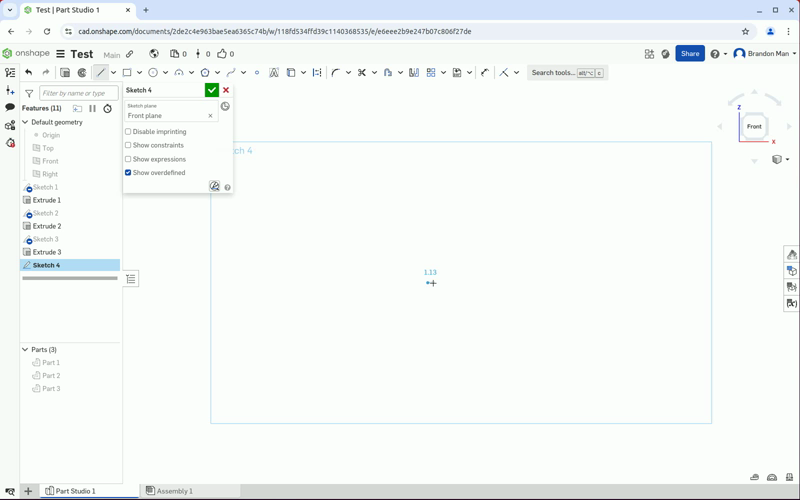
scroll(6)
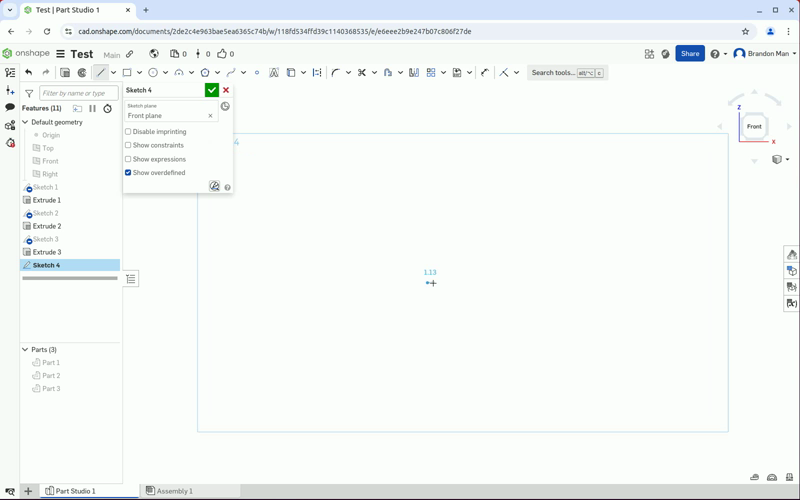
scroll(6)
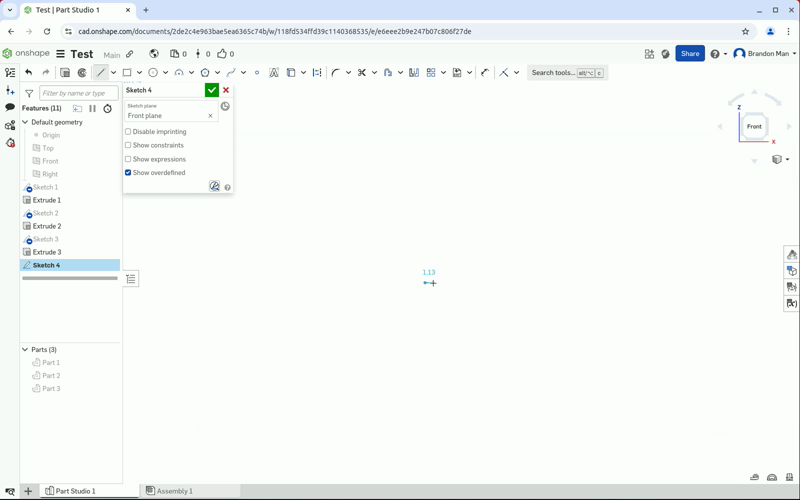
scroll(6)
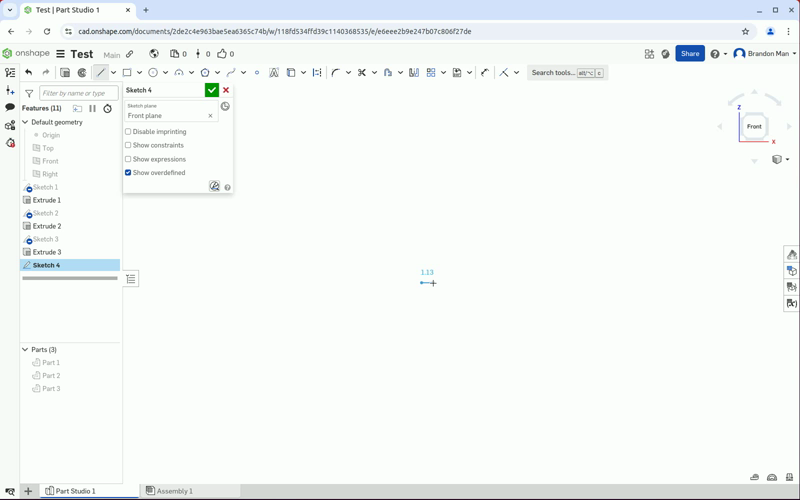
scroll(6)
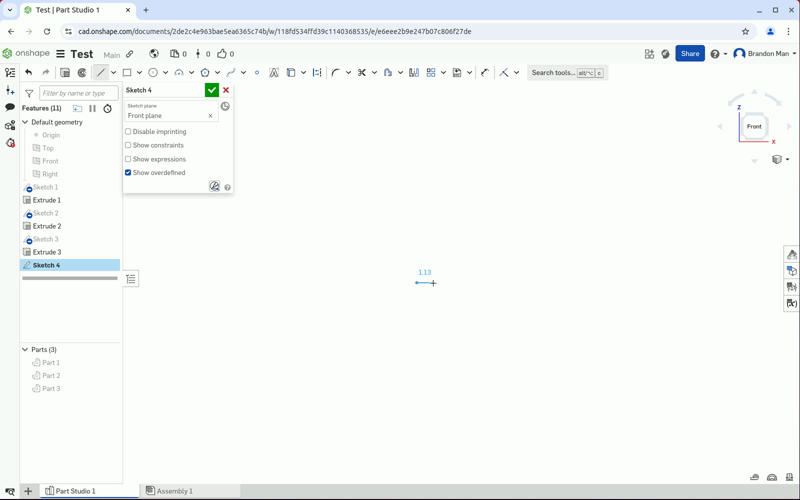
scroll(6)
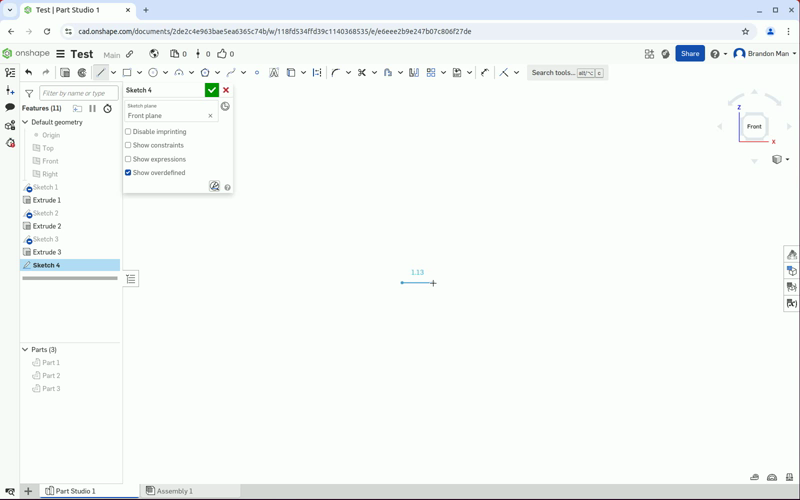
scroll(6)
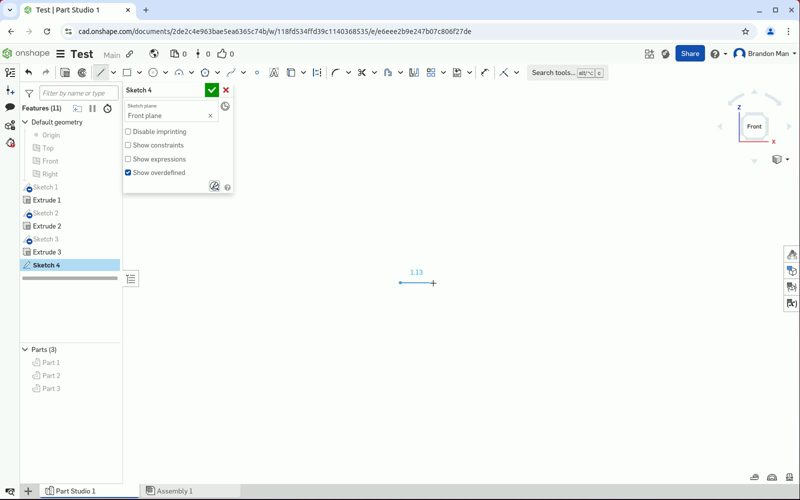
scroll(6)
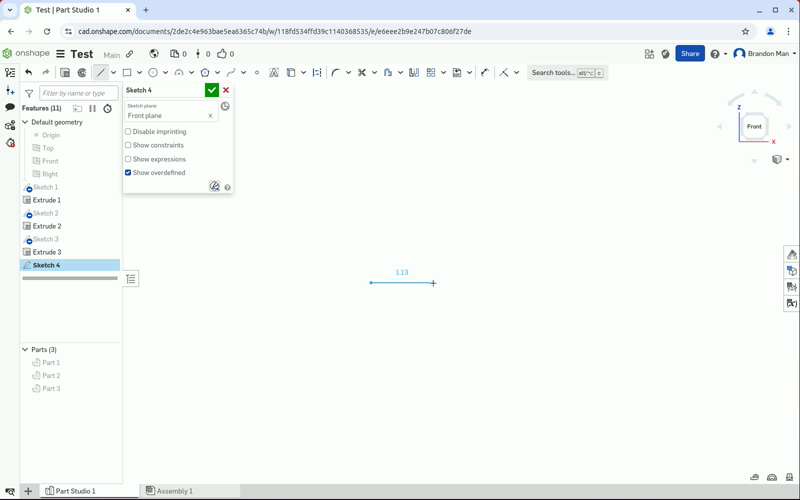
click(433, 282)
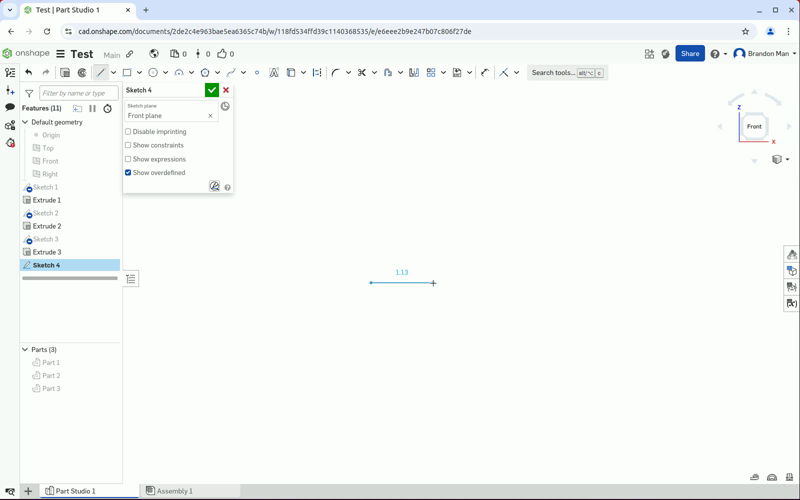
scroll(-6)
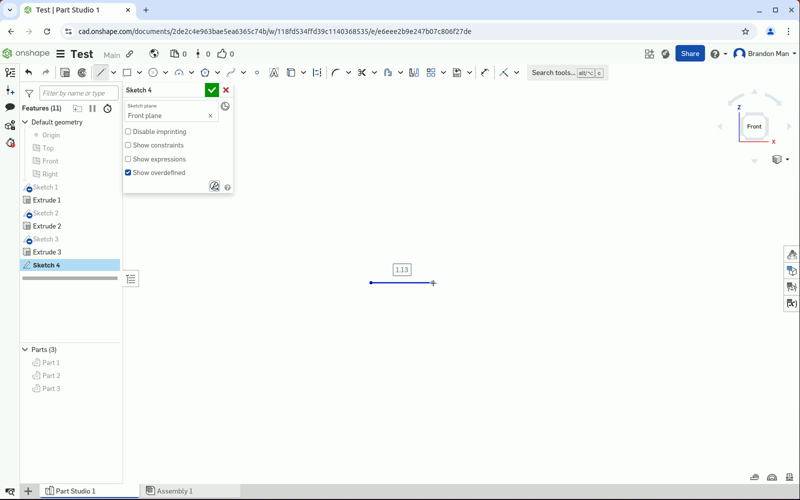
scroll(-6)
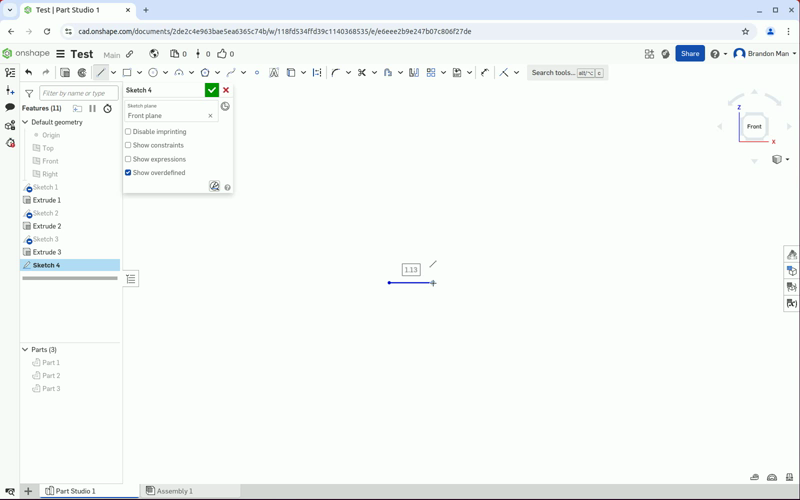
scroll(-6)
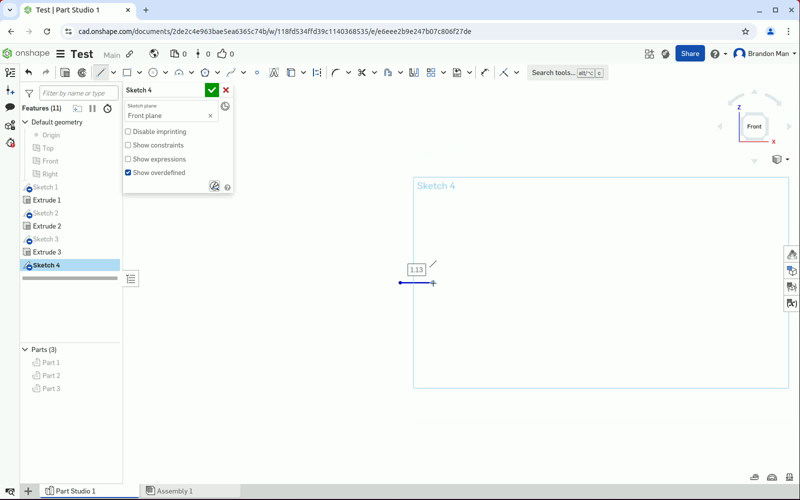
scroll(-6)
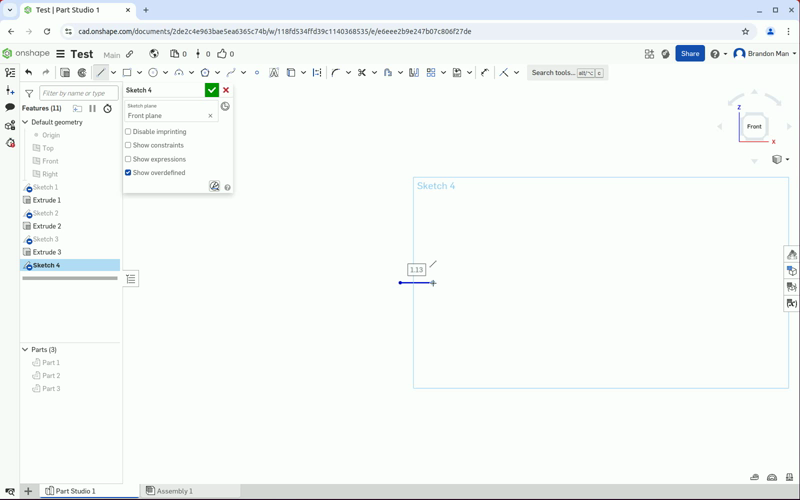
scroll(-6)
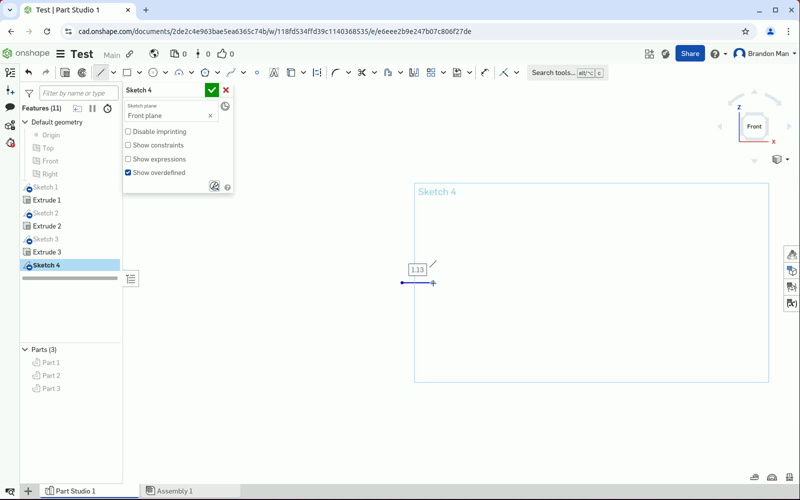
scroll(-6)
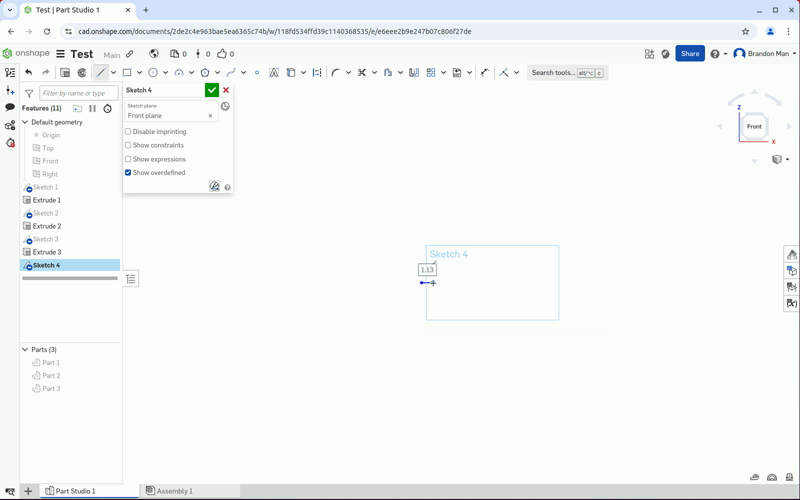
scroll(-6)
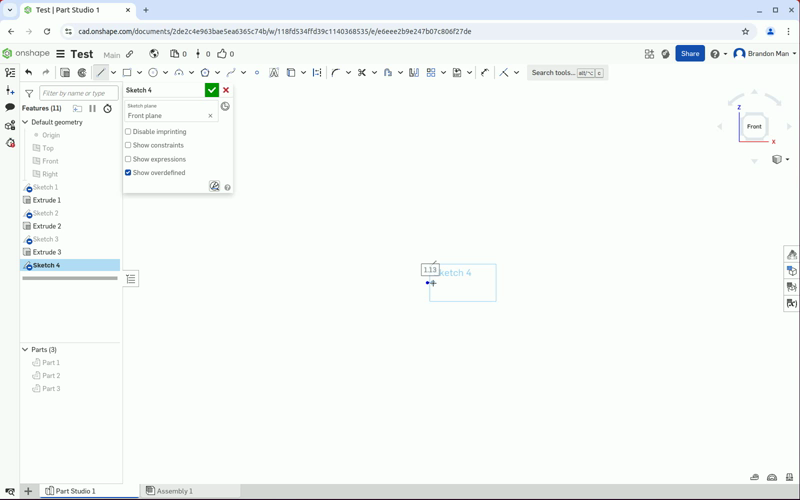
key_up(shift)
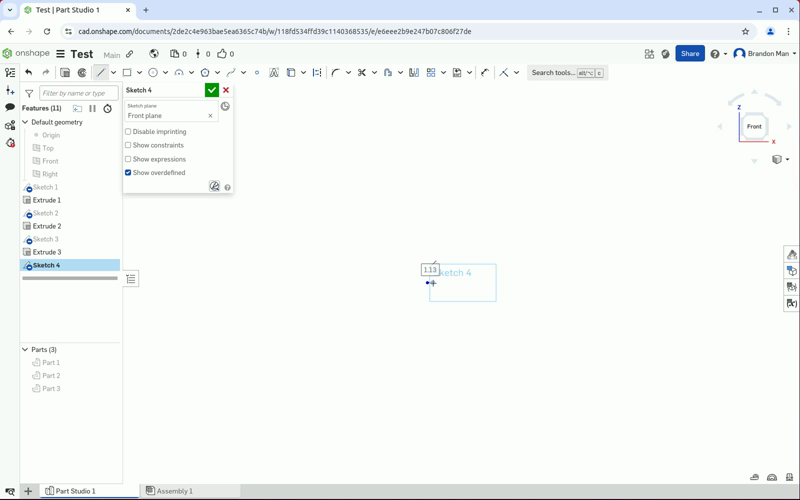
key_down(shift)
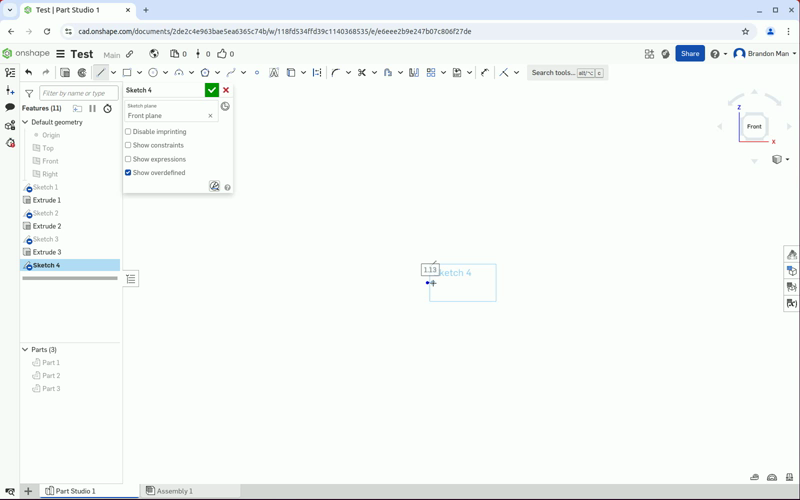
mouse_move(433, 175)
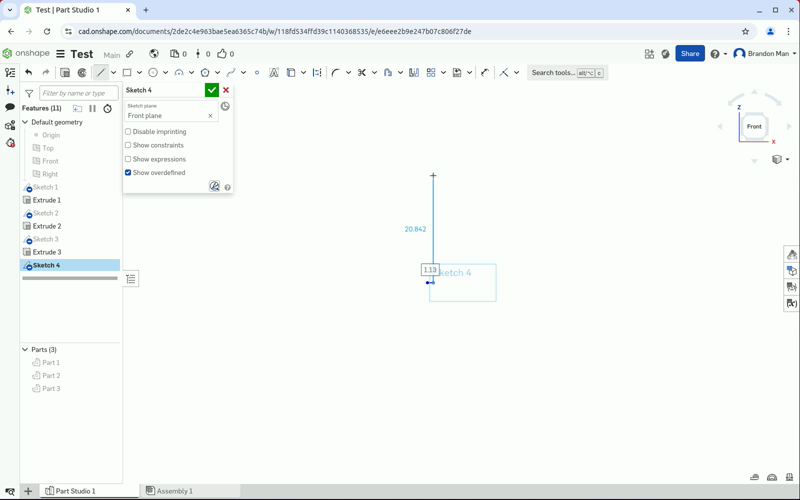
click(433, 175)
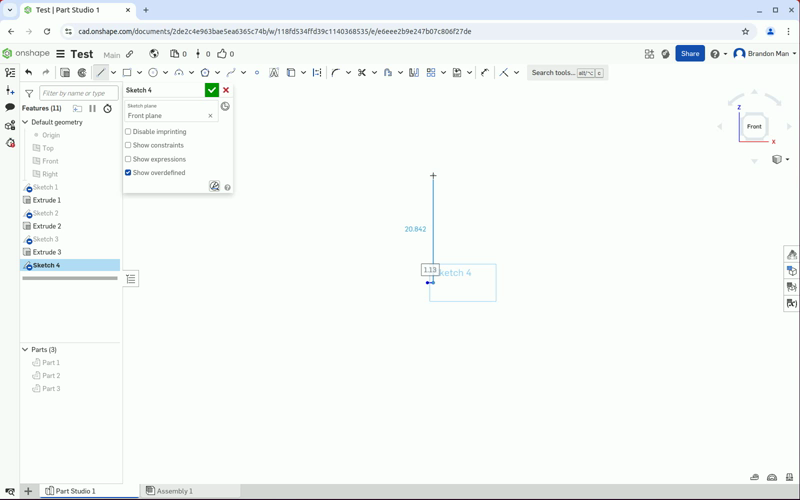
key_up(shift)
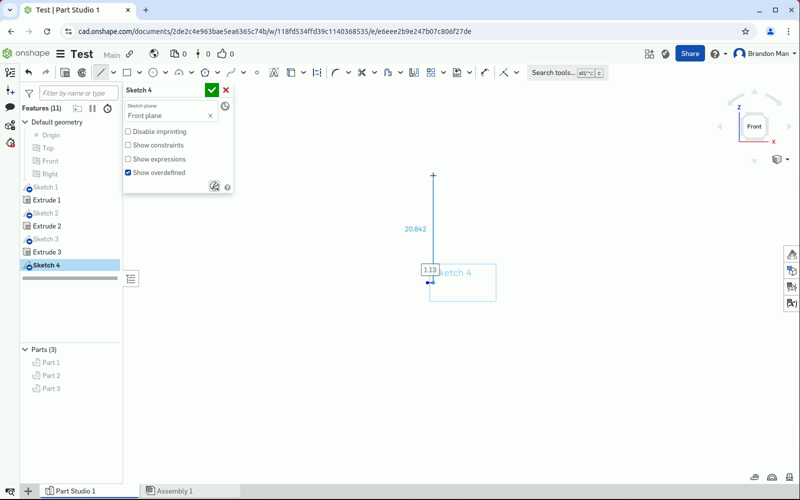
key_down(shift)
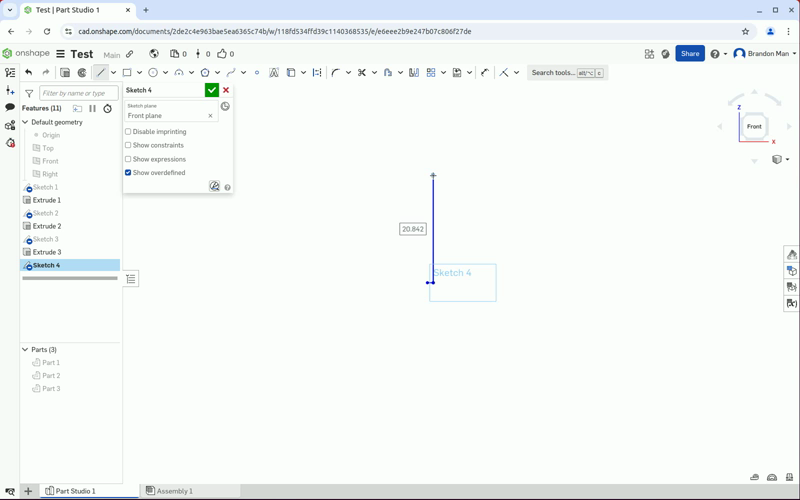
mouse_move(463, 175)
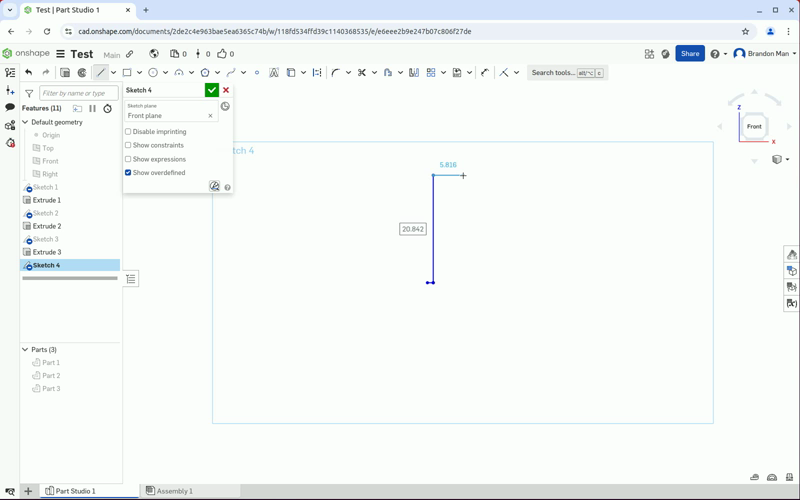
mouse_move(427, 175)
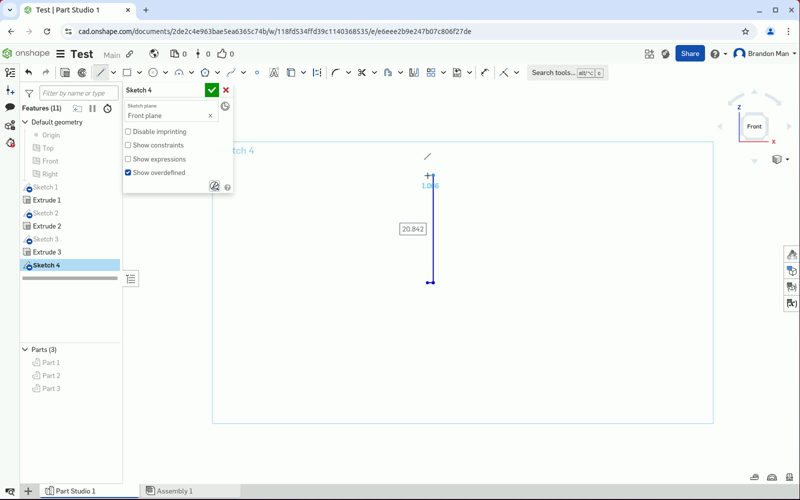
scroll(6)
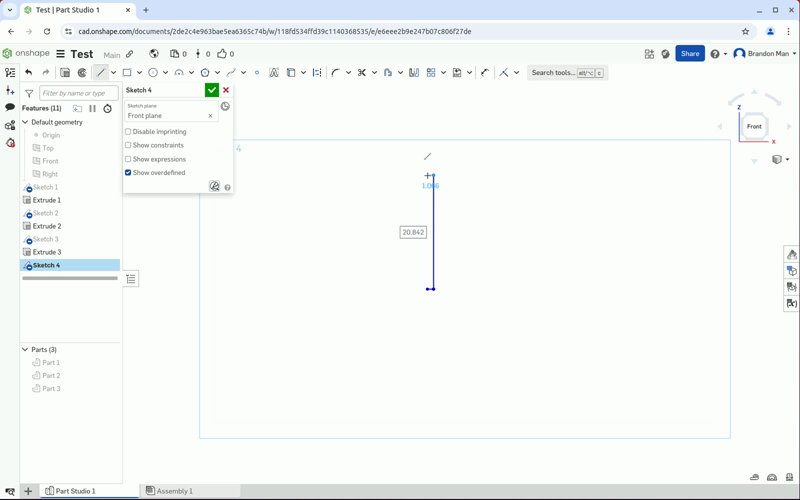
scroll(6)
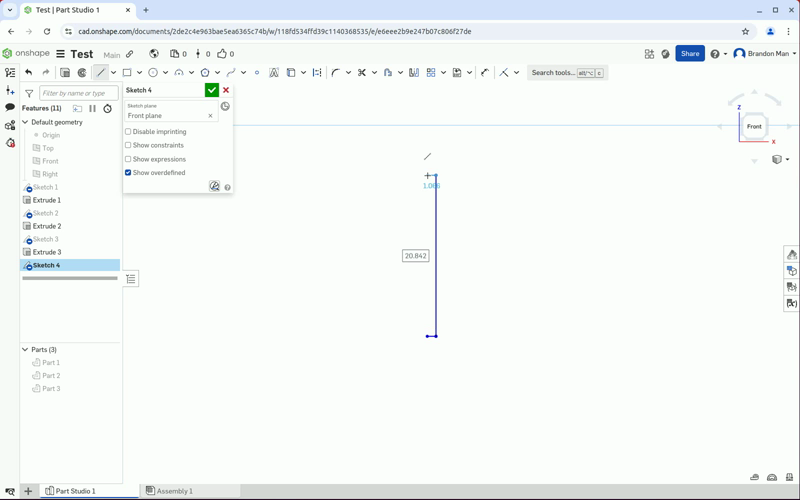
scroll(6)
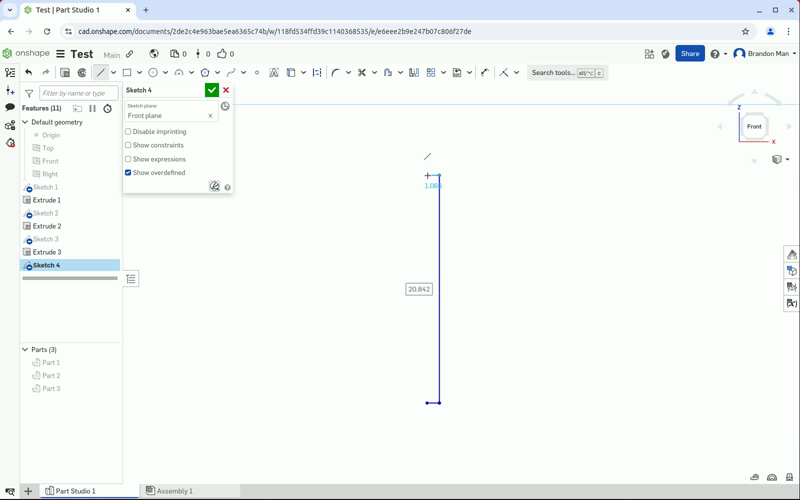
scroll(6)
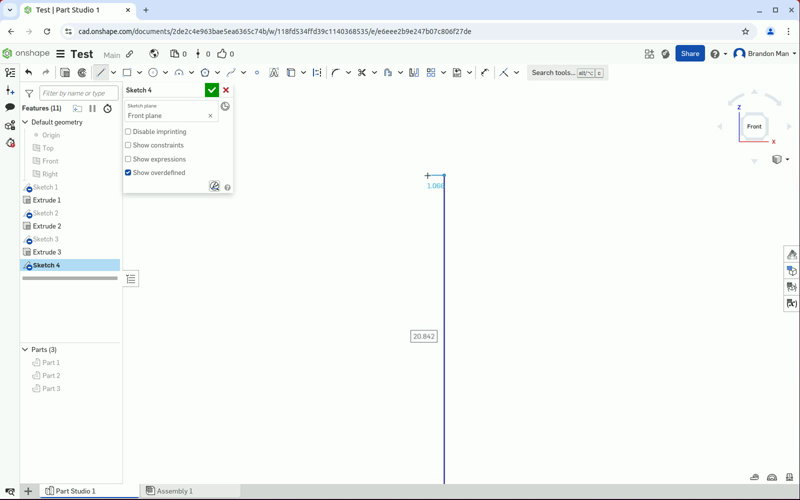
scroll(6)
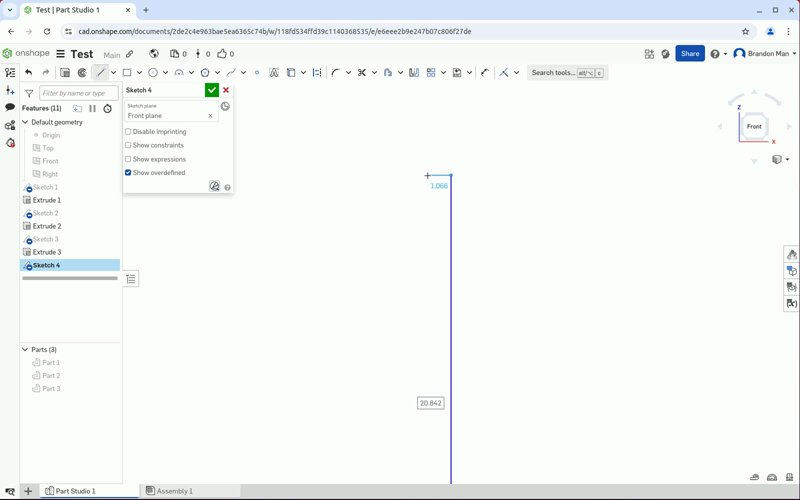
scroll(6)
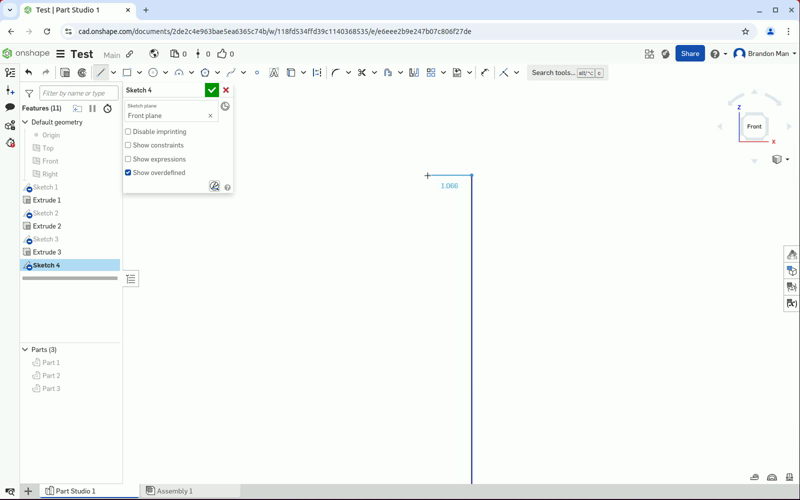
scroll(6)
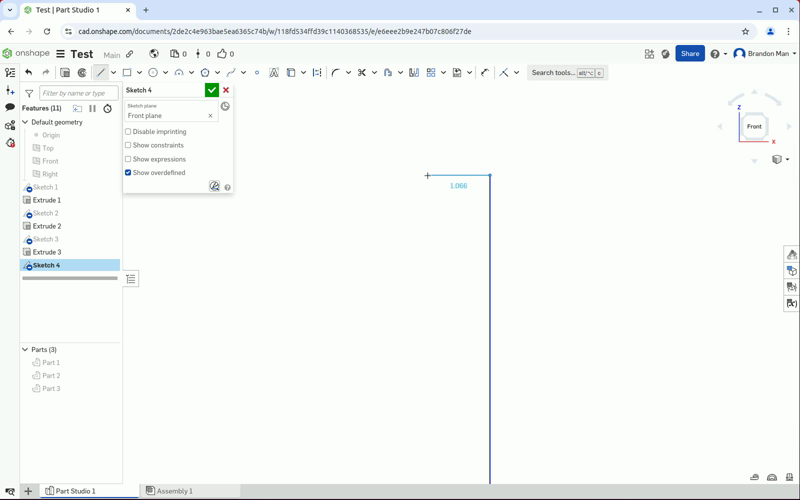
click(427, 175)
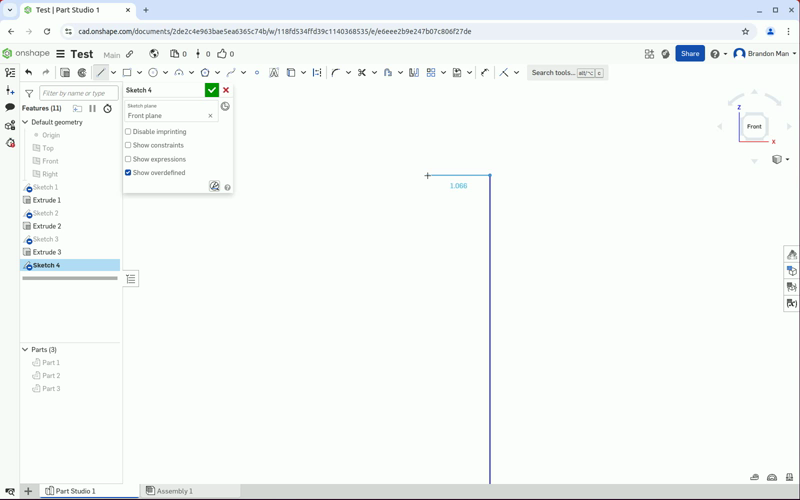
scroll(-6)
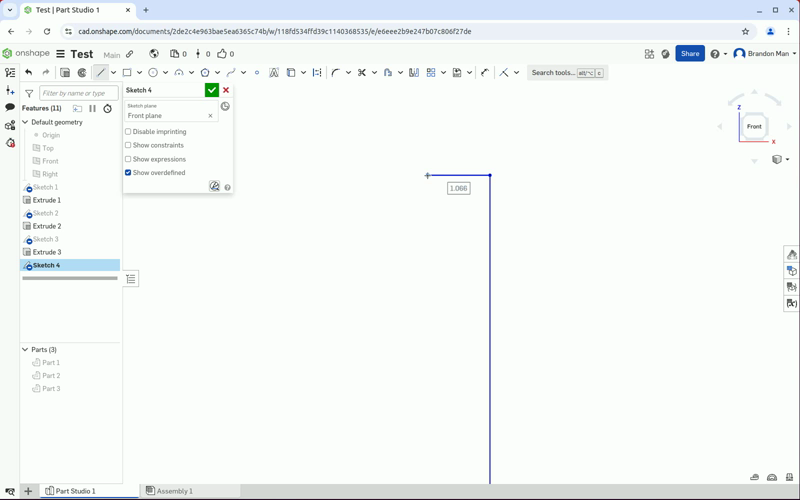
scroll(-6)
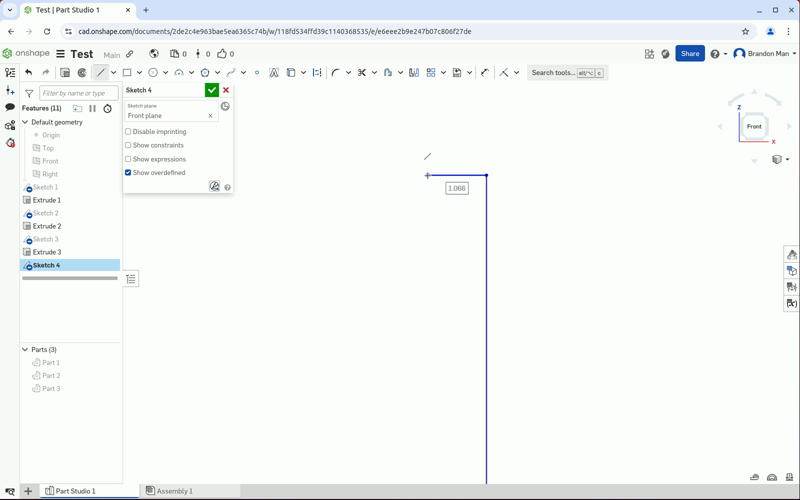
scroll(-6)
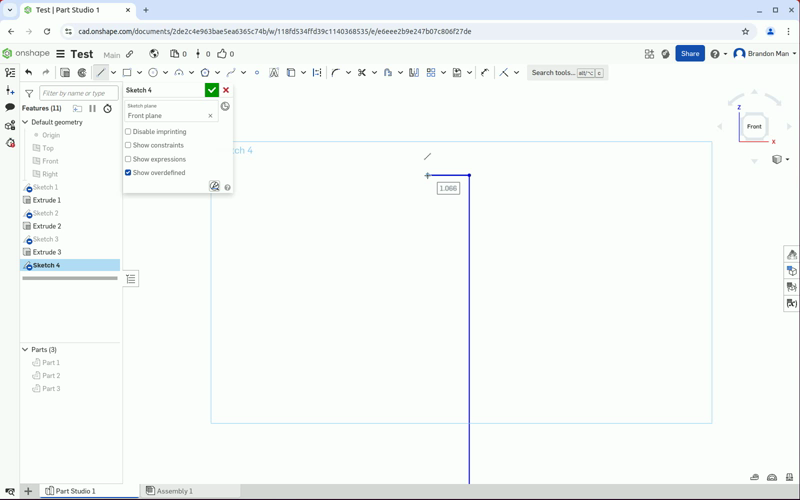
scroll(-6)
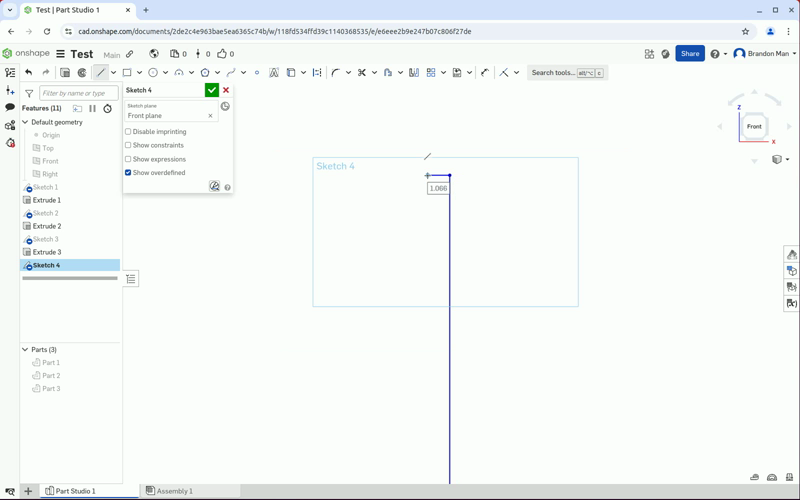
scroll(-6)
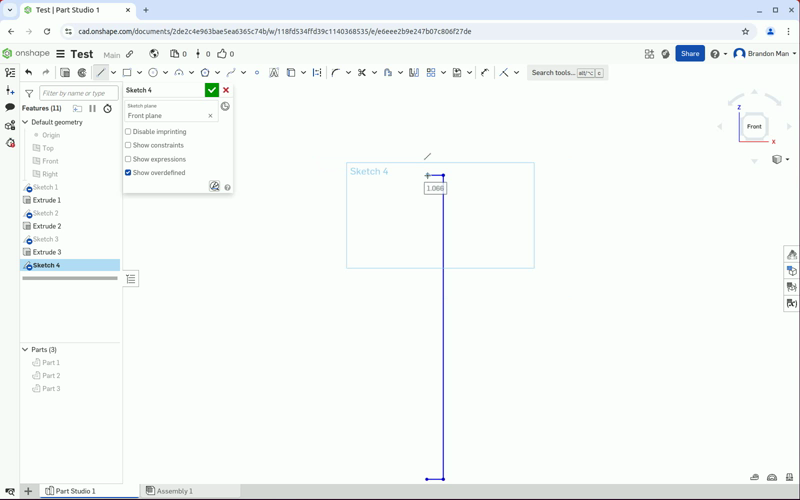
scroll(-6)
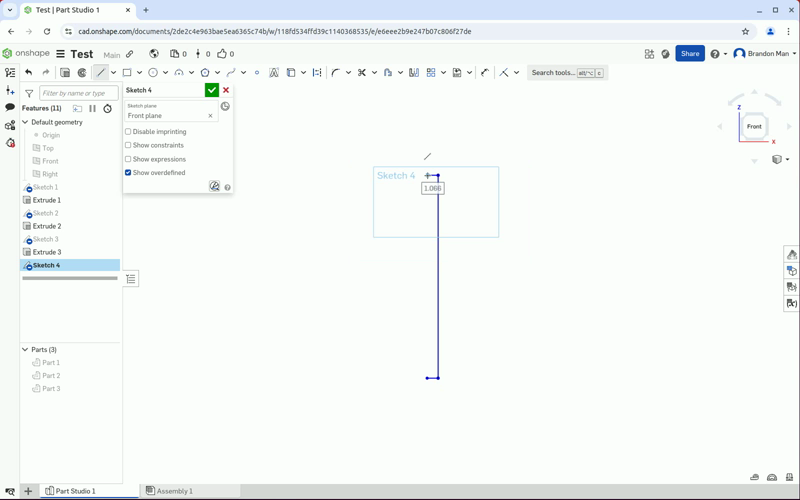
scroll(-6)
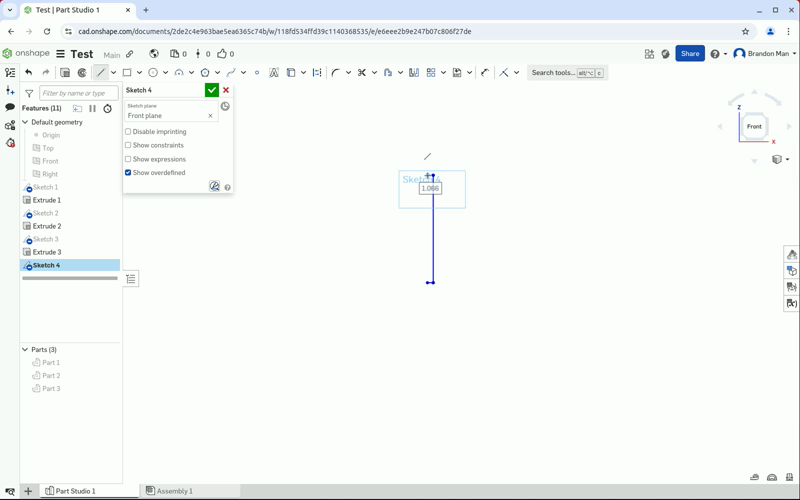
key_up(shift)
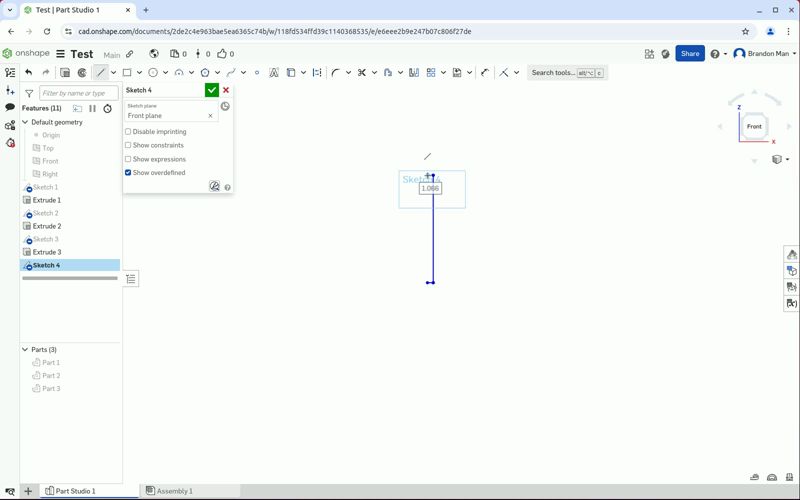
key_down(shift)
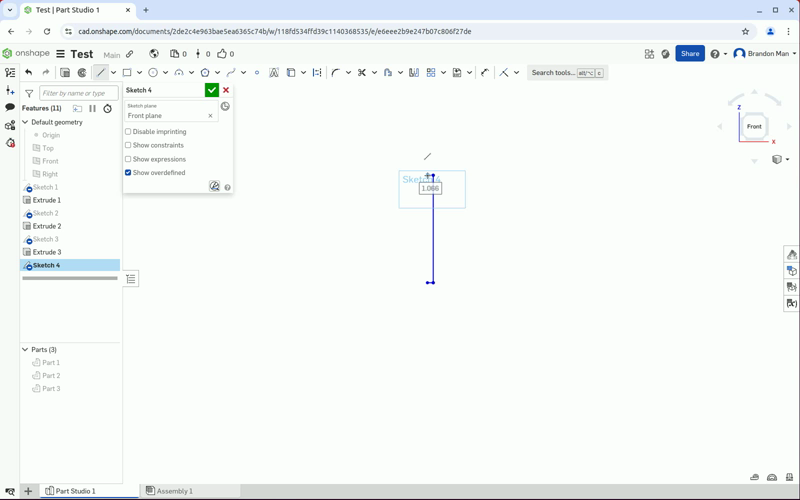
mouse_move(427, 282)
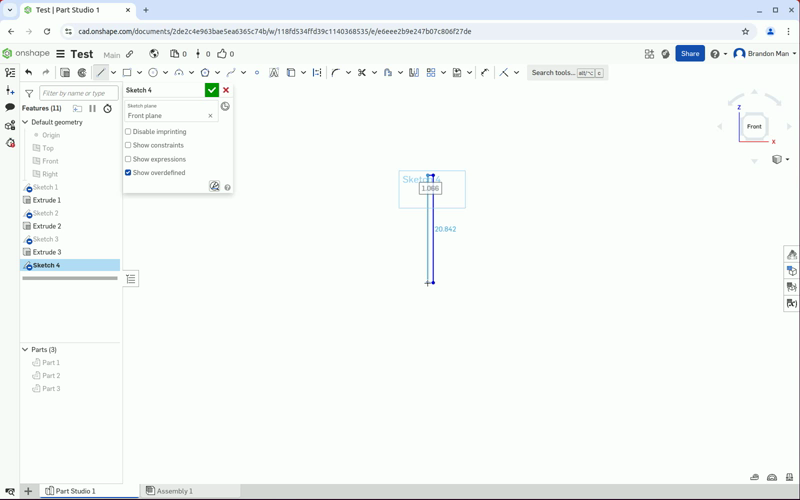
key_up(shift)
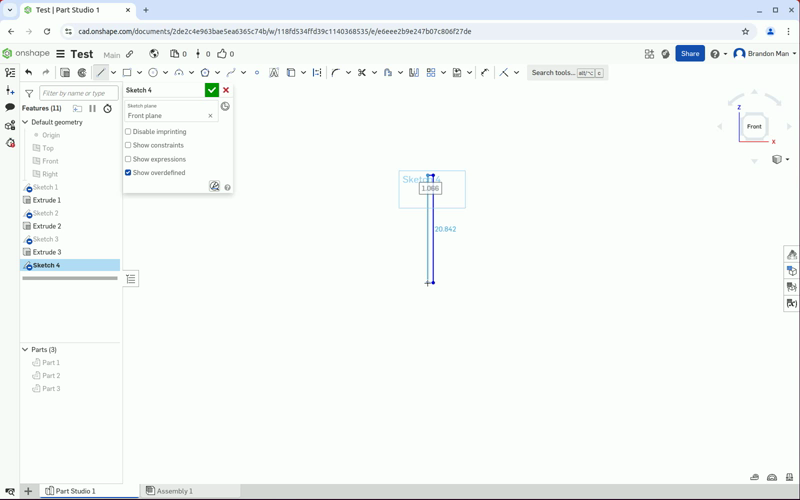
click(427, 282)
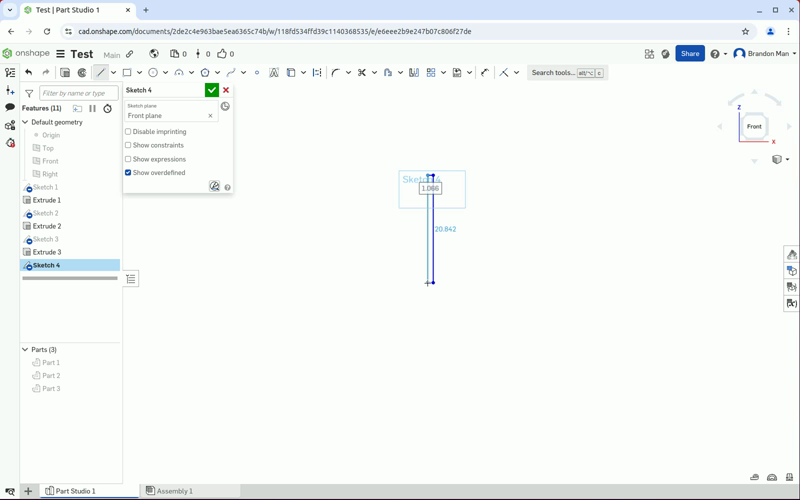
key(esc)
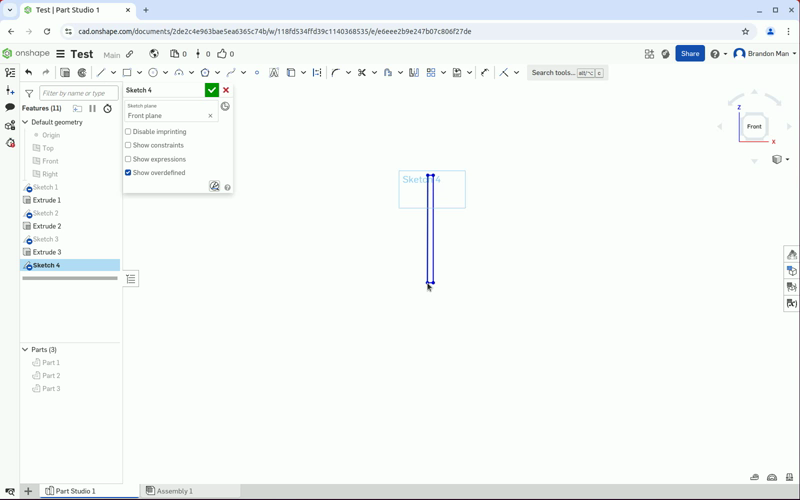
mouse_move(430, 201)
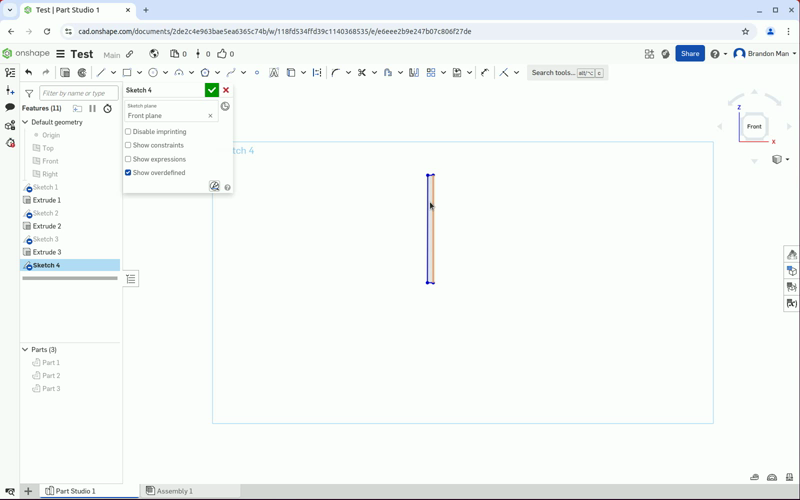
scroll(6)
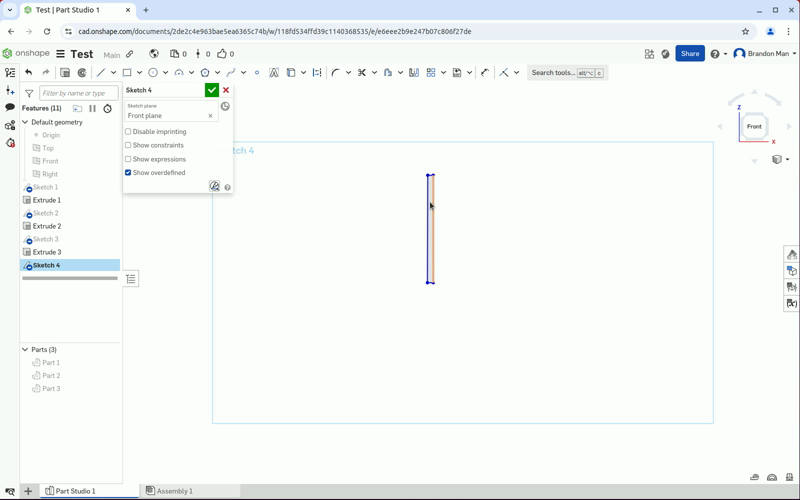
scroll(6)
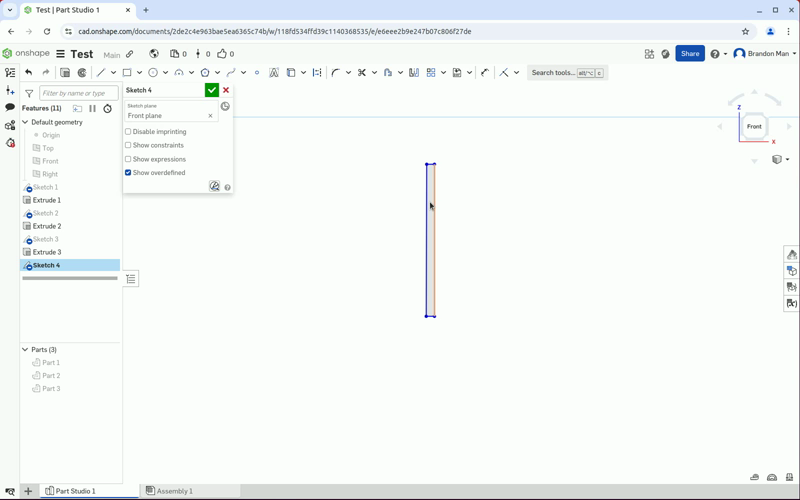
scroll(6)
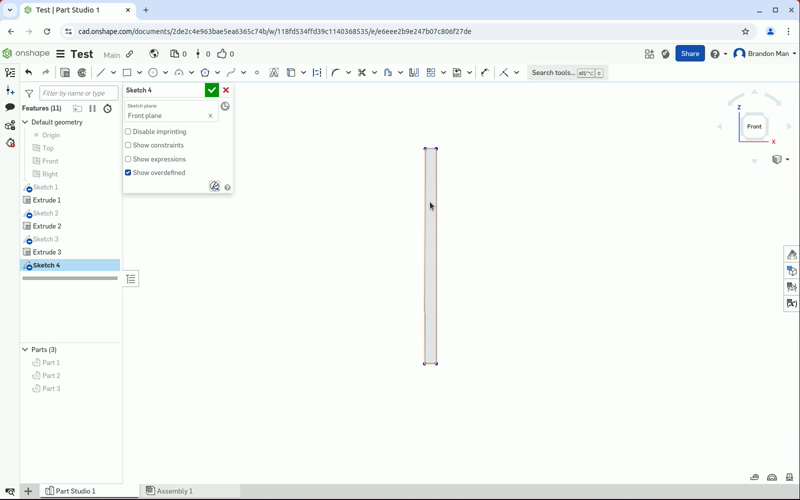
scroll(6)
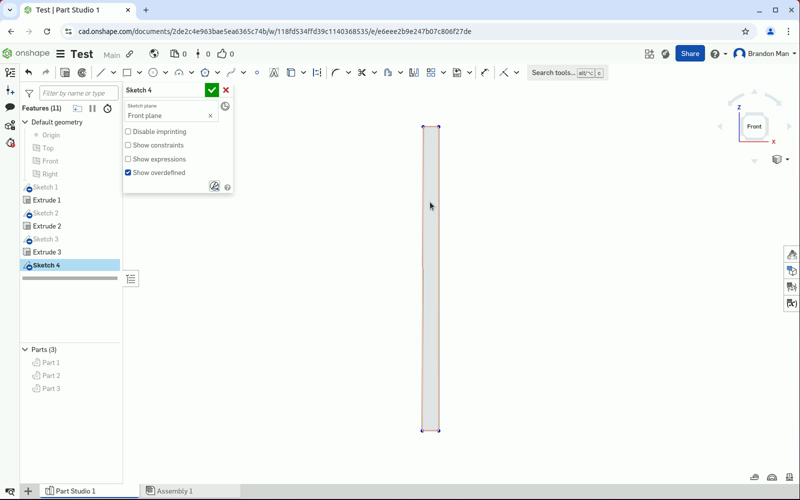
scroll(6)
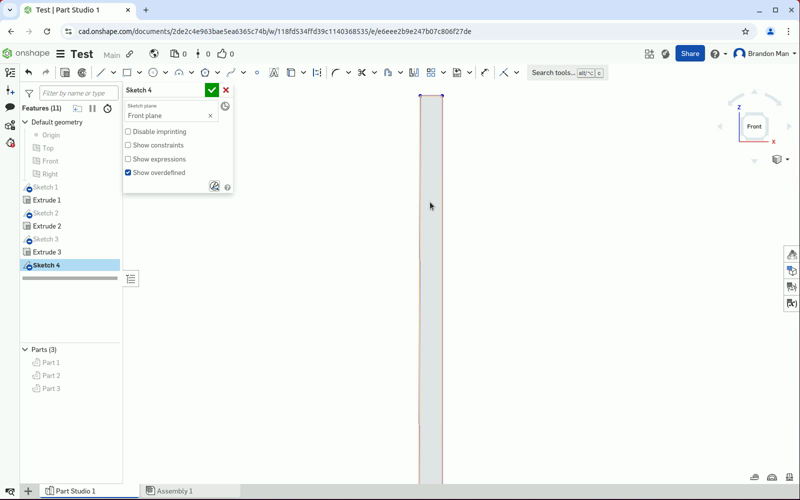
scroll(6)
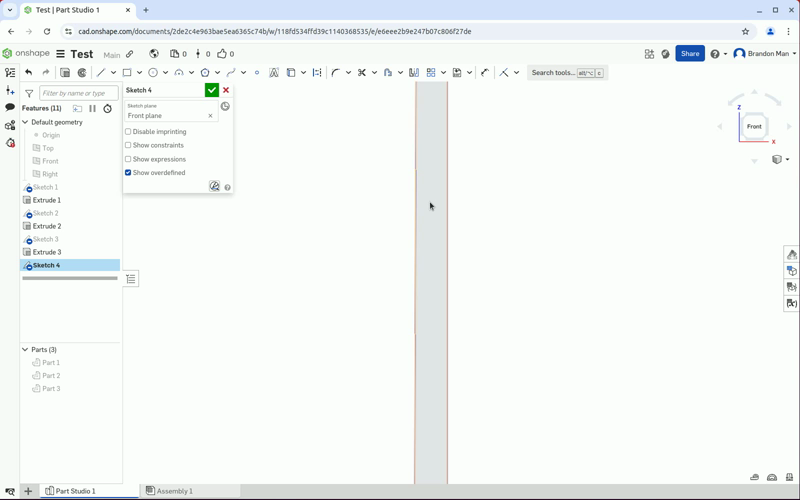
scroll(6)
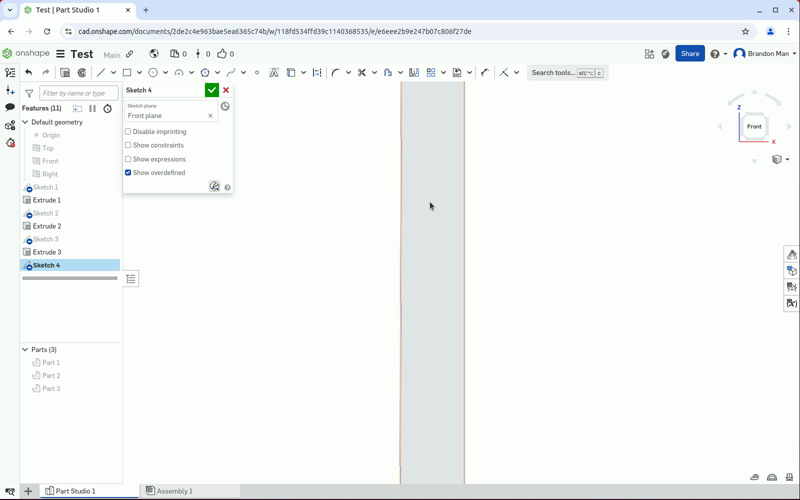
click(430, 201)
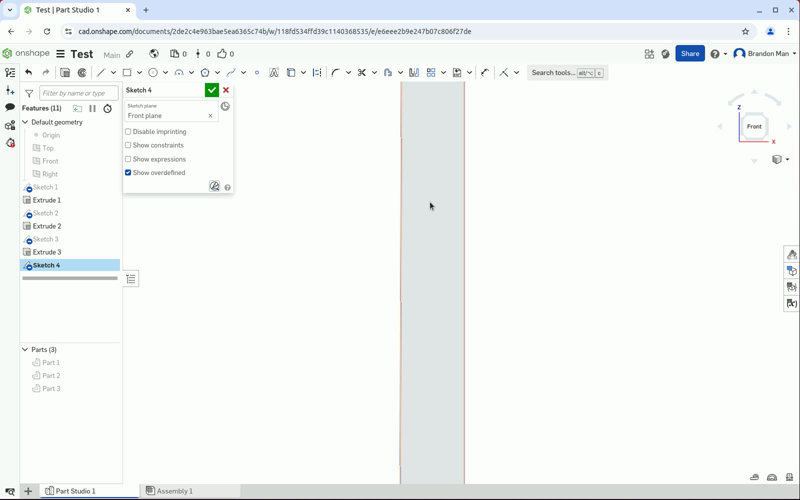
scroll(-6)
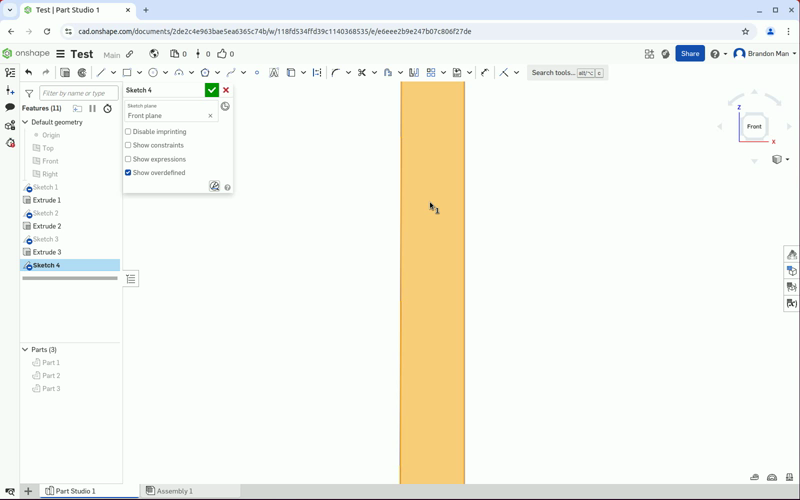
scroll(-6)
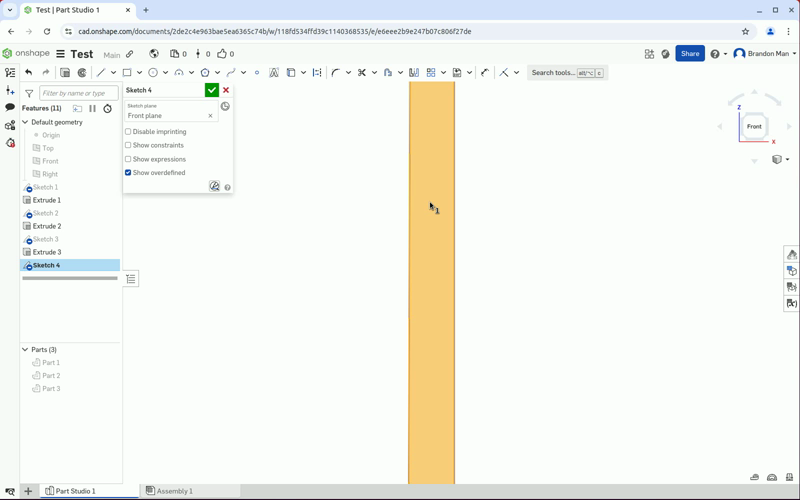
scroll(-6)
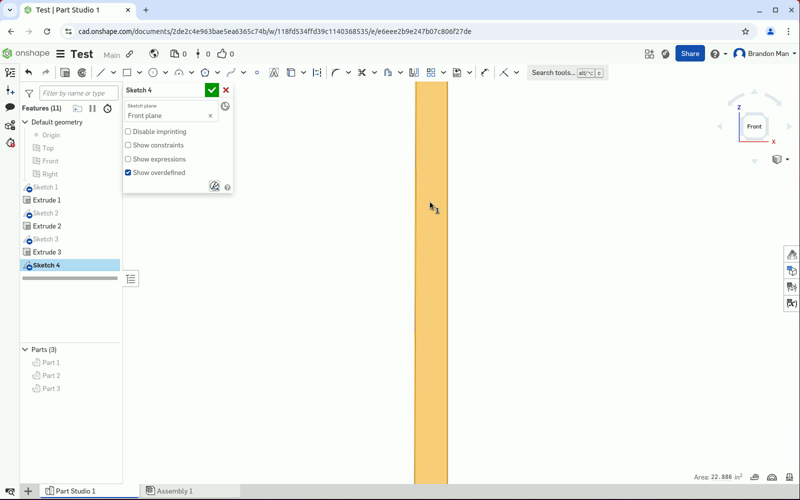
scroll(-6)
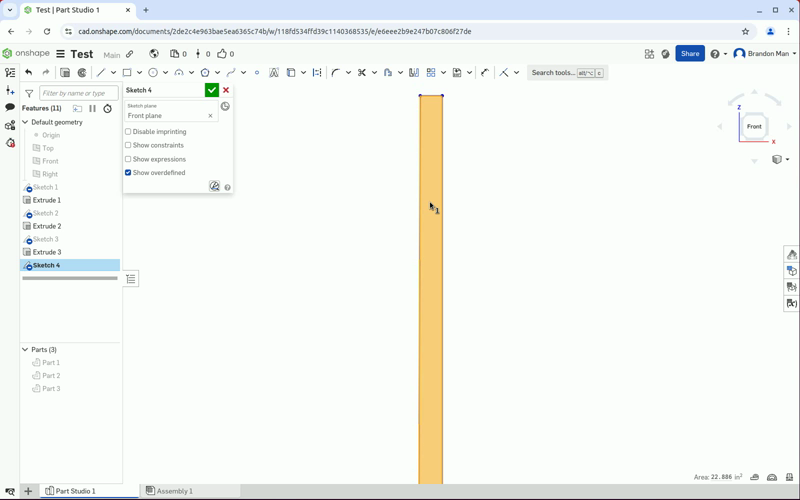
scroll(-6)
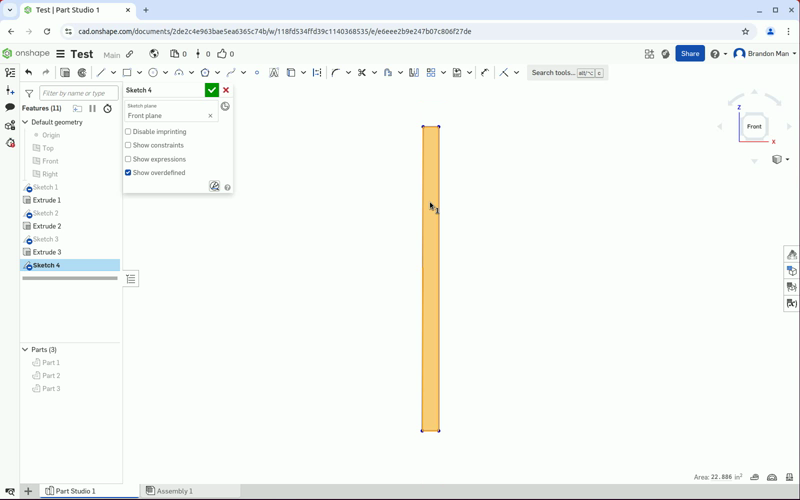
scroll(-6)
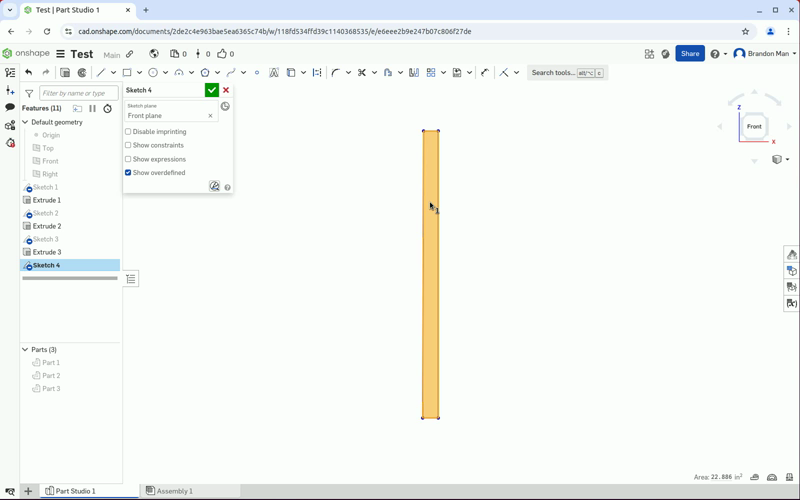
scroll(-6)
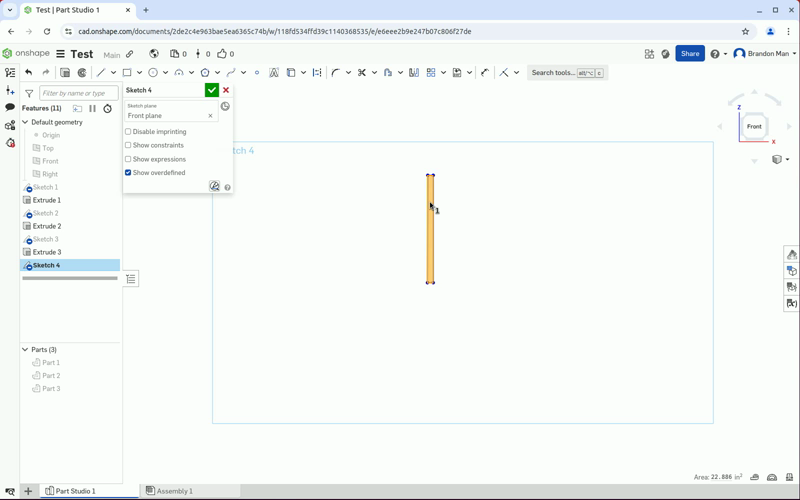
mouse_move(73, 352)
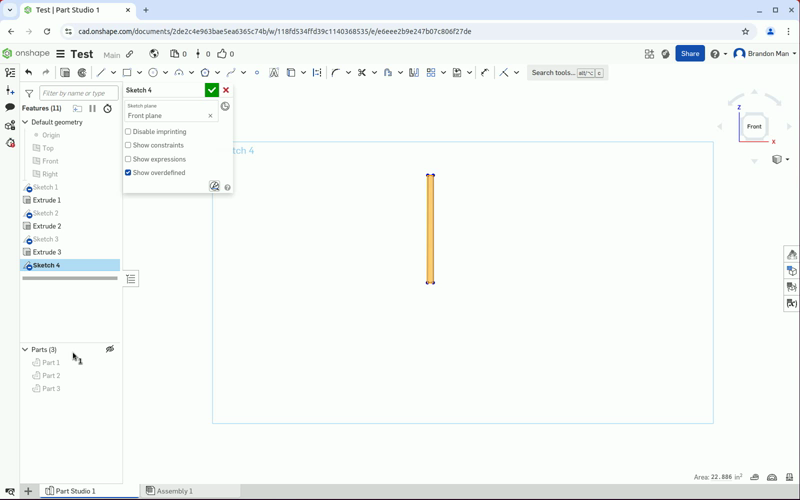
key(shift+y)
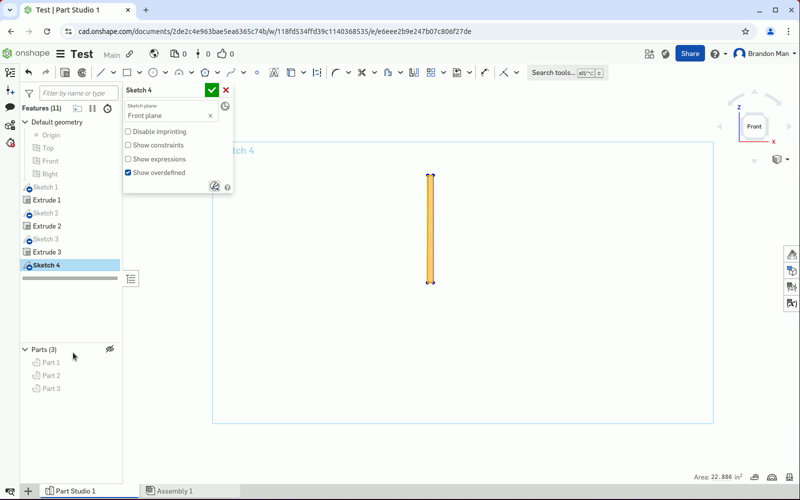
key(shift+e)
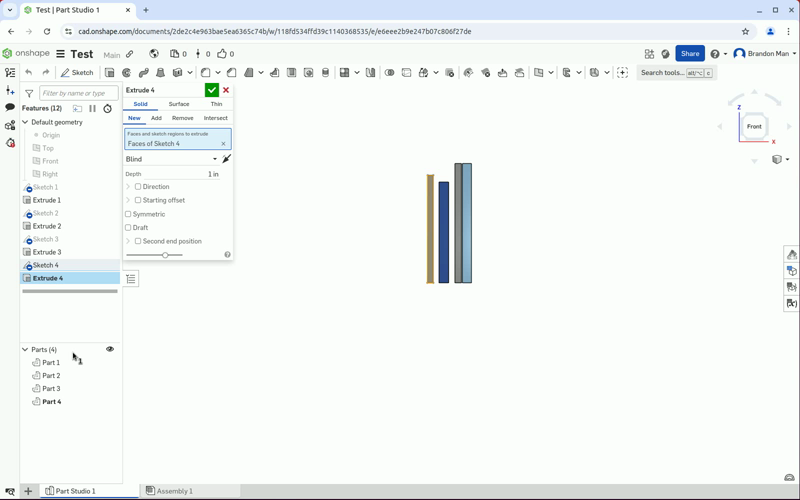
mouse_move(143, 106)
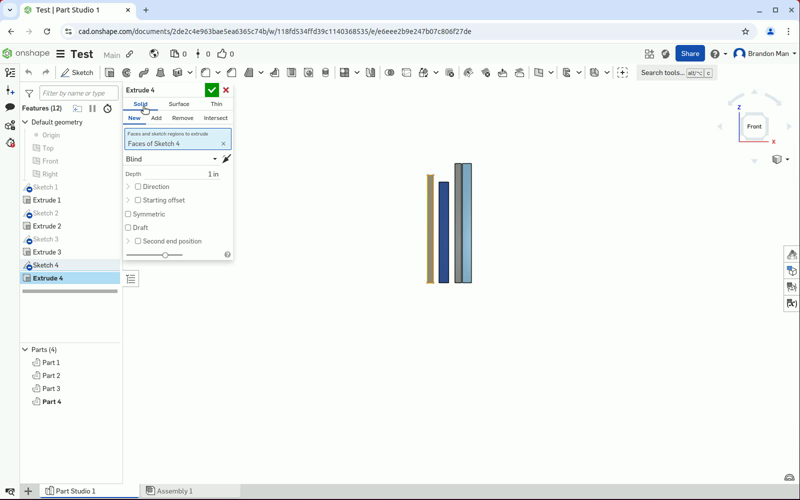
click(143, 106)
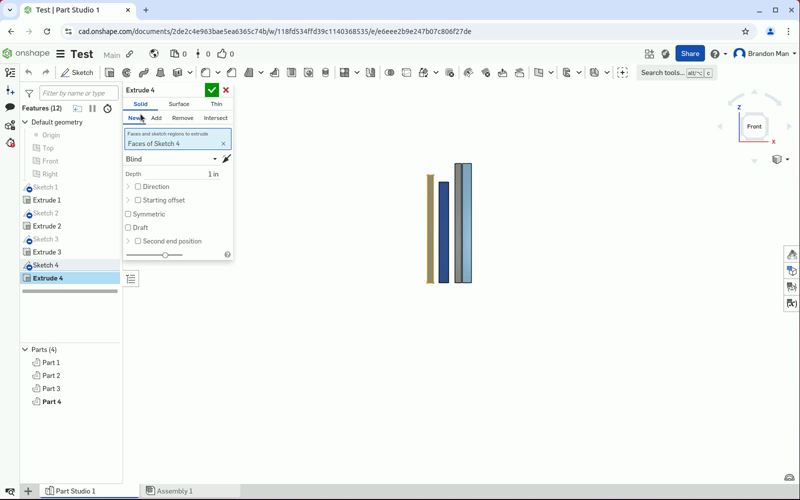
mouse_move(137, 120)
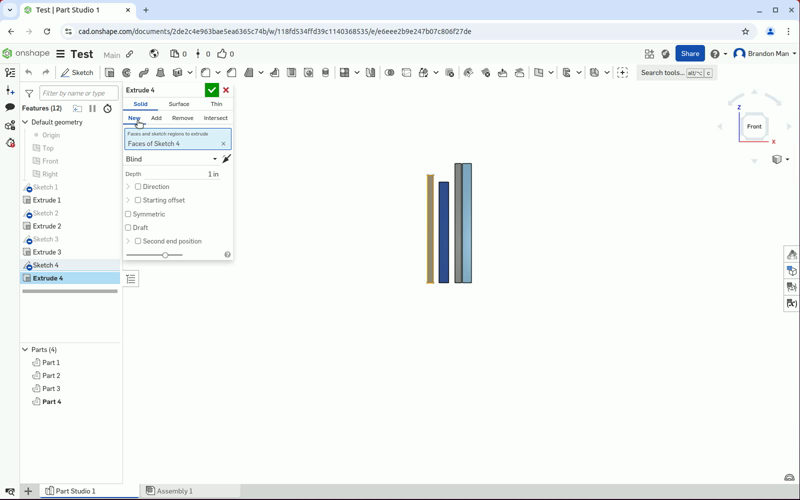
click(137, 120)
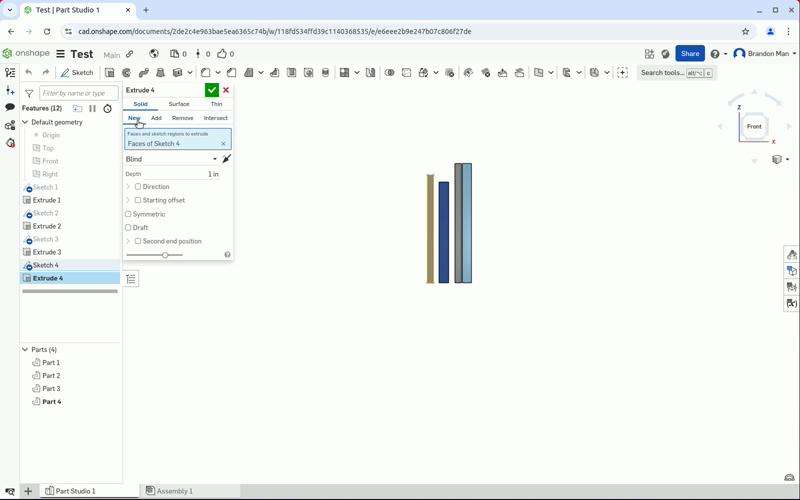
key(tab, 4)
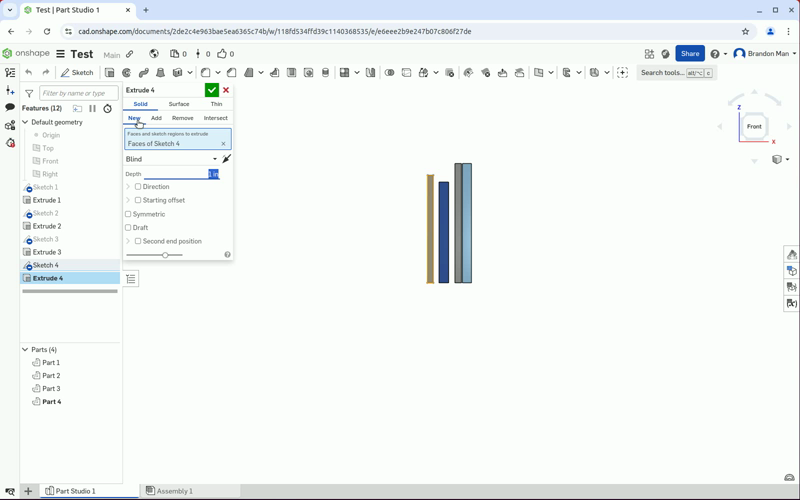
text(0.481)
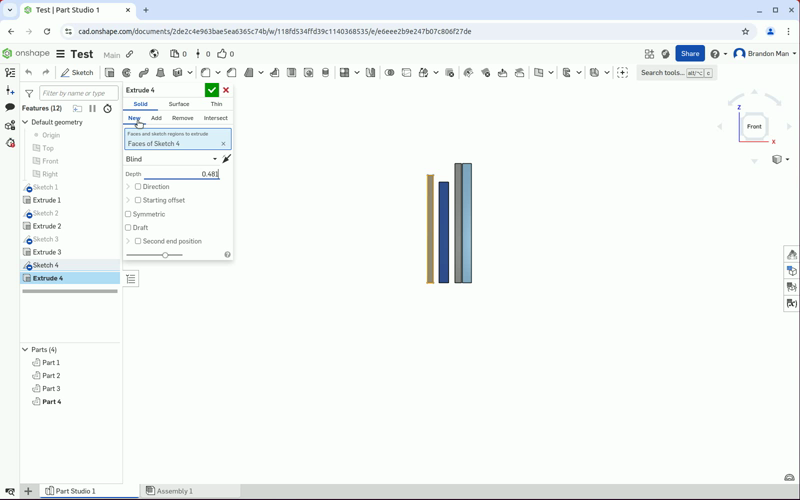
key(enter)
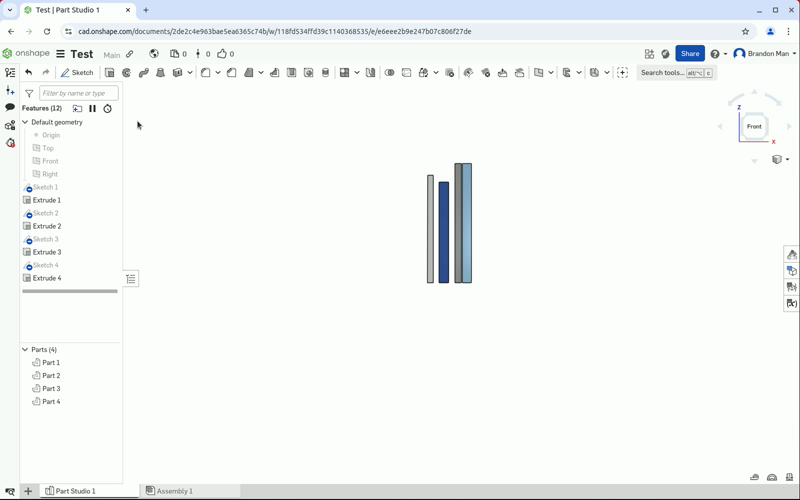
key(shift+h)
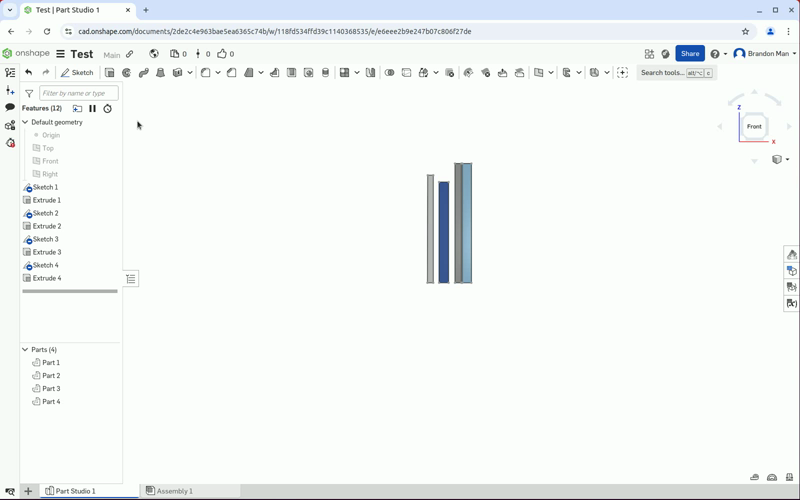
key(shift+h)
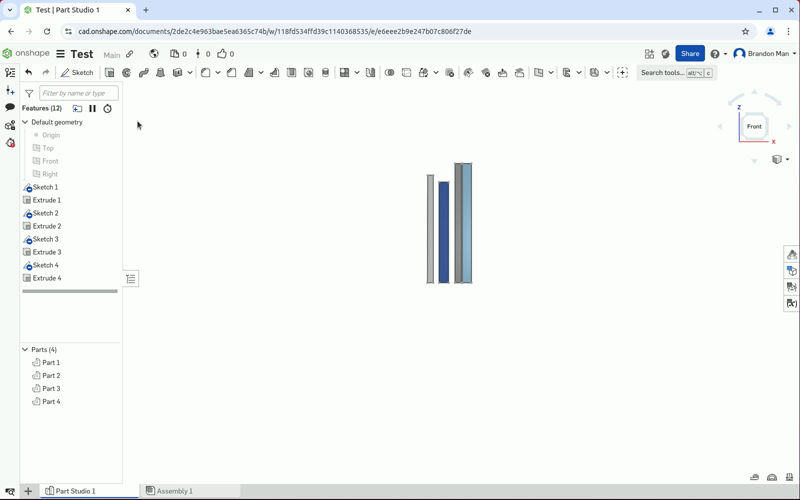
key(shift+7)
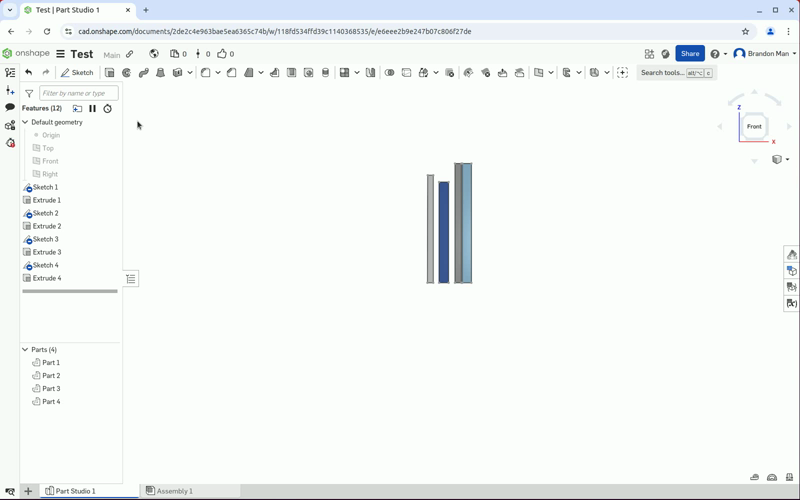
key(left, 2)
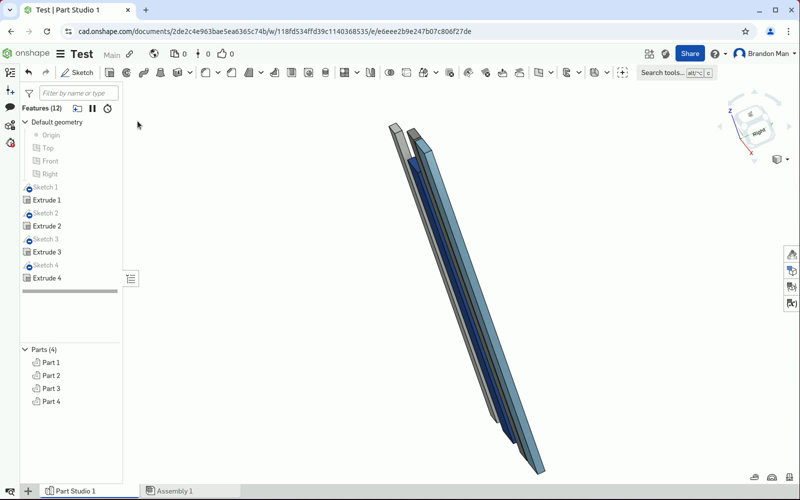
key(down, 2)
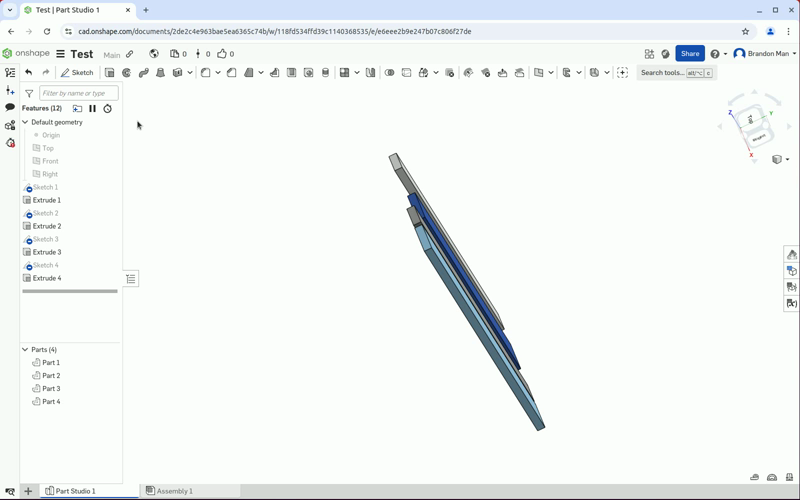
key(up, 2)
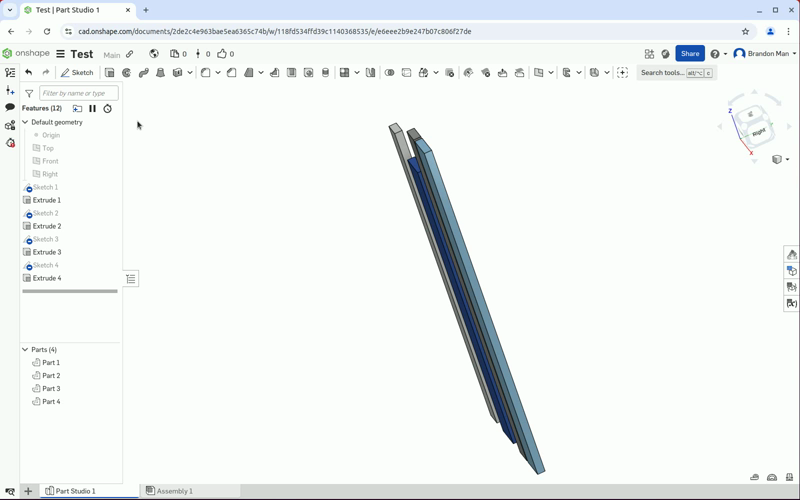
key(right, 2)
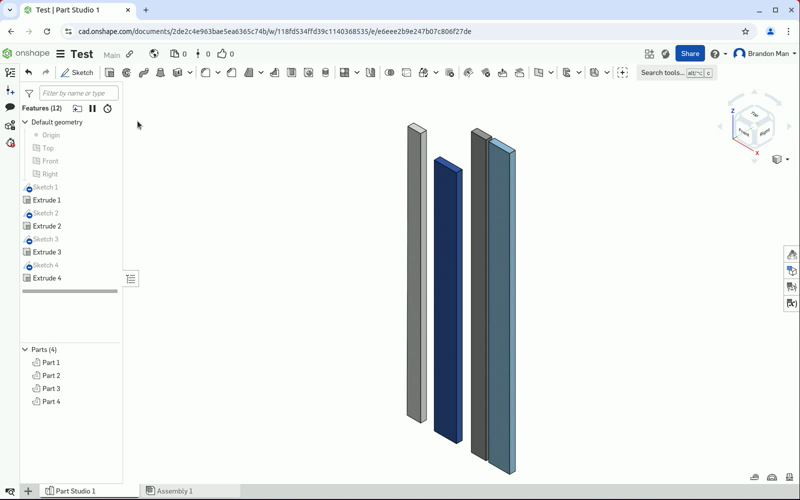
mouse_move(73, 189)
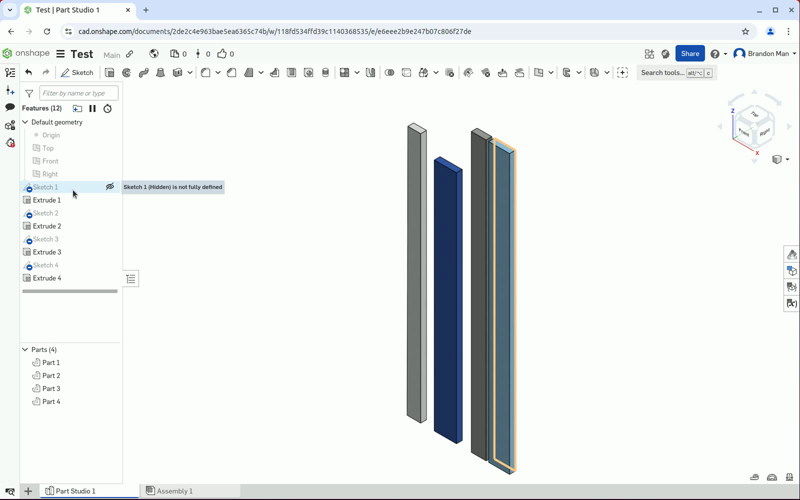
click(73, 189)